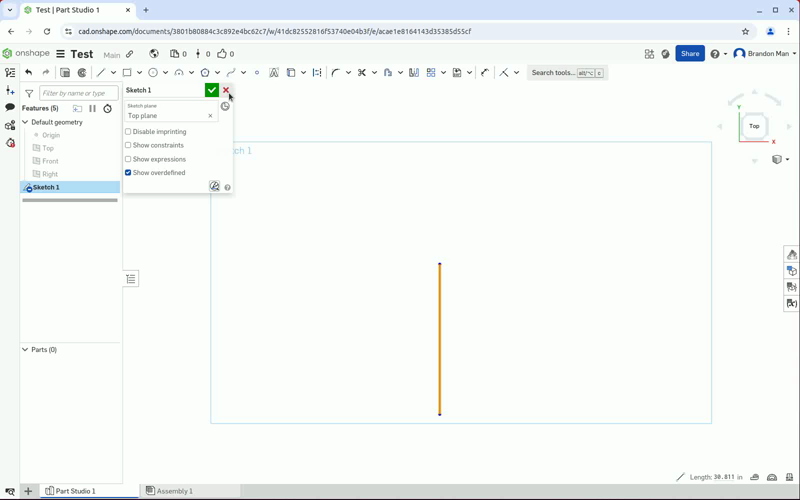
key(shift+h)
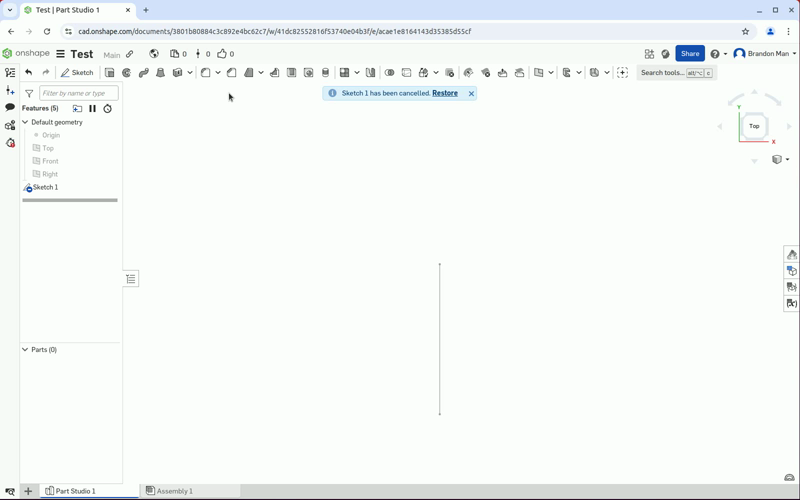
mouse_move(73, 352)
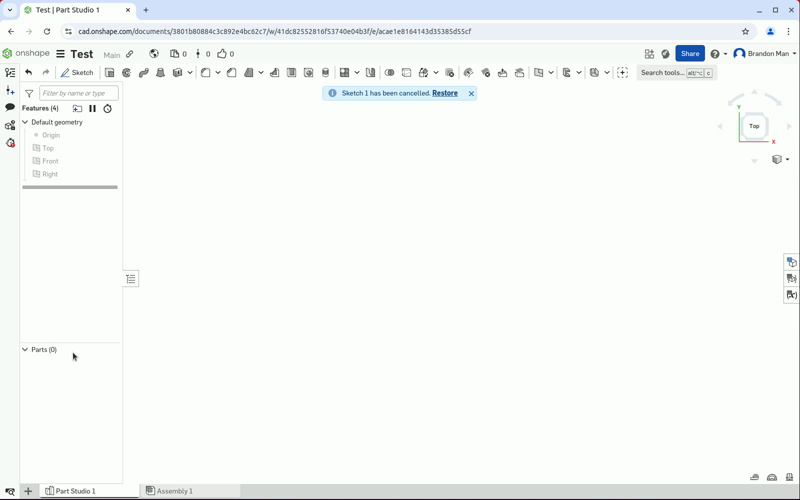
key(y)
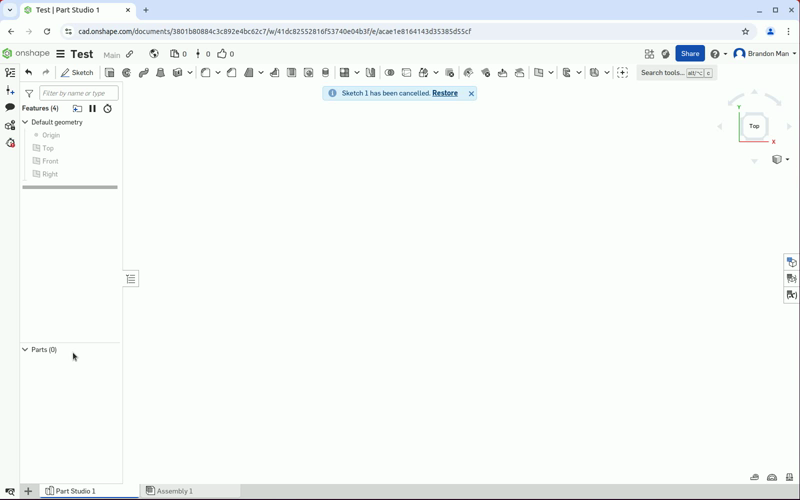
key(shift+p)
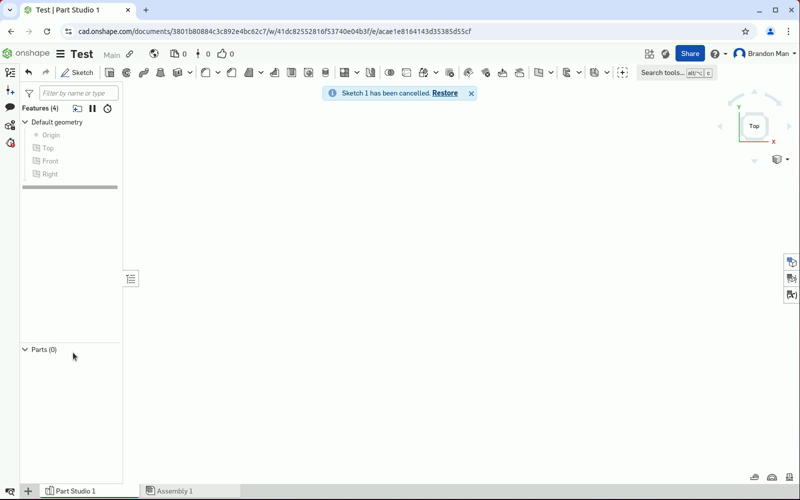
key(space)
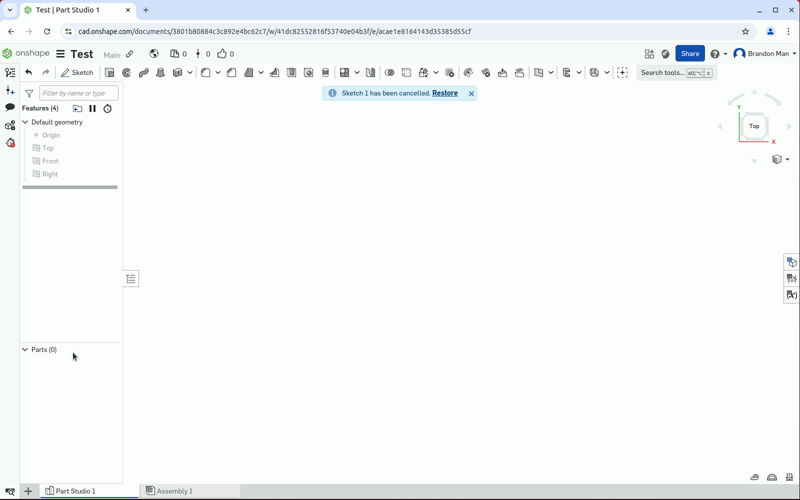
key_down(shift)
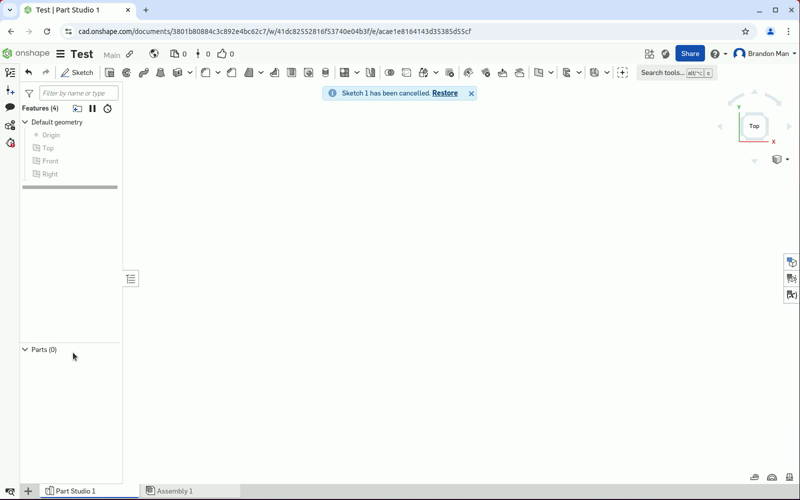
key(up)
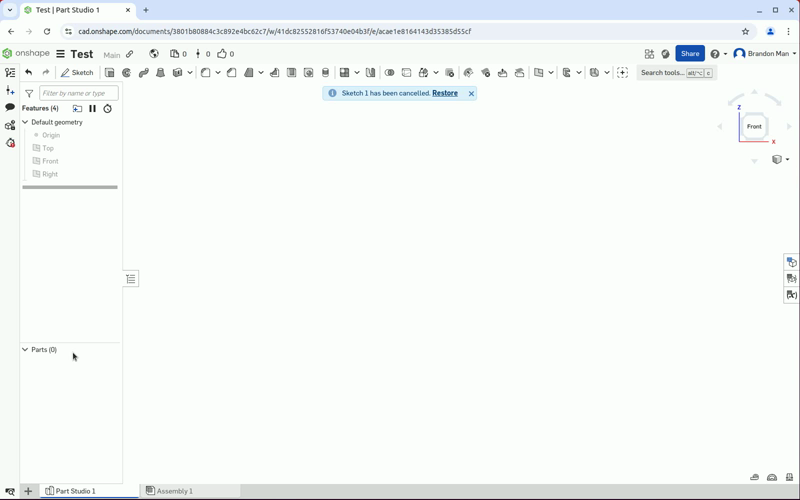
key_up(shift)
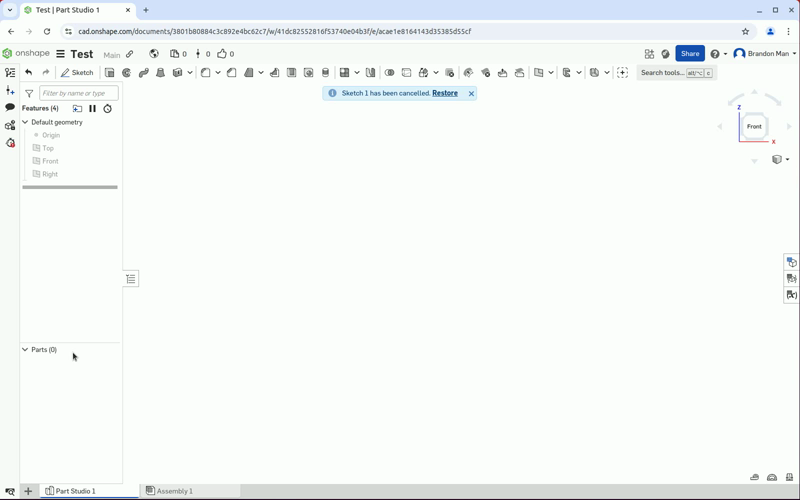
mouse_move(73, 352)
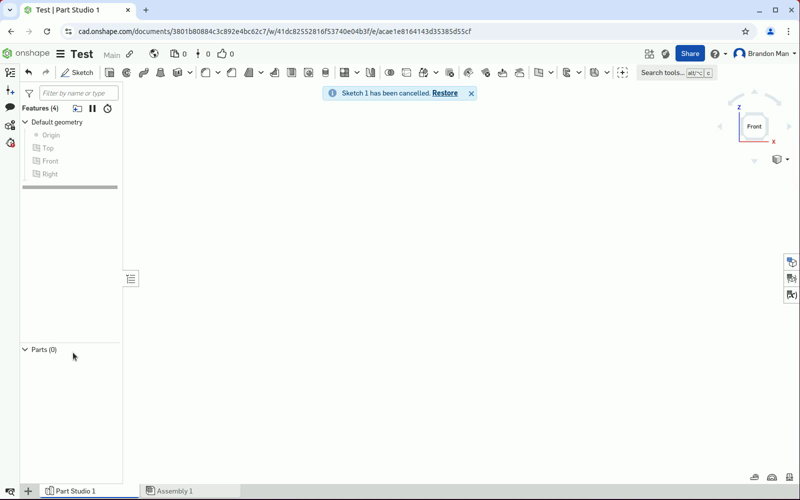
key(shift+y)
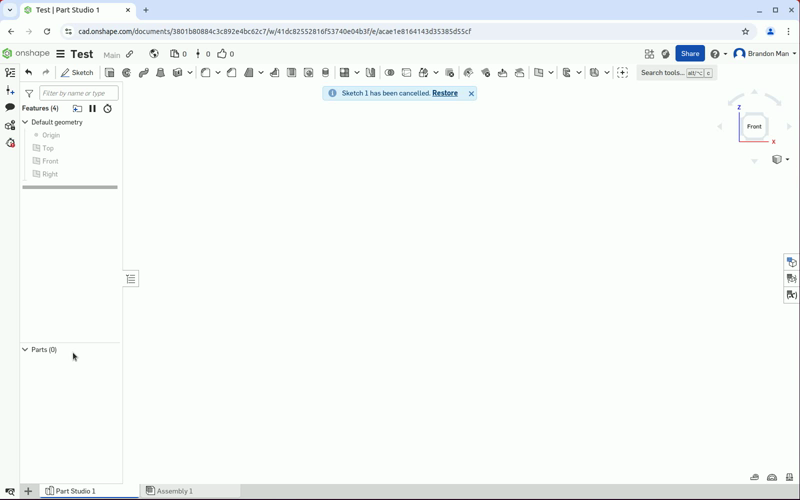
key(shift+s)
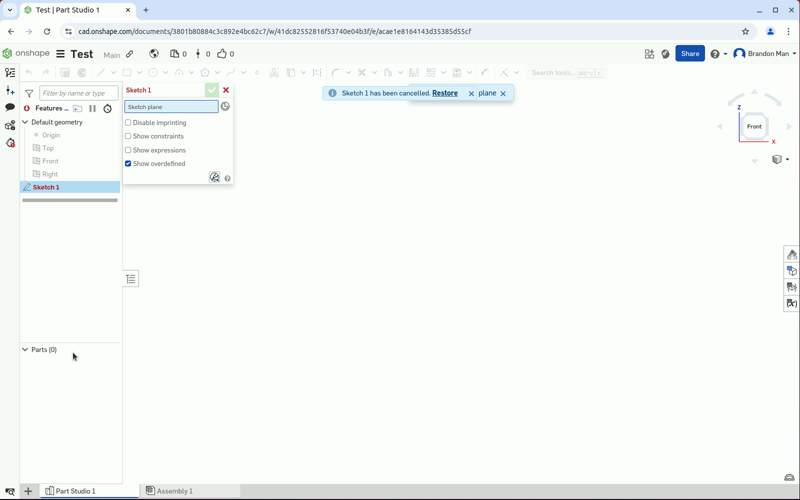
mouse_move(73, 163)
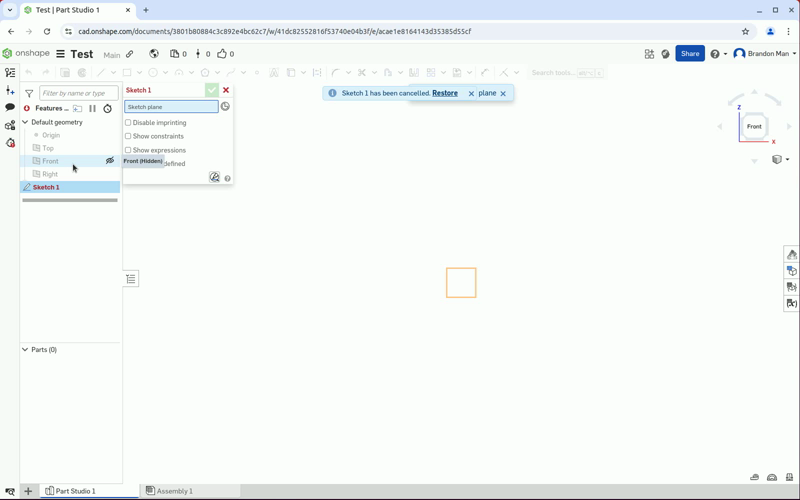
click(73, 163)
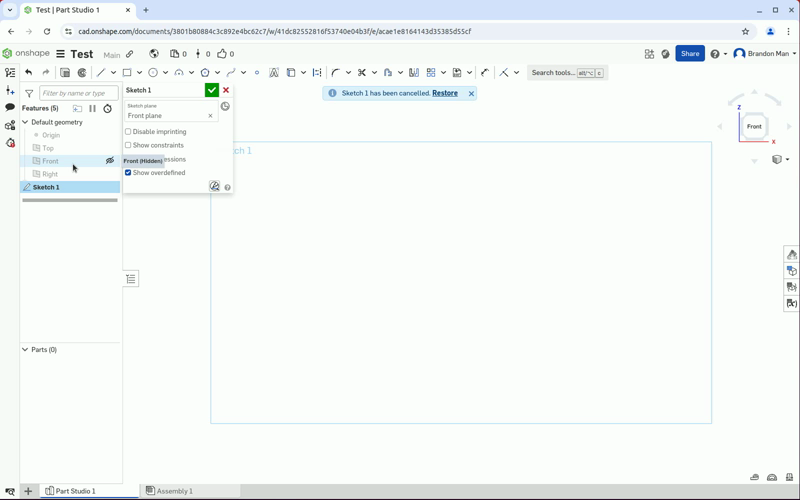
mouse_move(73, 352)
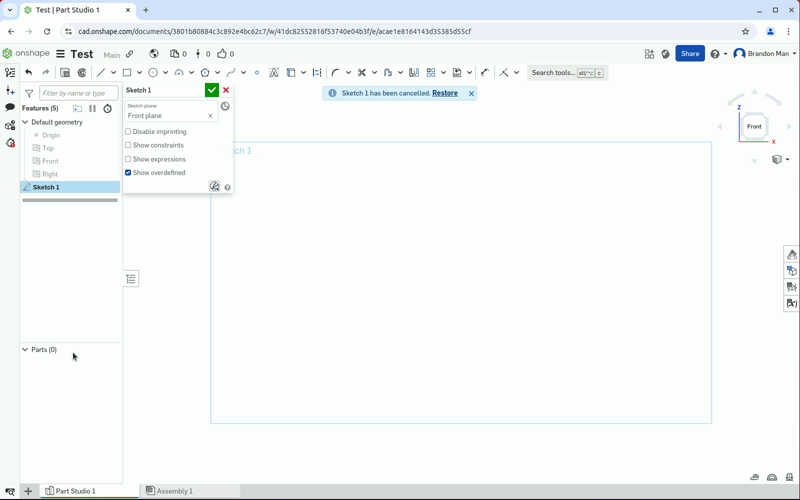
key(y)
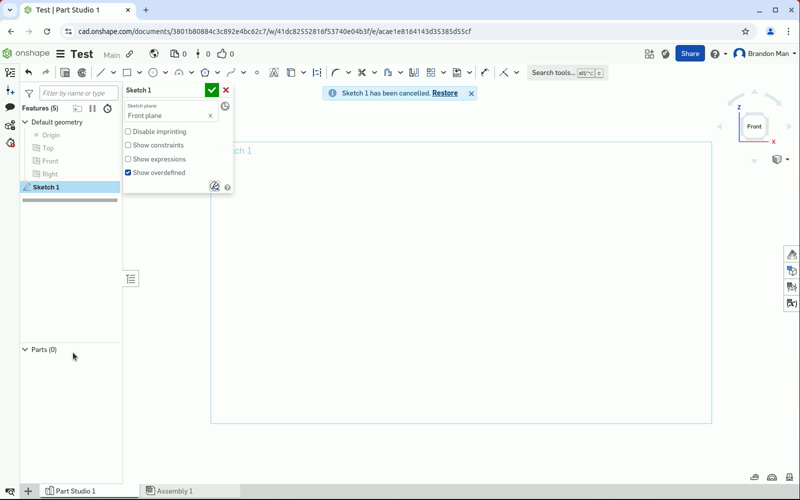
key(l)
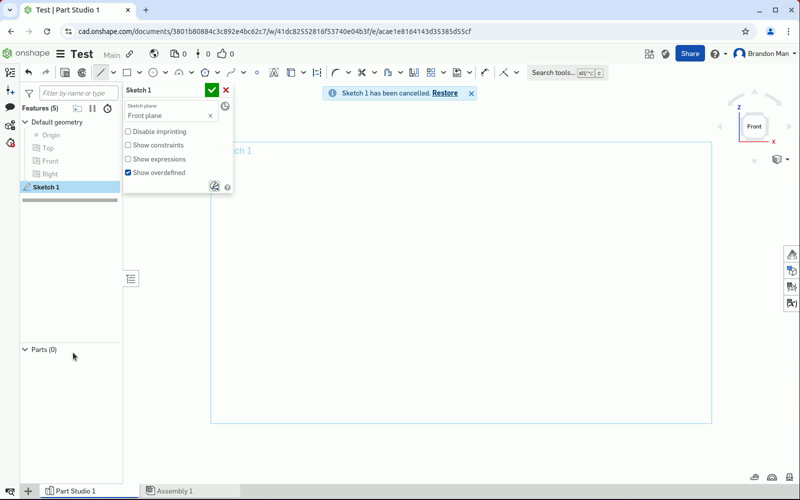
key_down(shift)
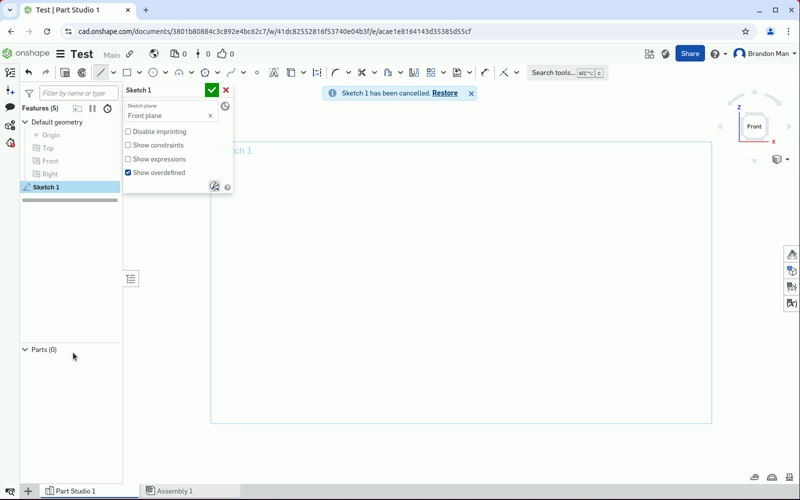
mouse_move(348, 254)
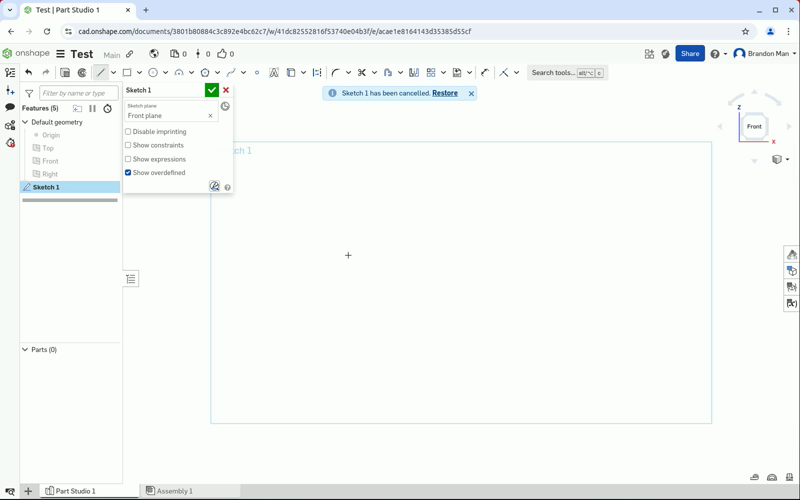
click(348, 254)
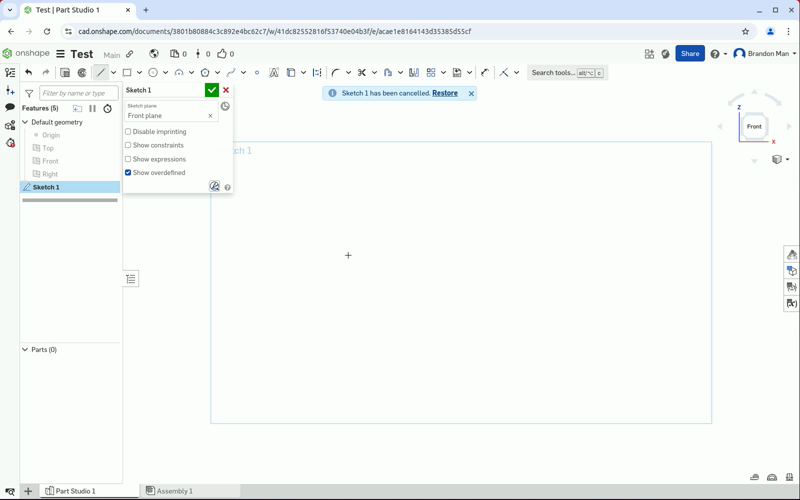
key_up(shift)
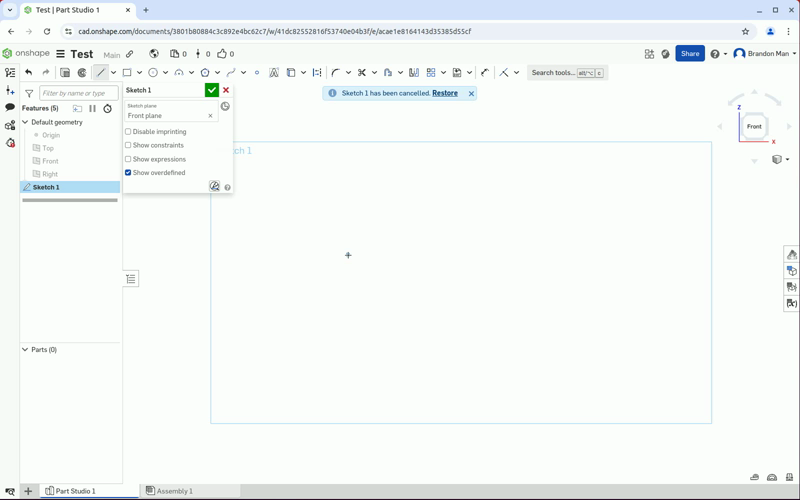
key_down(shift)
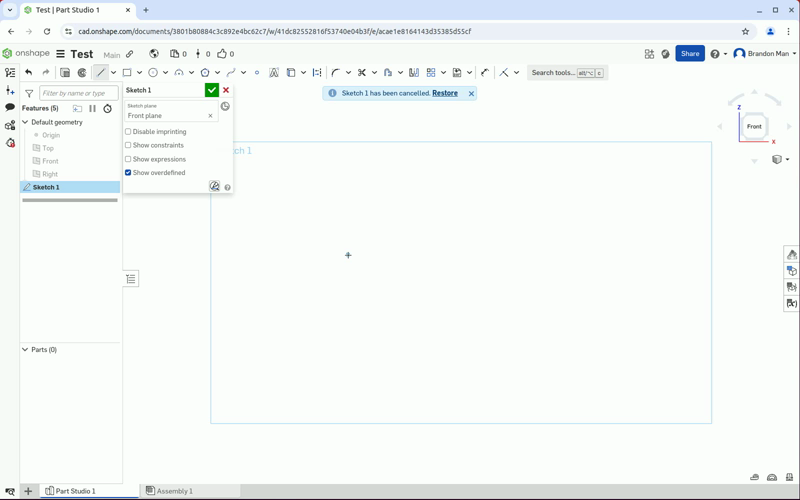
mouse_move(378, 254)
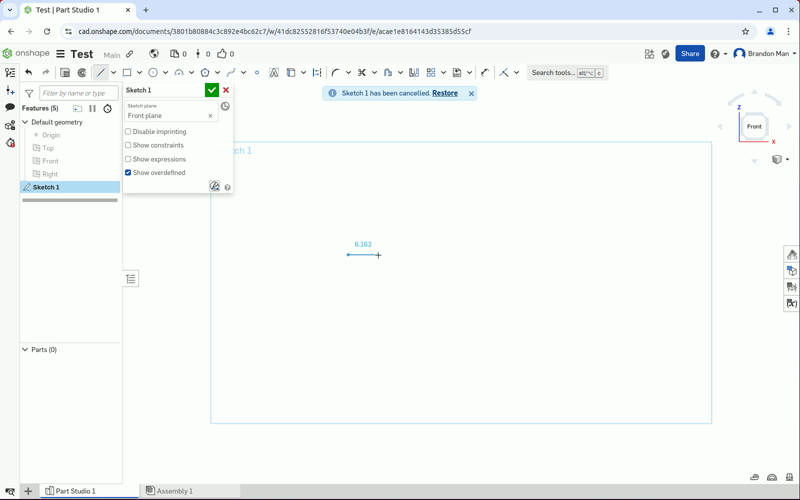
mouse_move(376, 283)
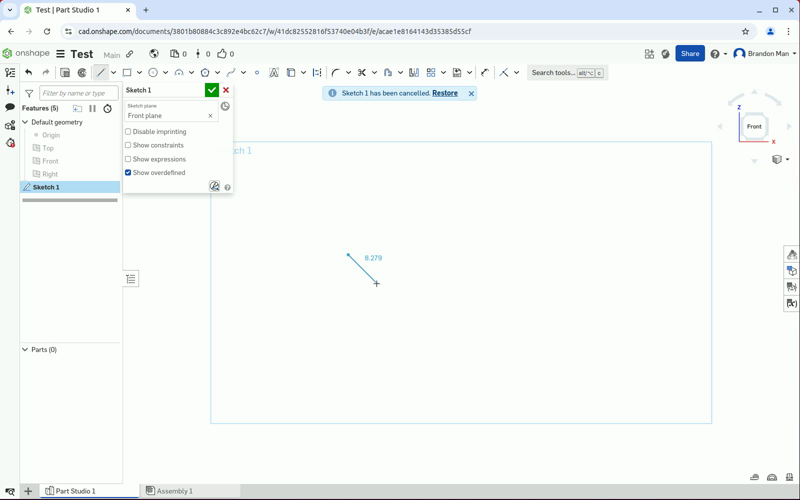
click(376, 283)
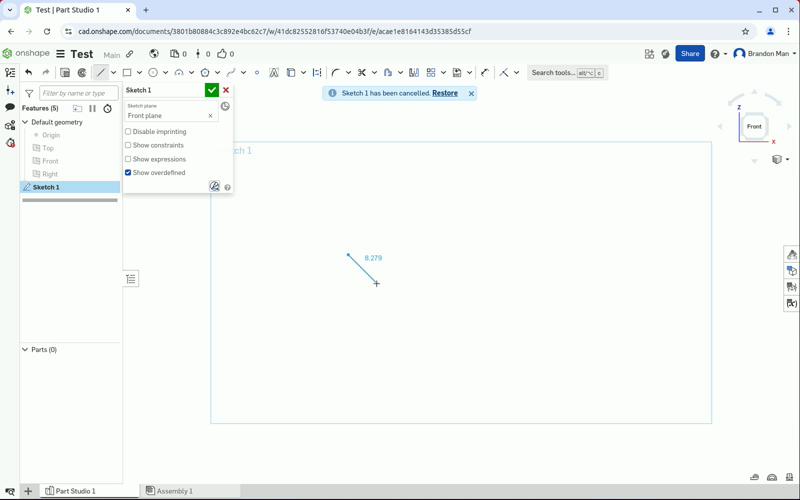
key_up(shift)
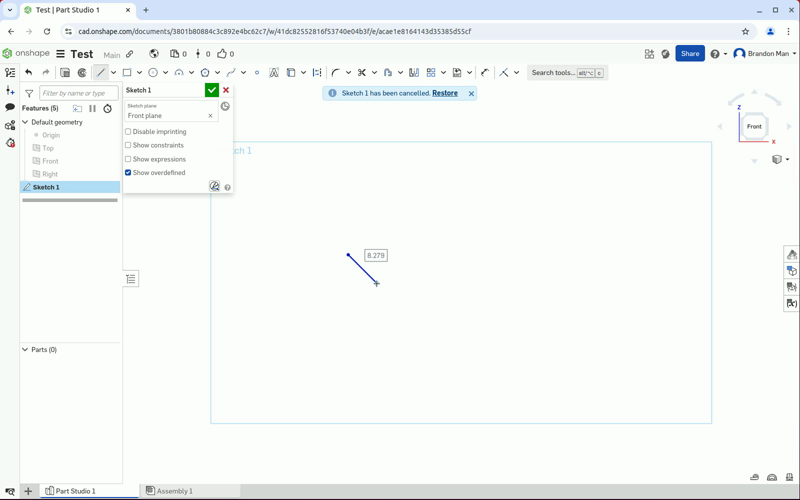
key_down(shift)
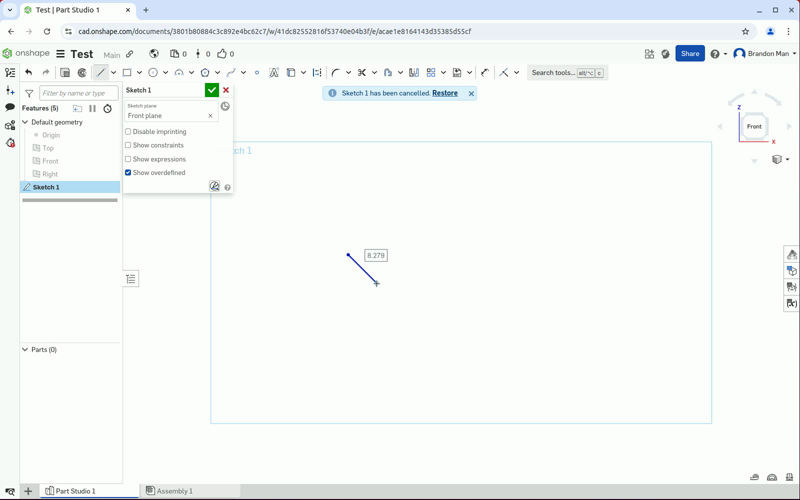
mouse_move(460, 283)
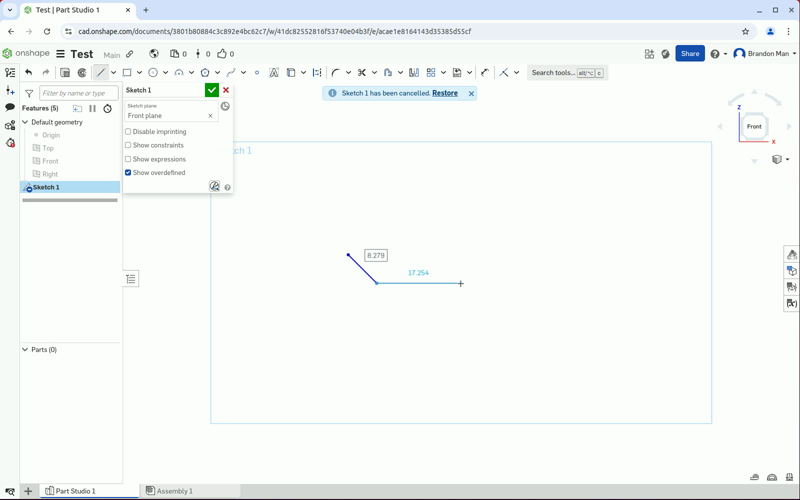
click(460, 283)
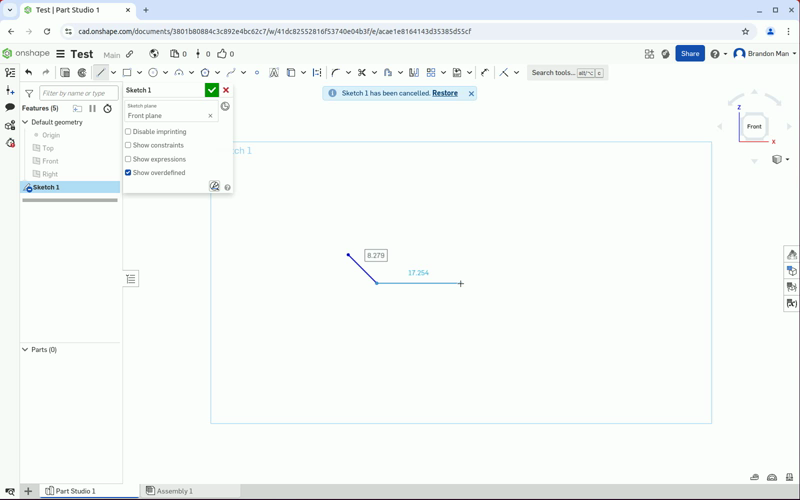
key_up(shift)
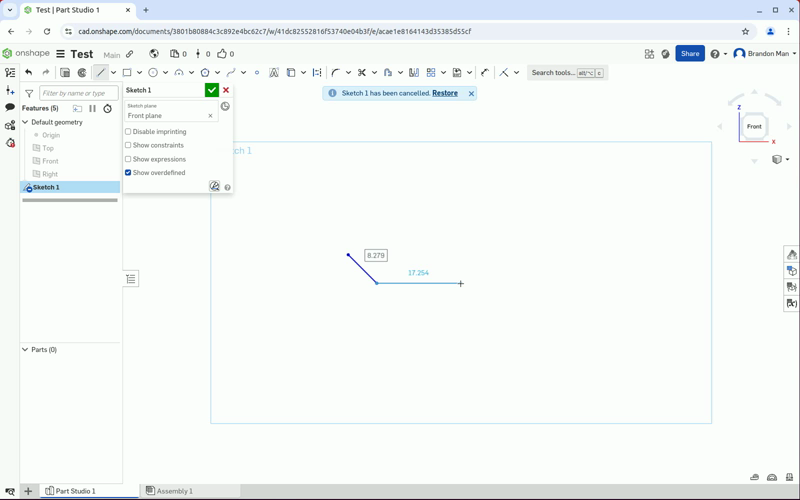
key_down(shift)
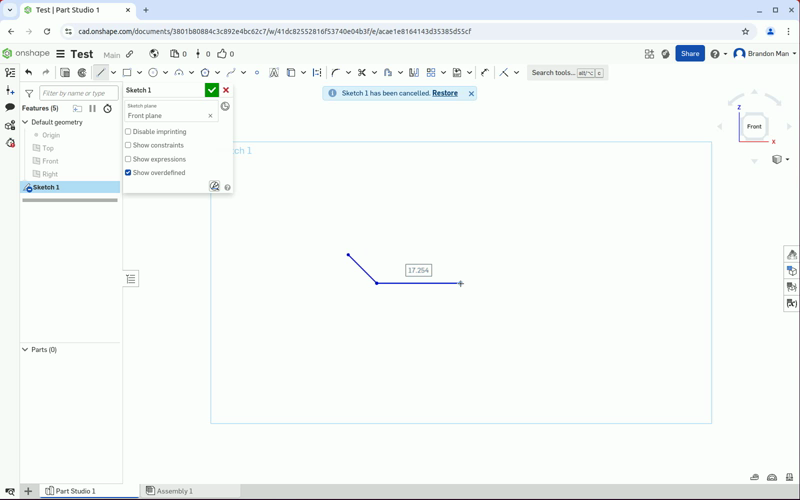
mouse_move(460, 170)
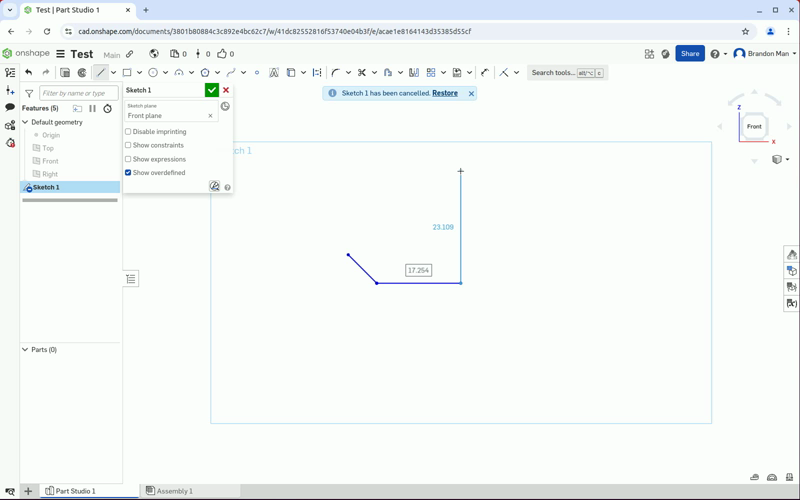
click(460, 170)
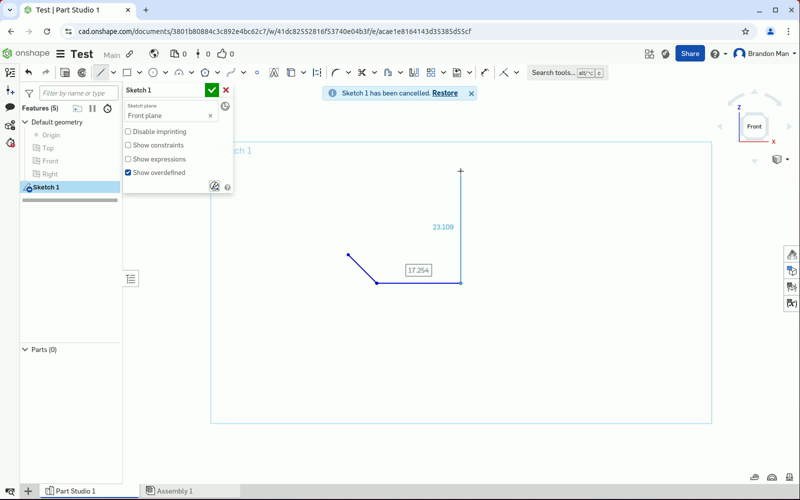
key_up(shift)
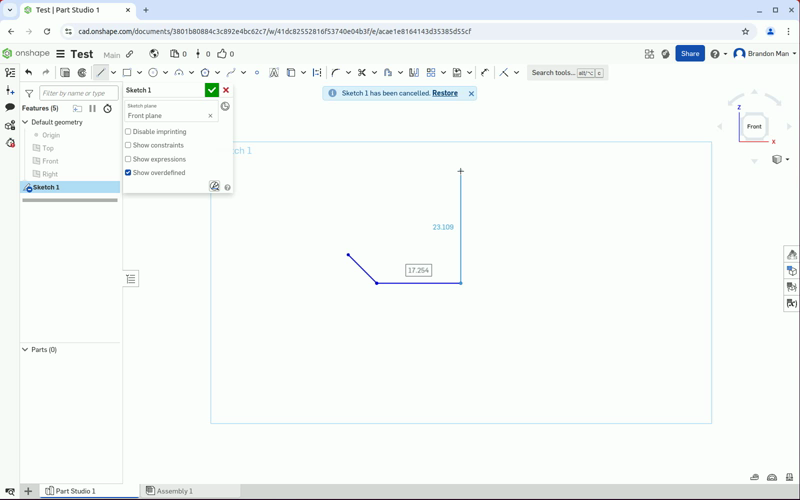
key_down(shift)
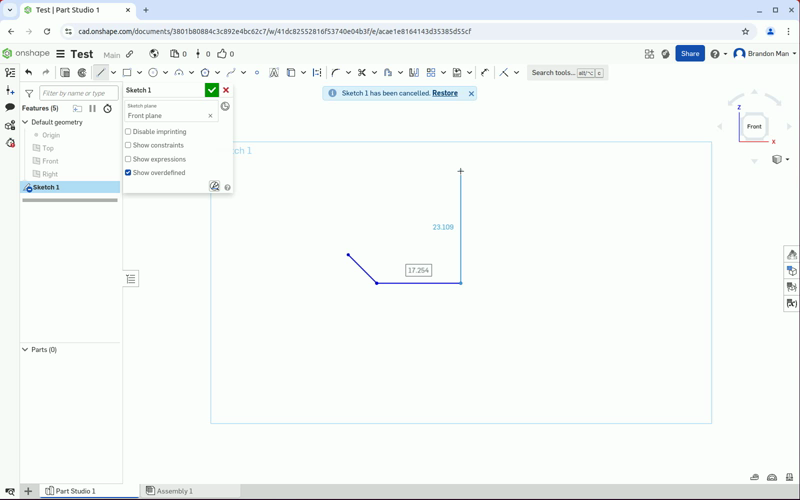
mouse_move(376, 226)
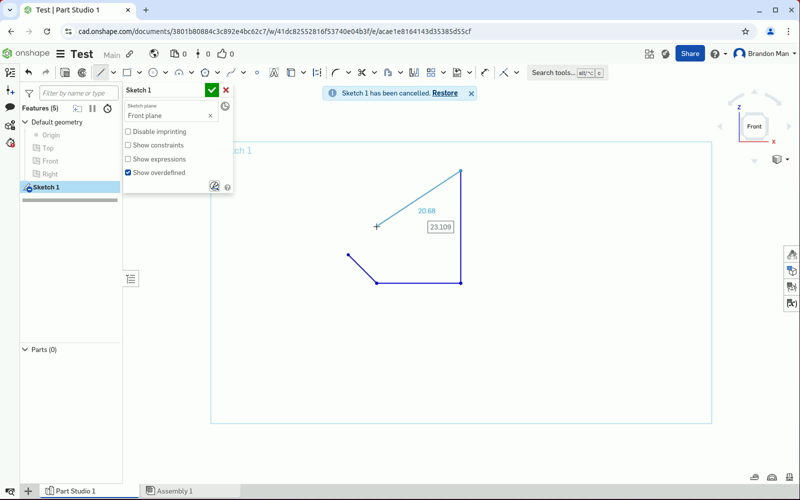
click(376, 226)
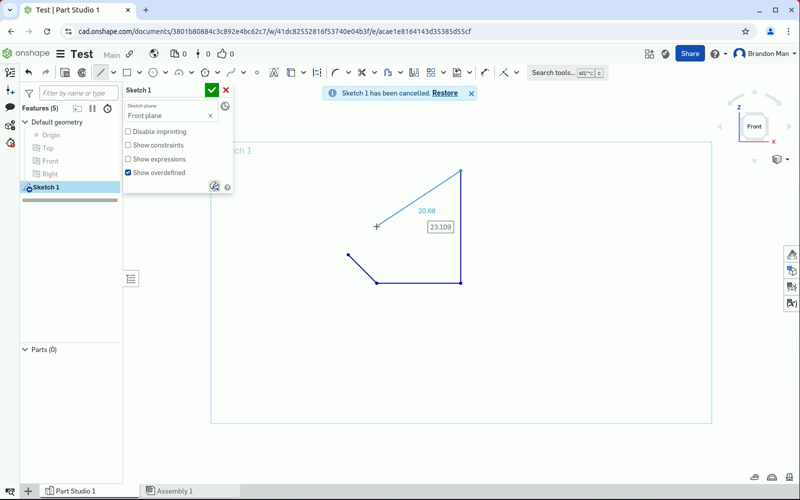
key_up(shift)
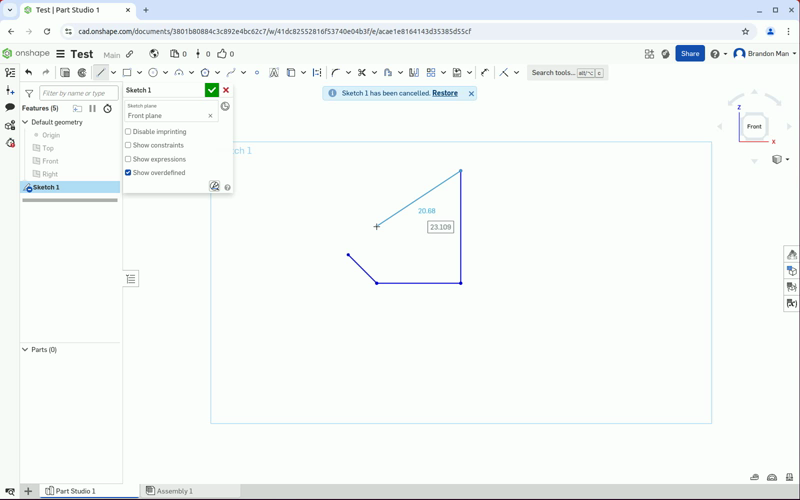
key_down(shift)
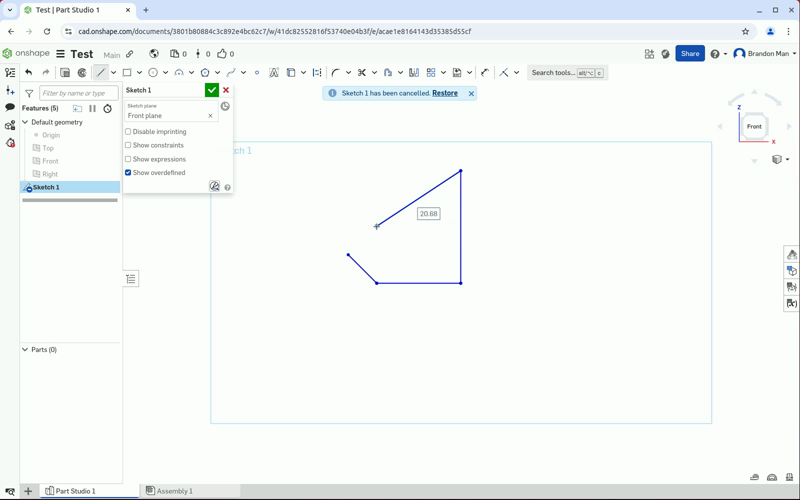
mouse_move(406, 226)
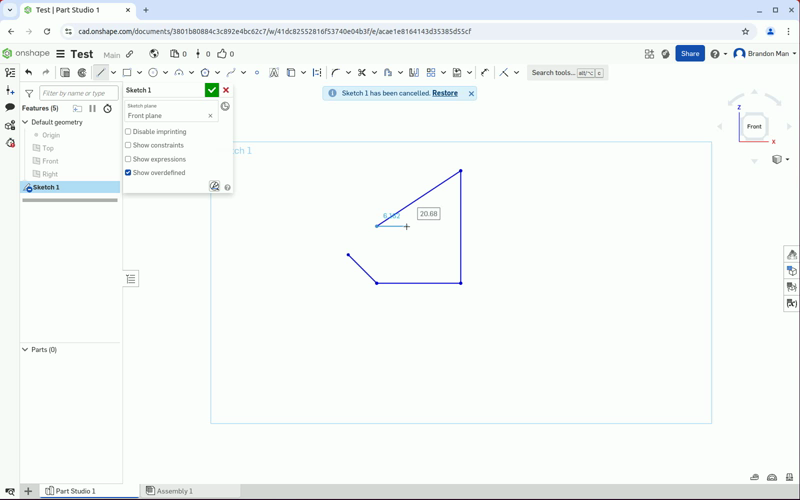
mouse_move(348, 226)
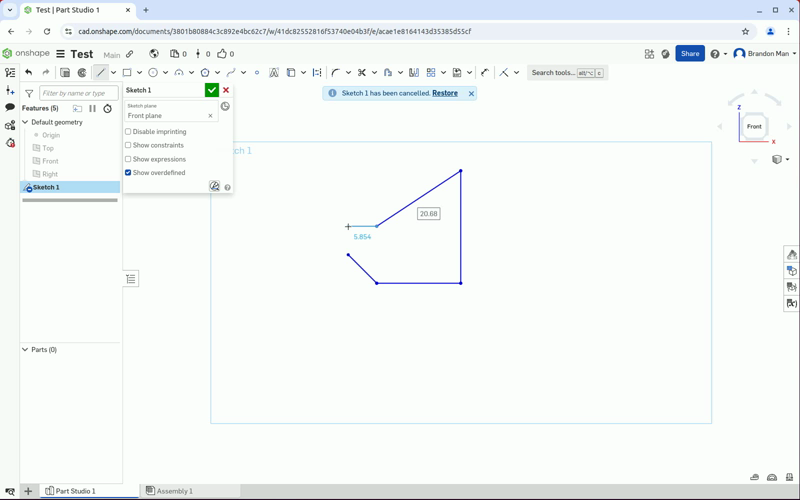
click(348, 226)
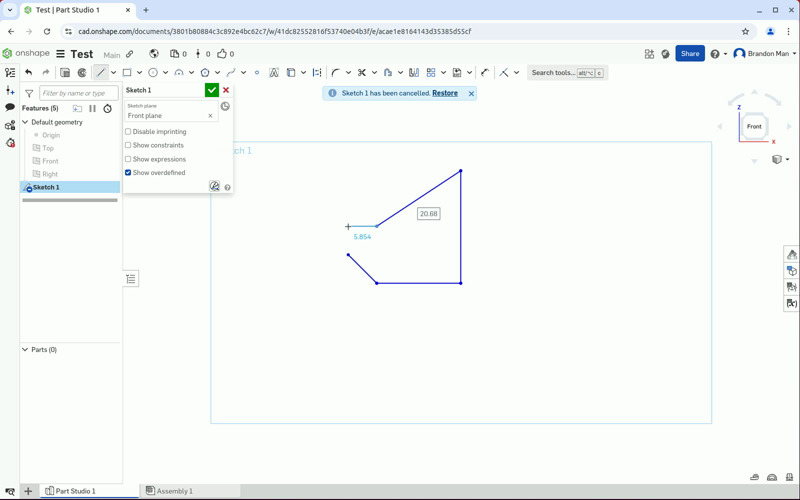
key_up(shift)
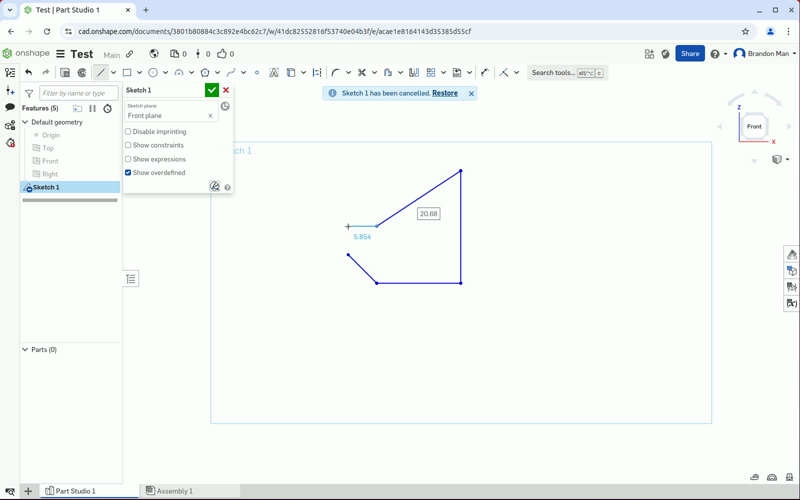
mouse_move(378, 226)
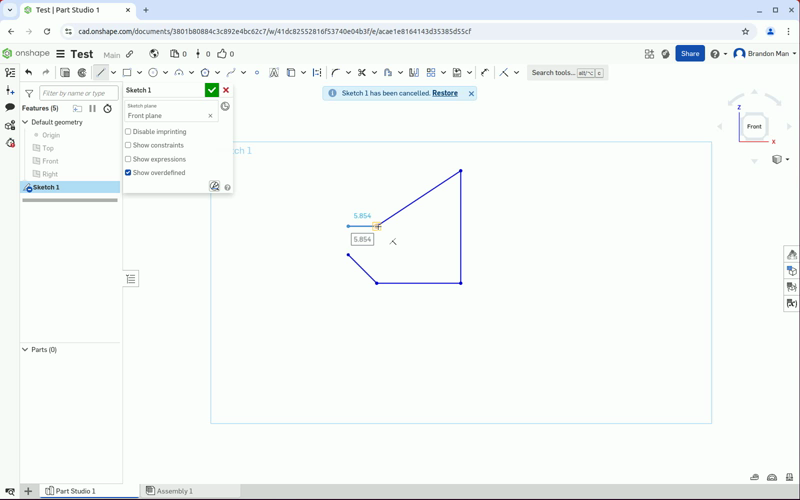
key_down(shift)
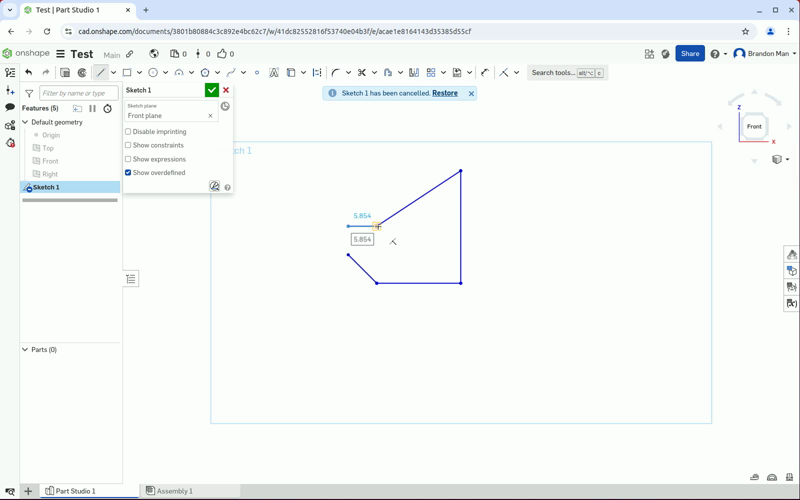
mouse_move(348, 254)
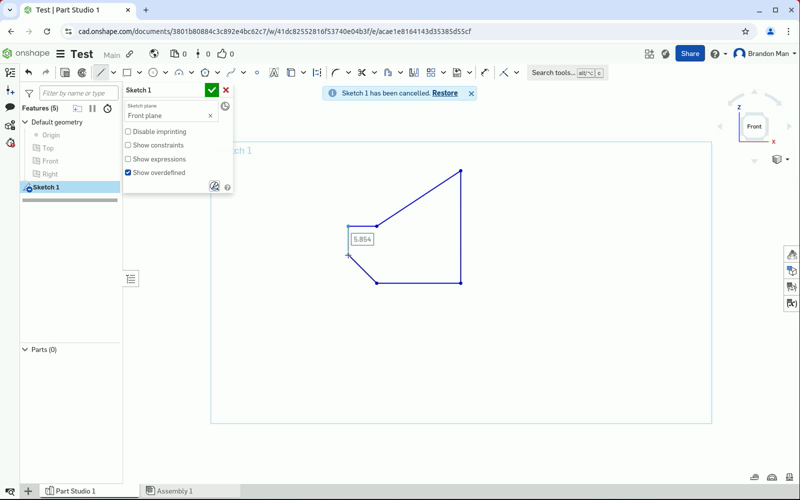
key_up(shift)
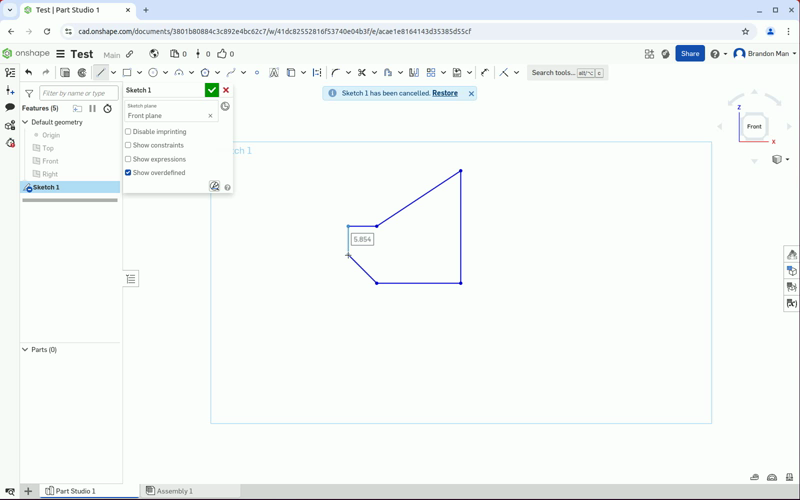
click(348, 254)
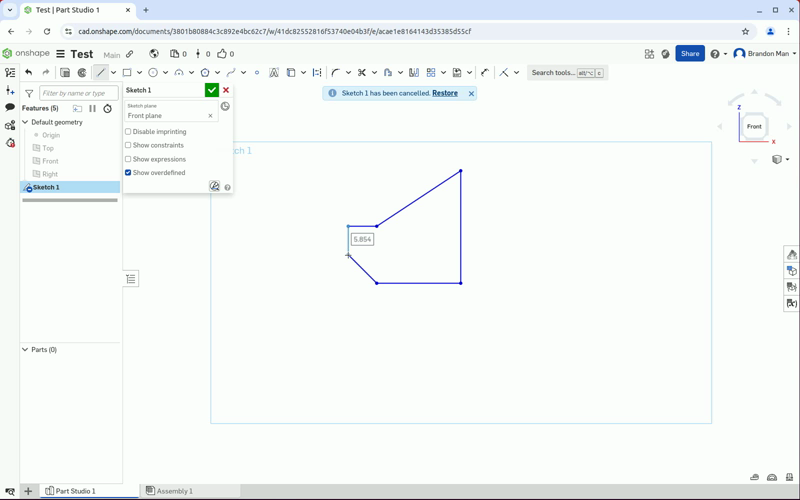
key(esc)
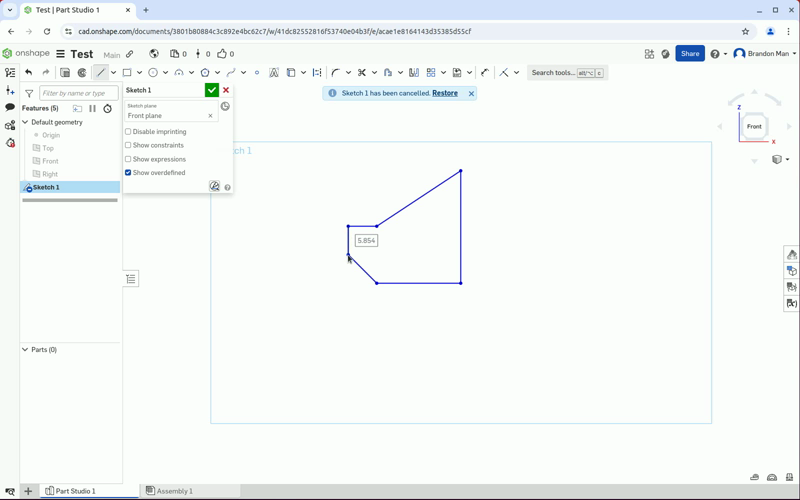
mouse_move(452, 216)
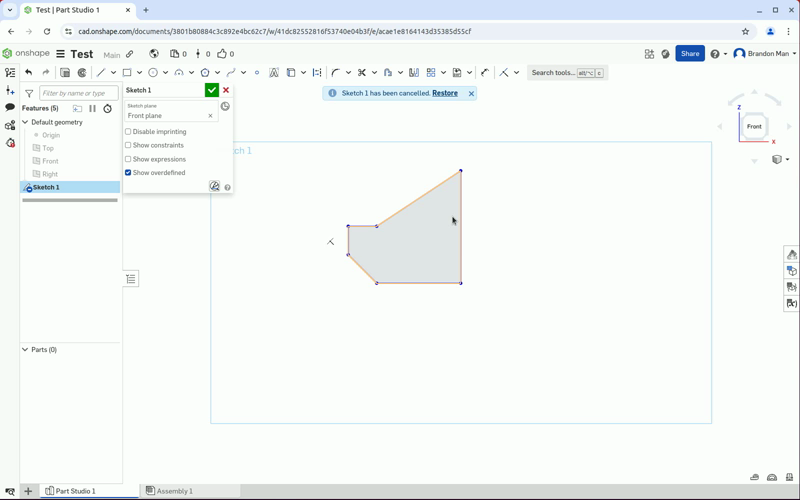
click(452, 216)
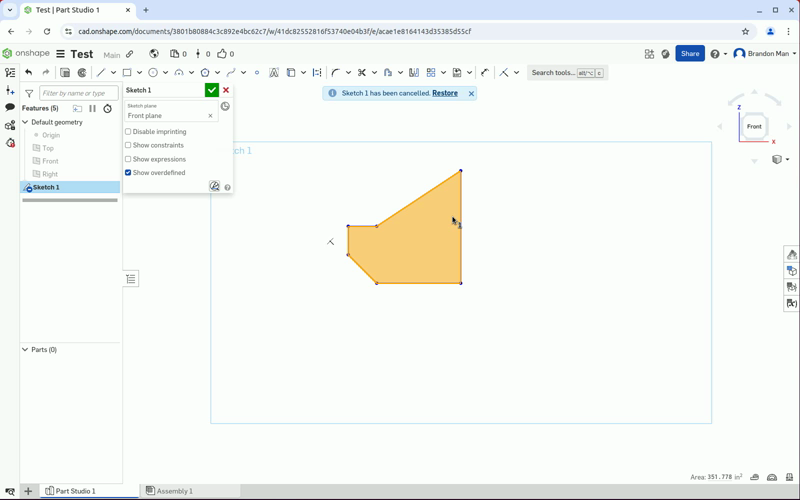
mouse_move(73, 352)
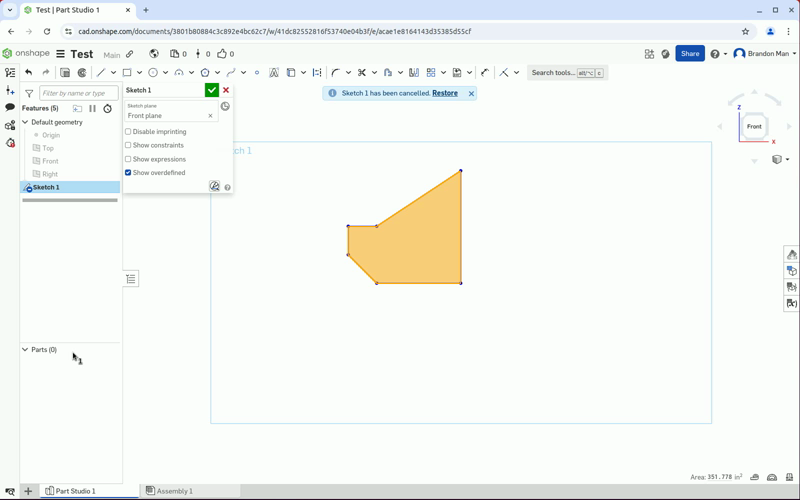
key(shift+y)
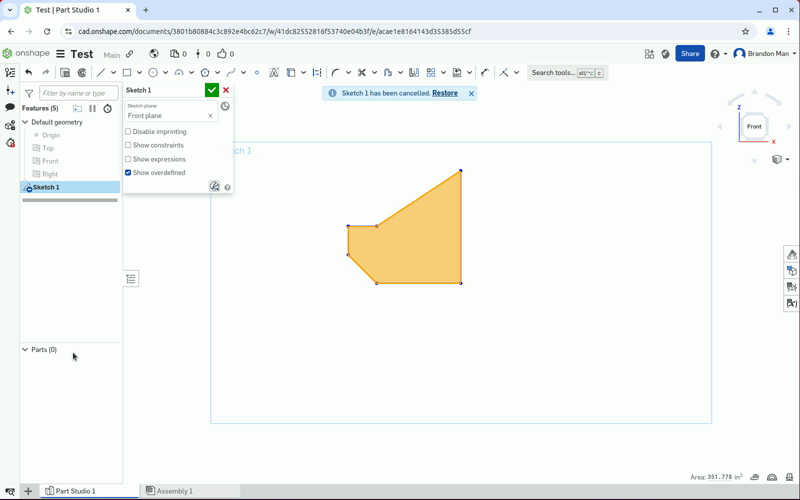
key(shift+e)
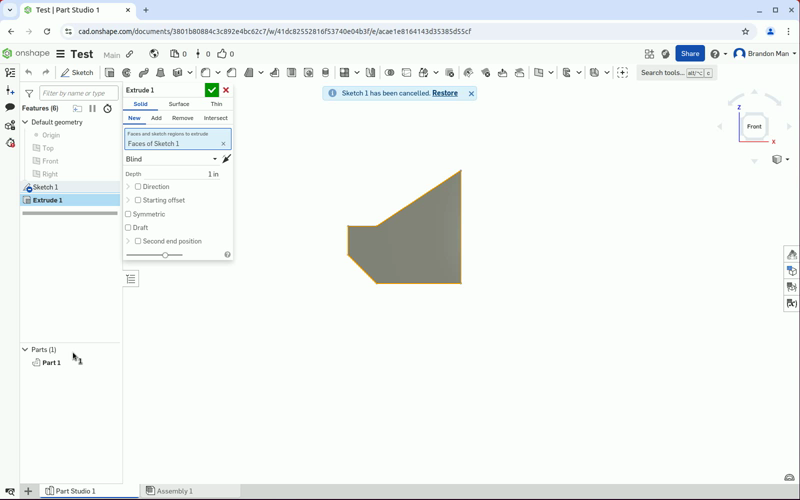
mouse_move(143, 106)
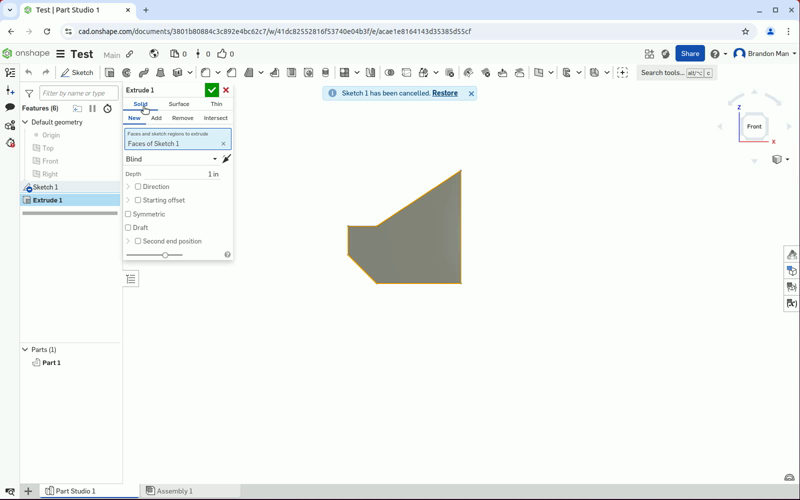
click(143, 106)
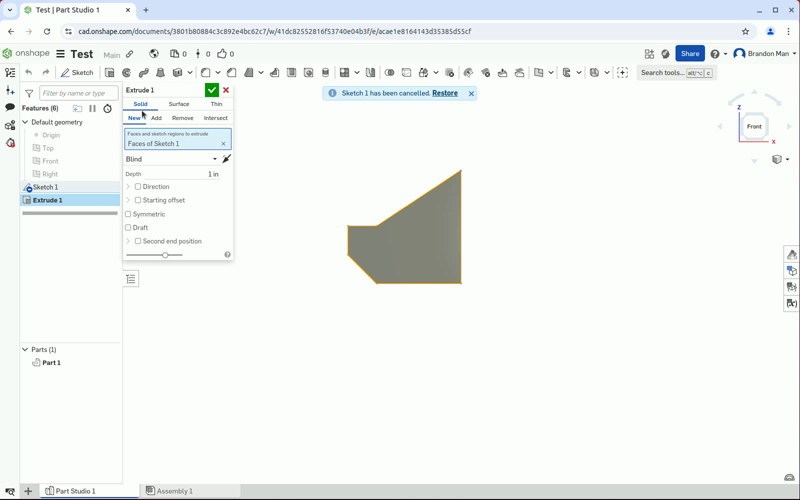
mouse_move(137, 120)
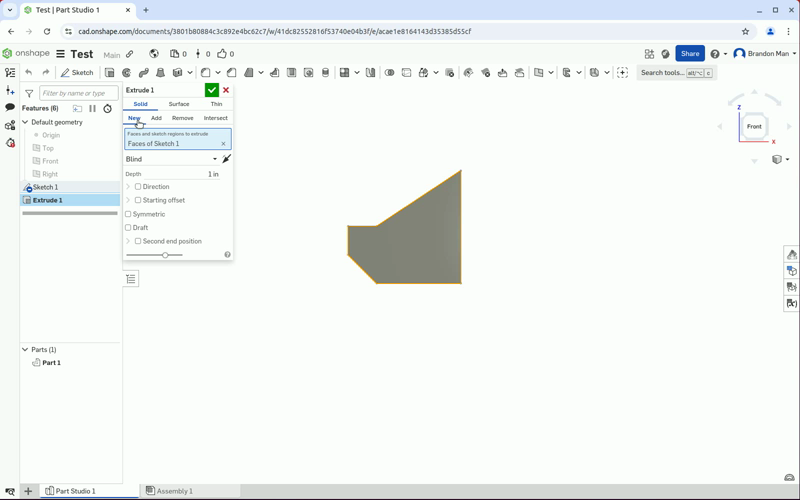
click(137, 120)
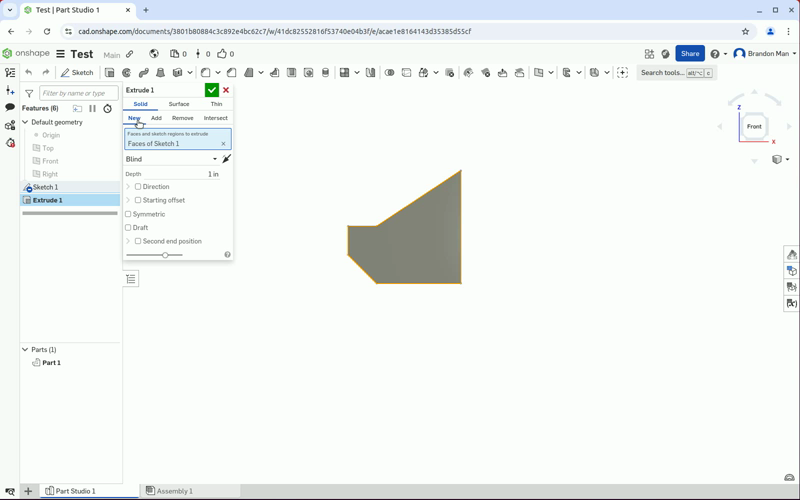
key(tab, 4)
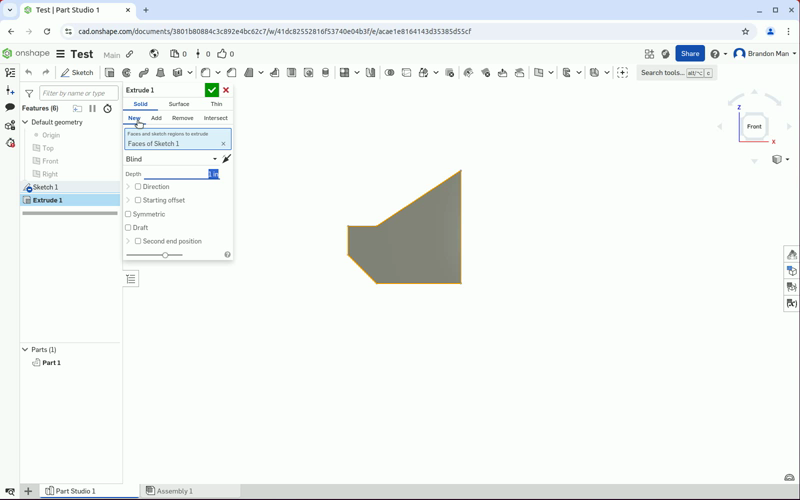
text(34.662)
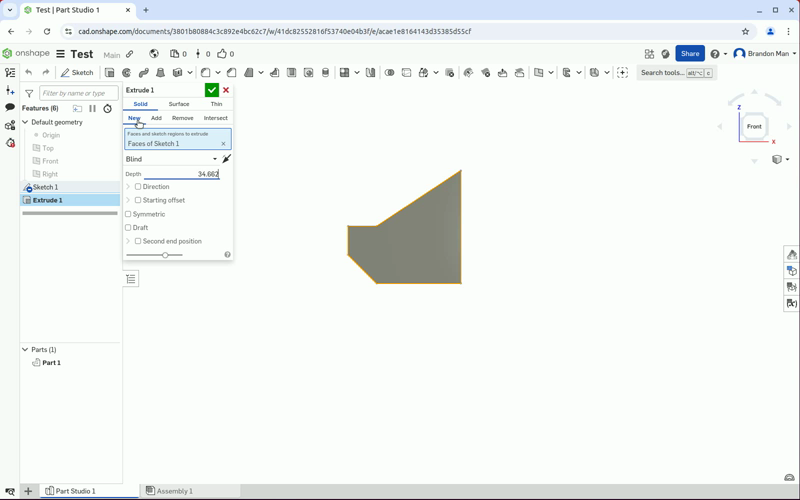
key(tab, 3)
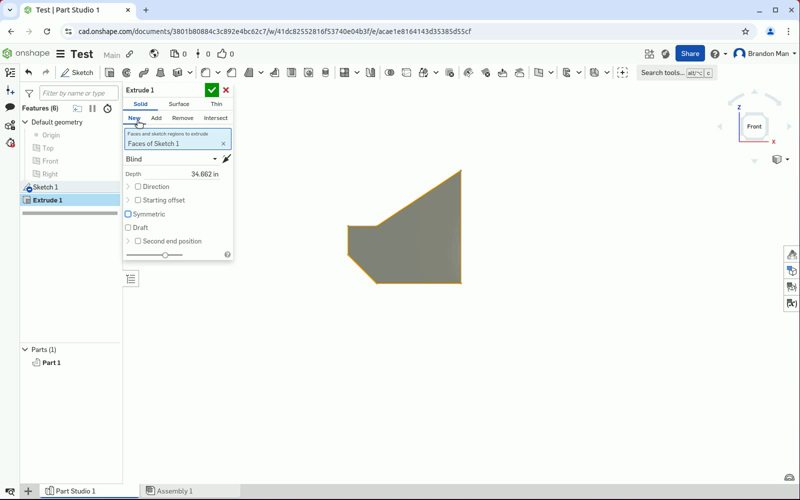
key(space)
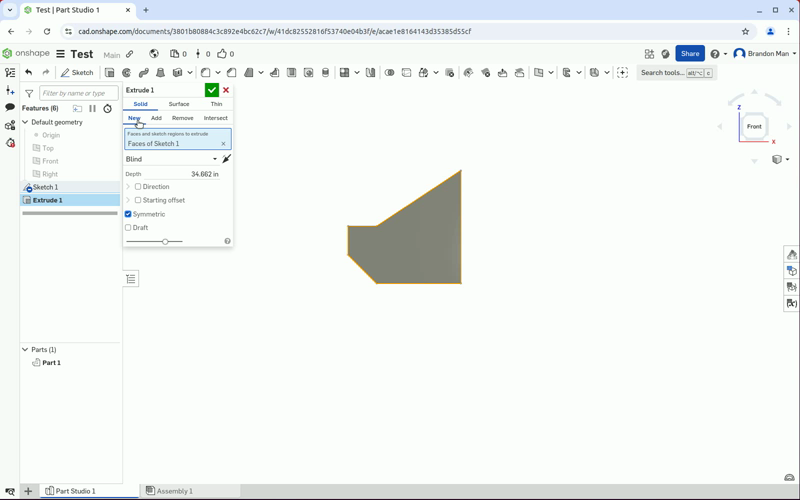
key(enter)
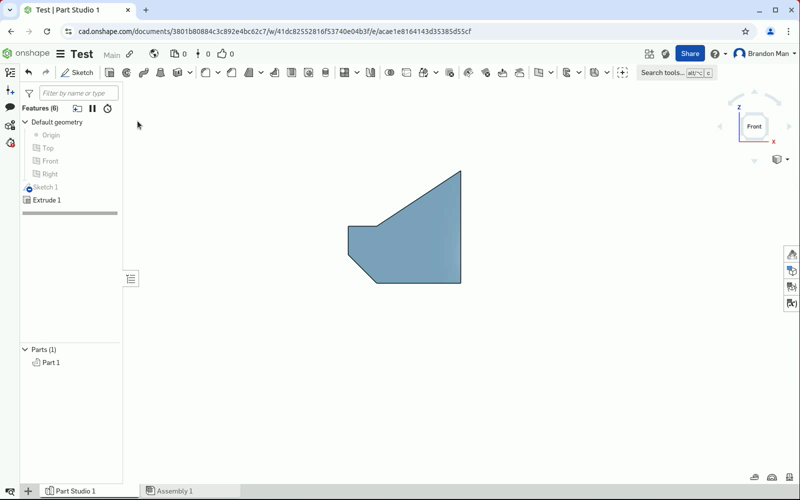
key(shift+h)
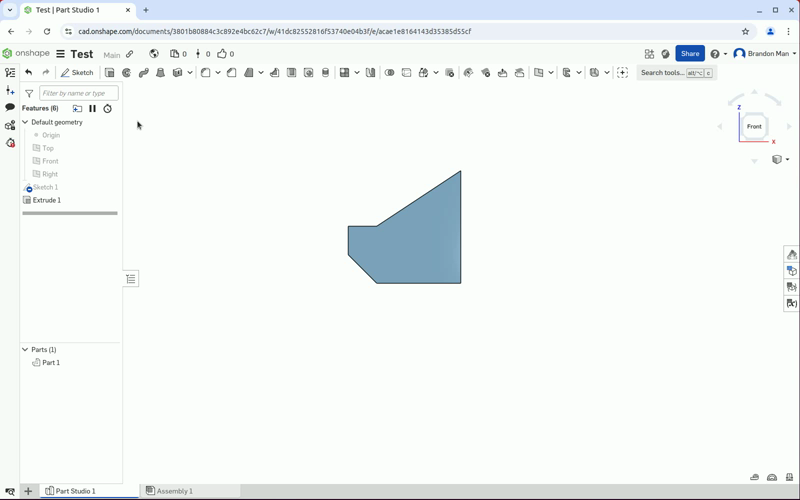
key(shift+h)
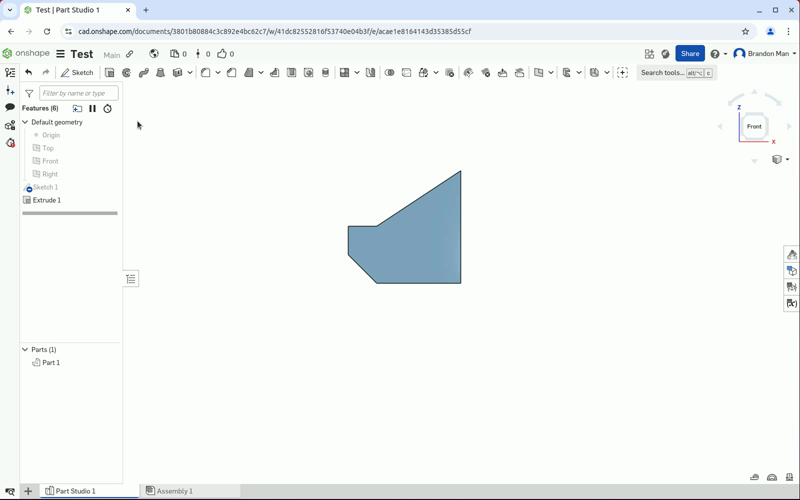
mouse_move(73, 189)
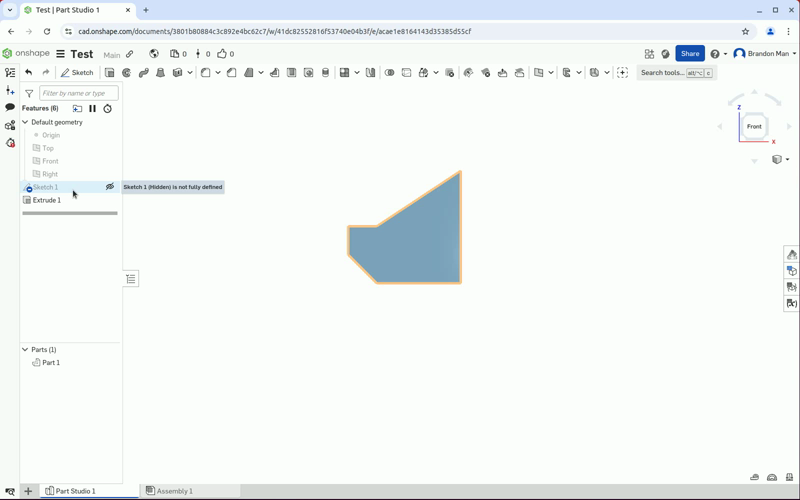
click(73, 189)
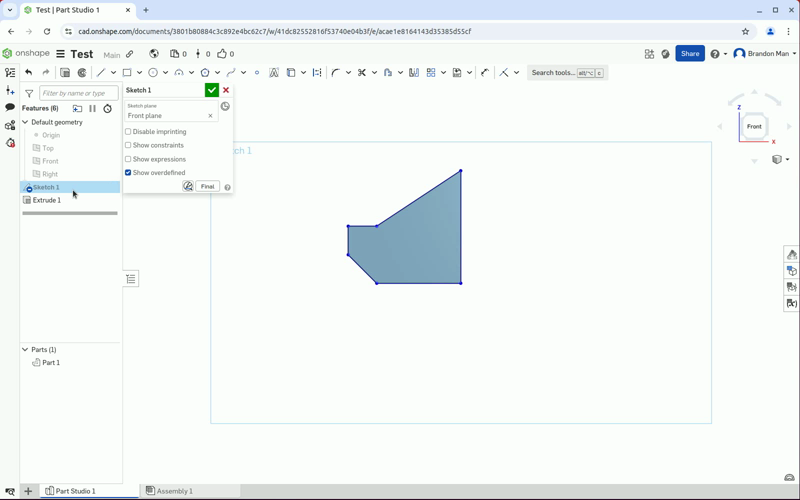
mouse_move(229, 92)
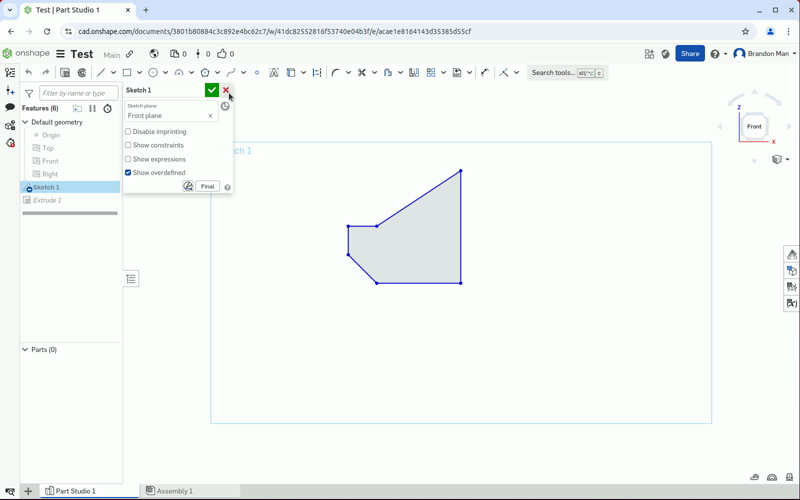
click(229, 92)
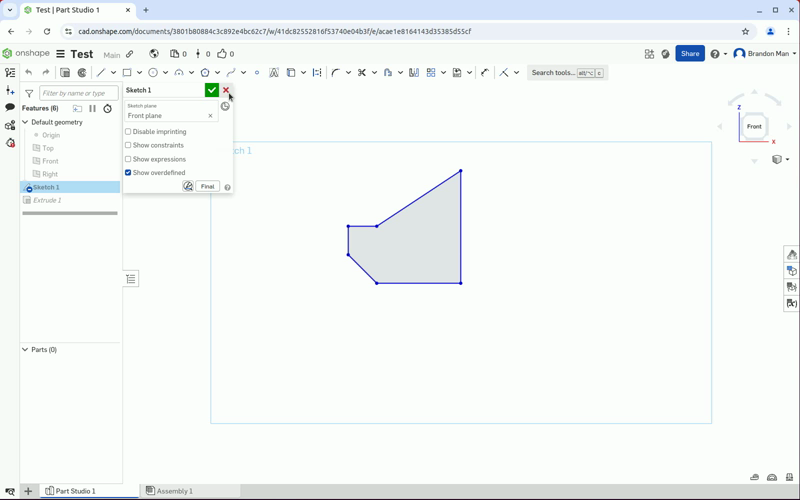
key(shift+s)
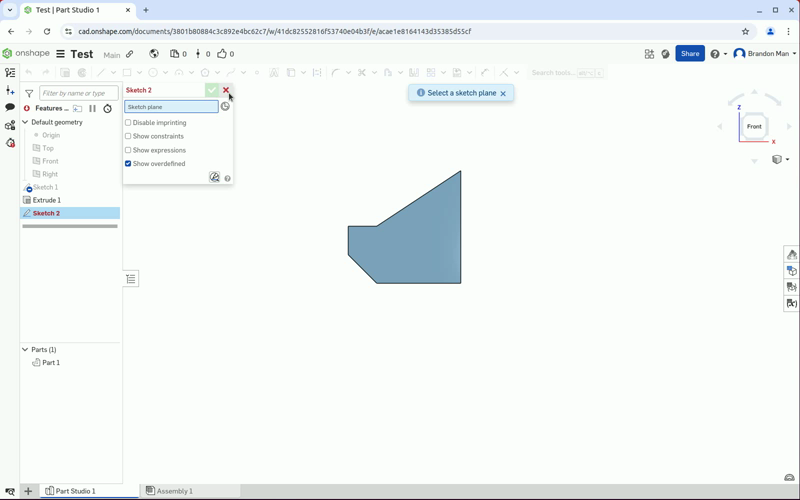
mouse_move(73, 163)
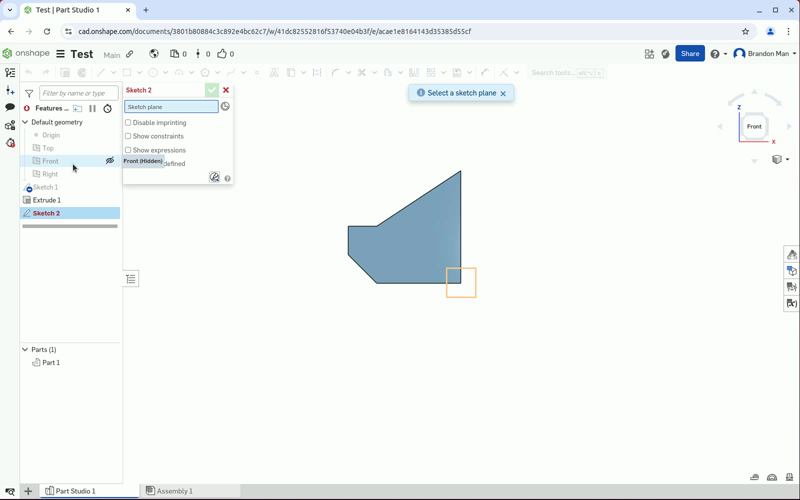
click(73, 163)
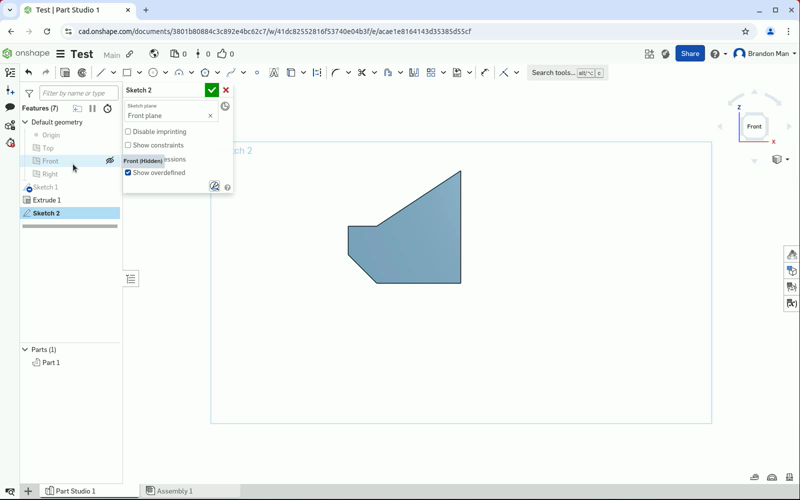
mouse_move(73, 352)
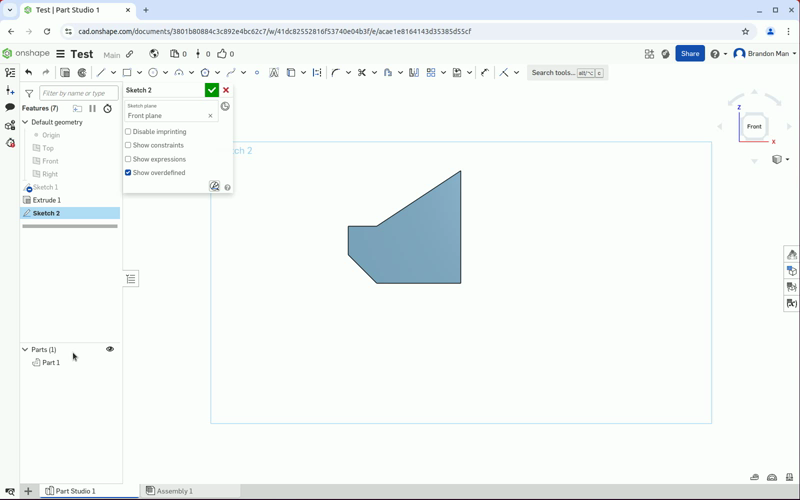
key(y)
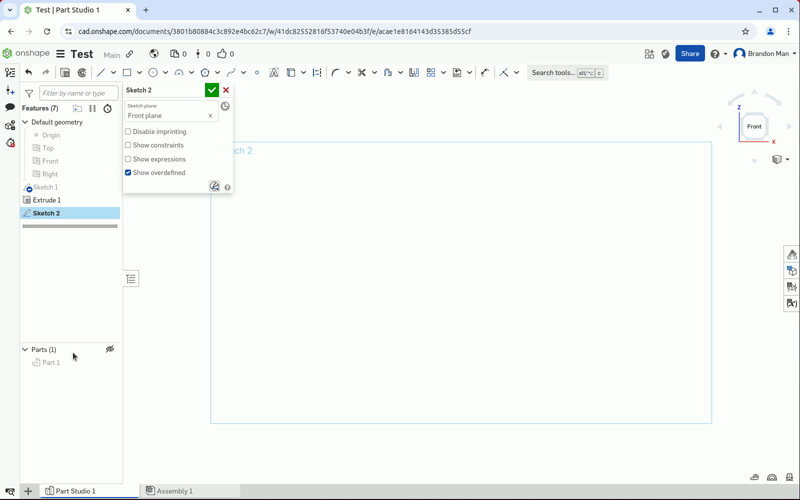
key(l)
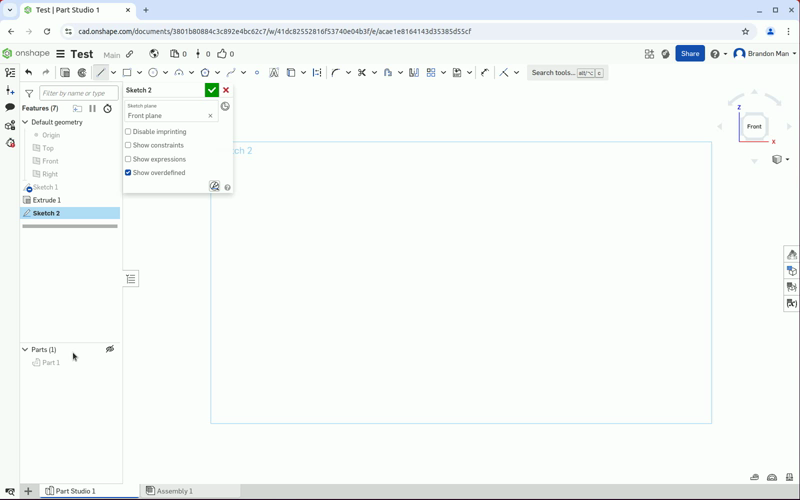
key_down(shift)
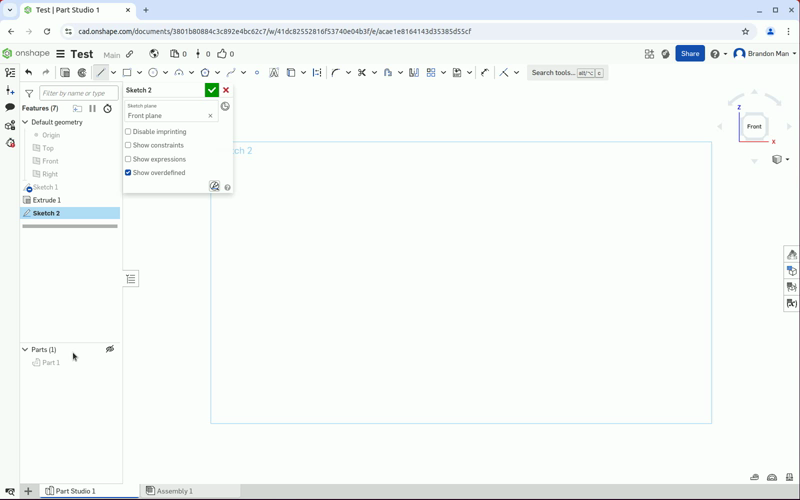
mouse_move(376, 226)
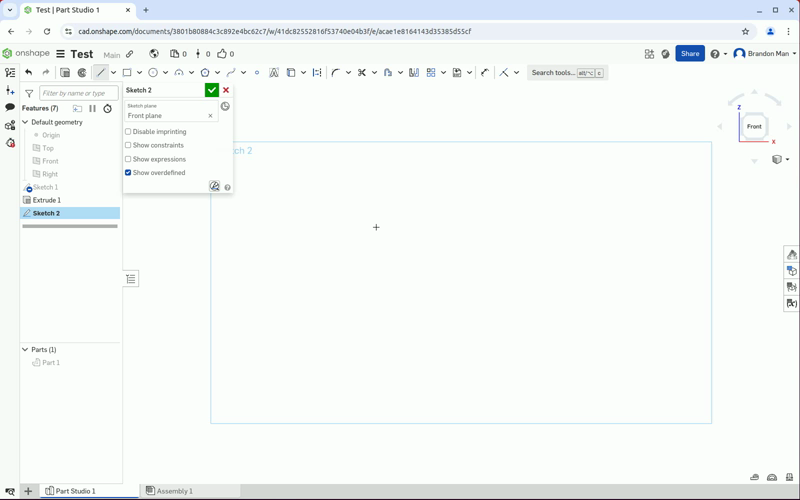
click(376, 226)
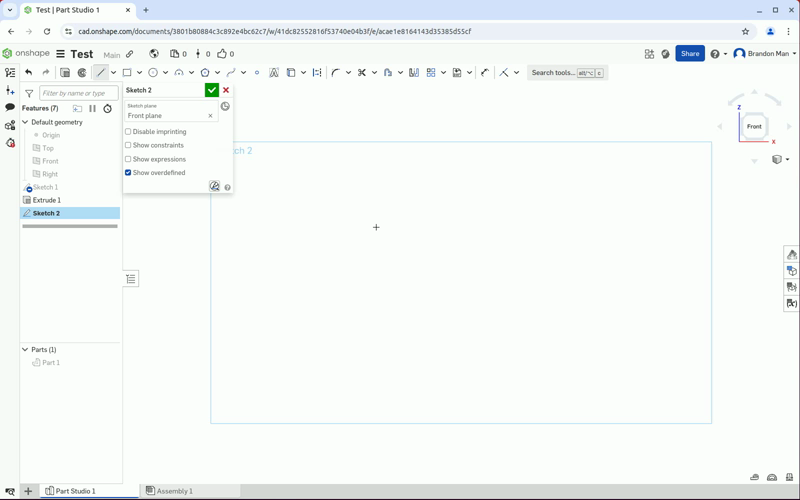
key_up(shift)
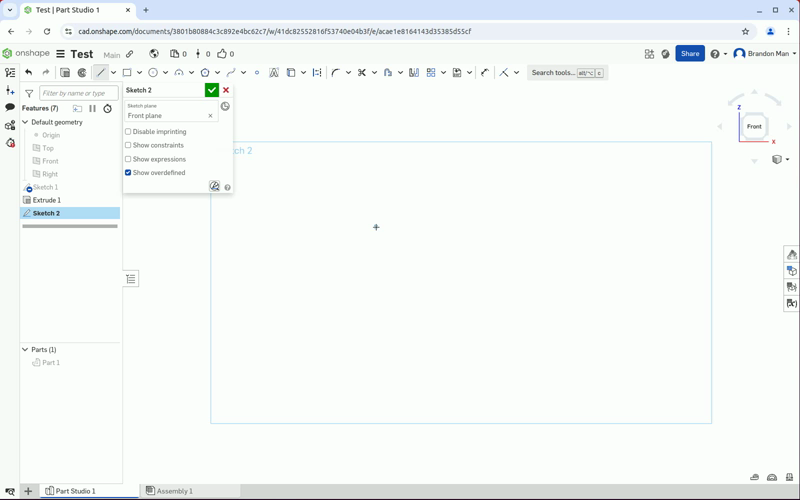
key_down(shift)
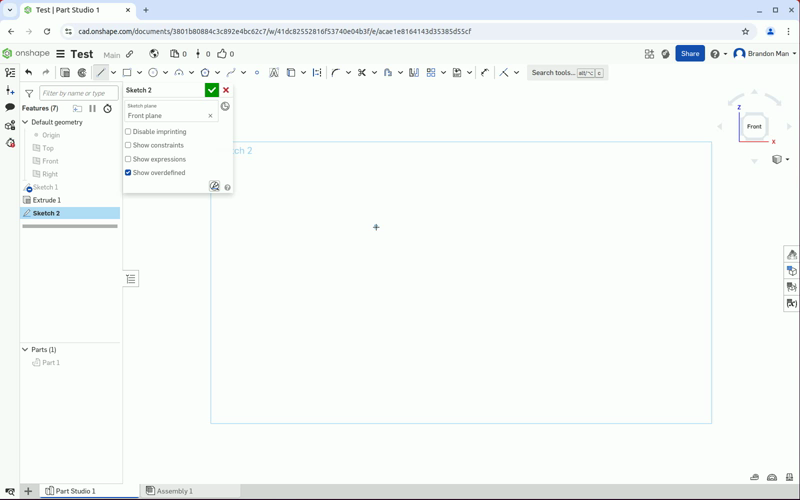
mouse_move(461, 170)
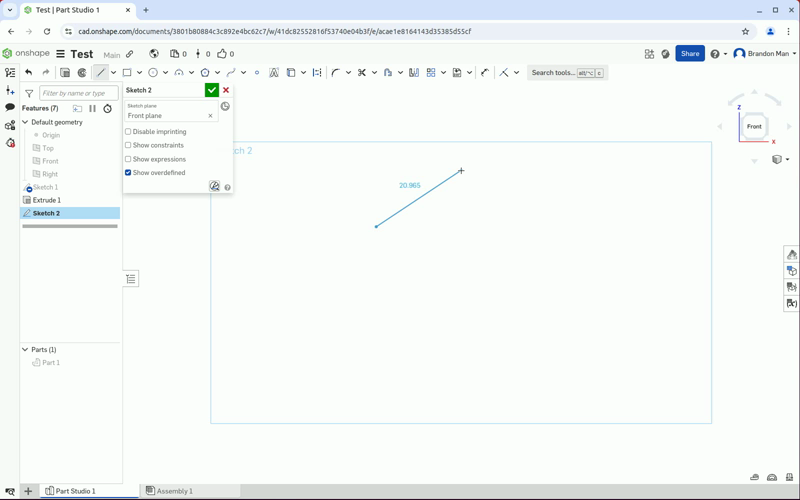
click(461, 170)
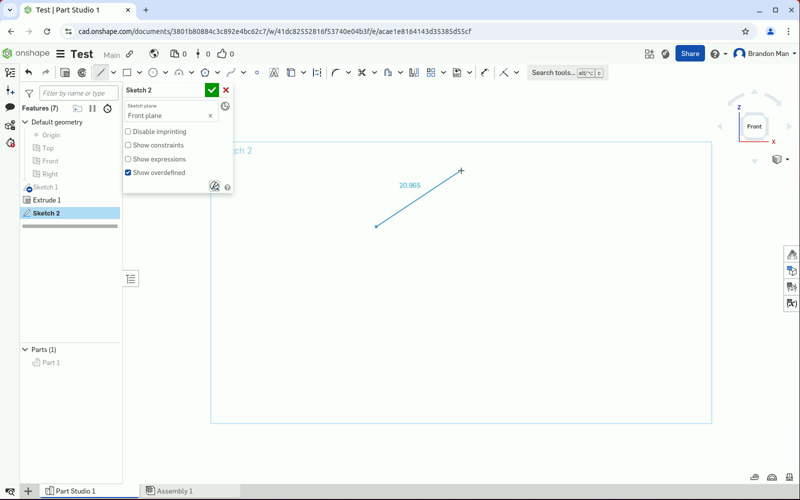
key_up(shift)
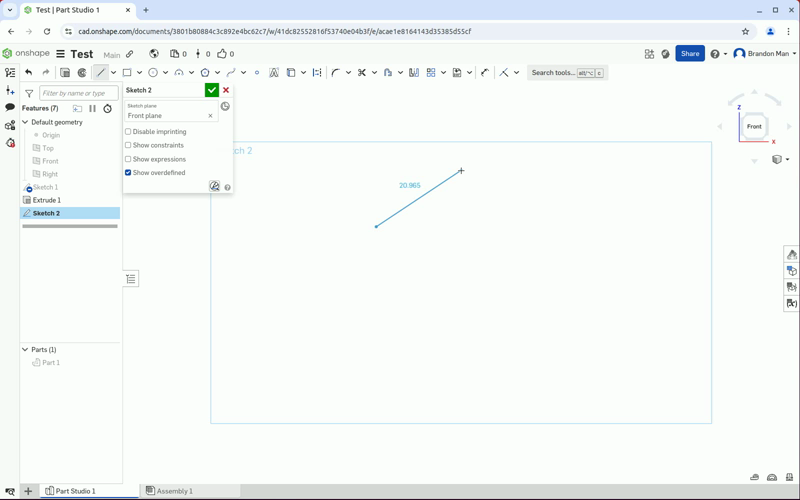
key_down(shift)
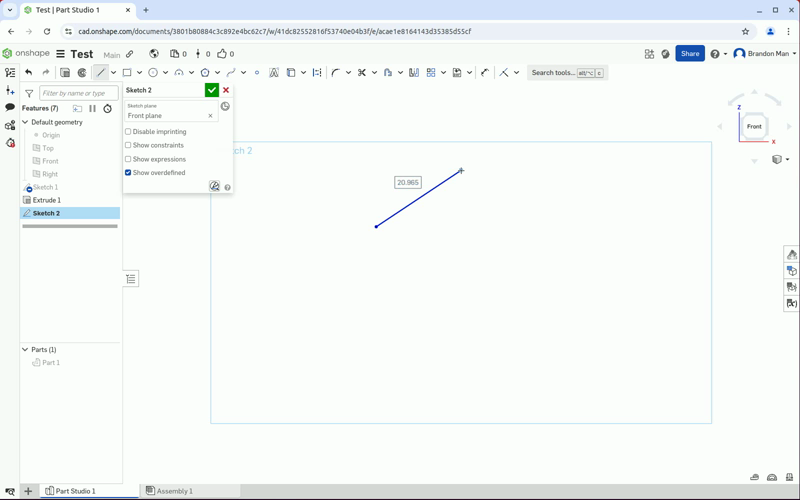
mouse_move(491, 170)
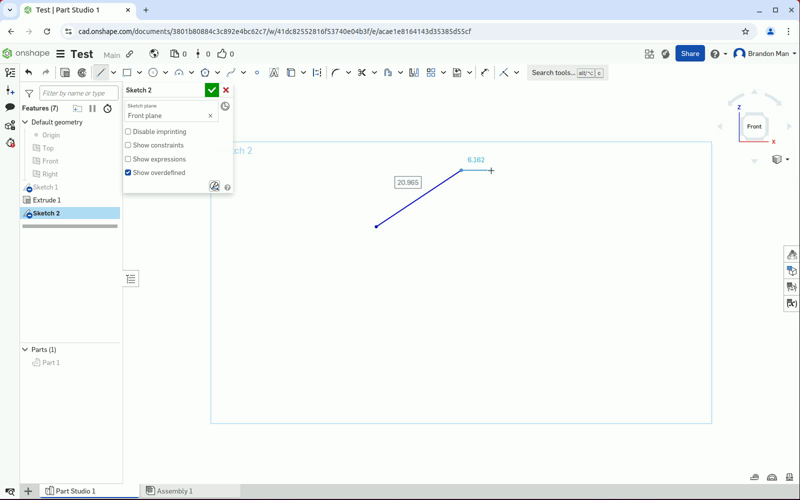
mouse_move(404, 170)
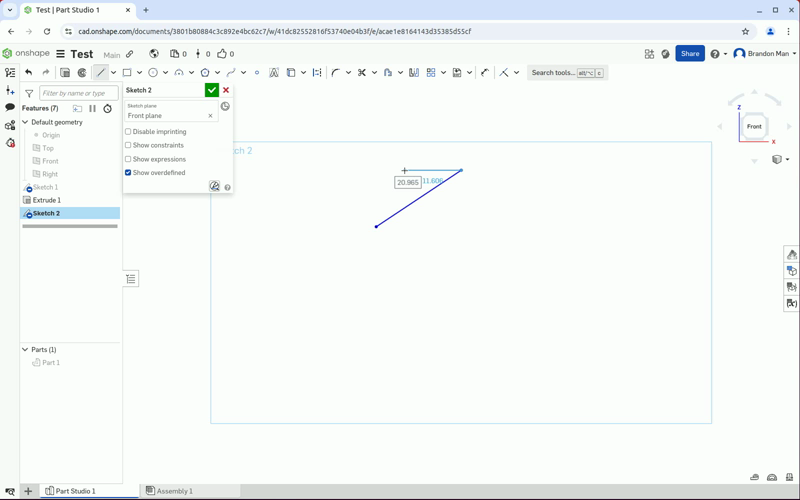
click(404, 170)
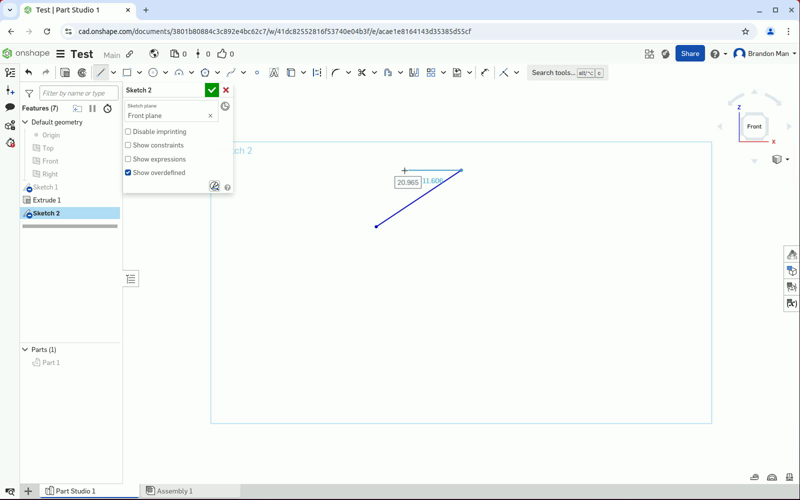
key_up(shift)
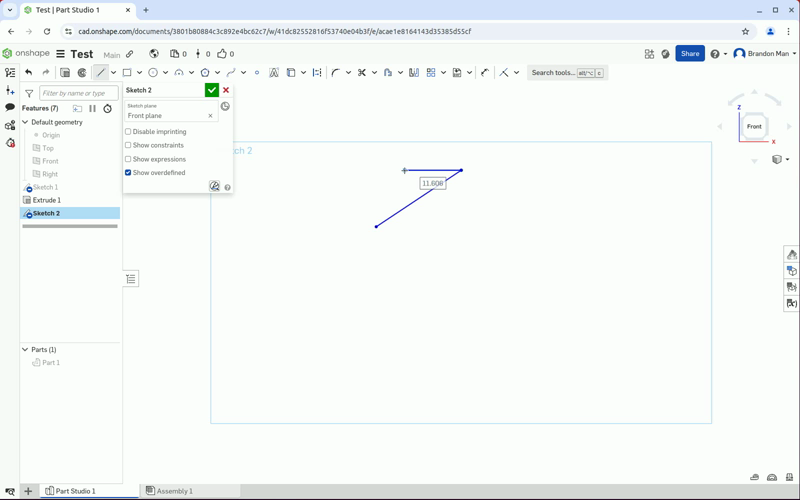
key_down(shift)
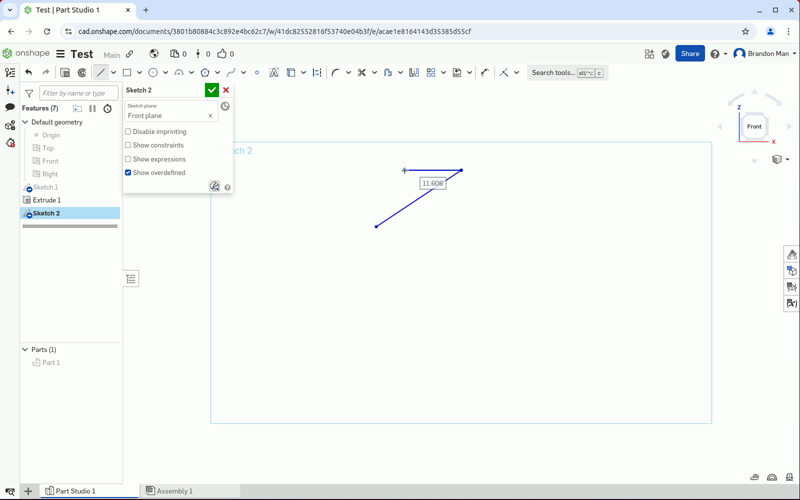
mouse_move(376, 226)
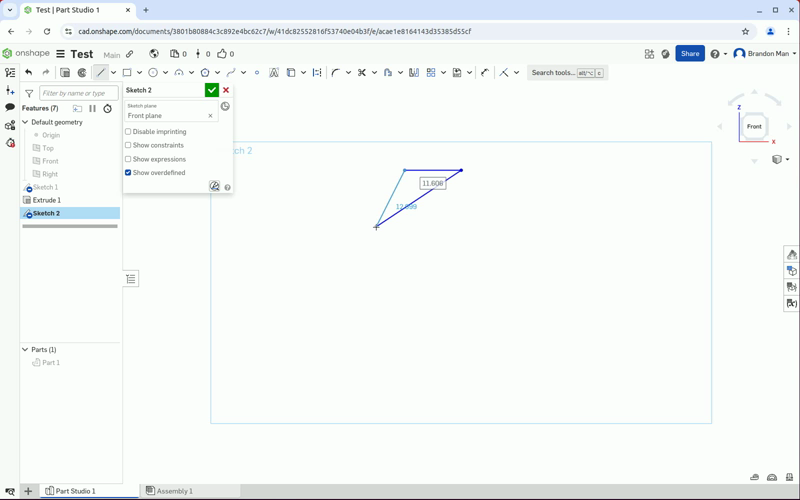
key_up(shift)
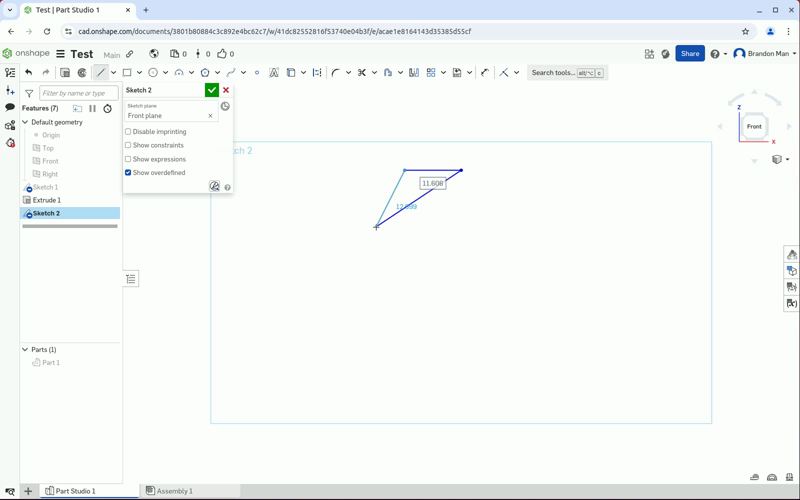
click(376, 226)
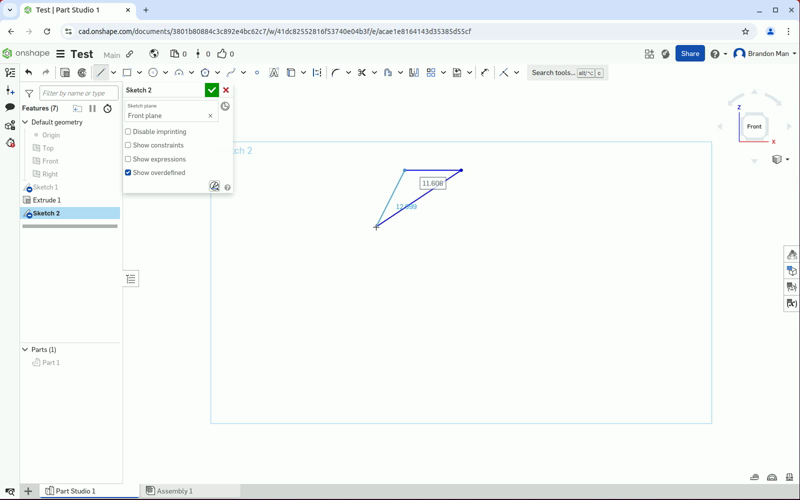
key(esc)
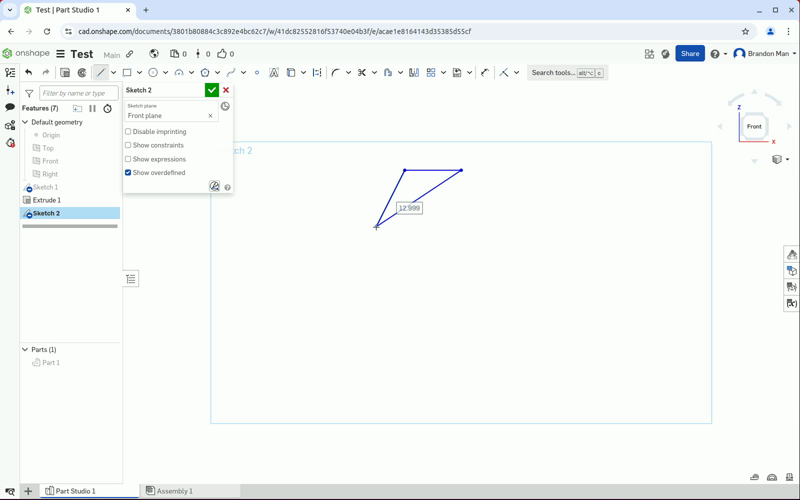
mouse_move(432, 182)
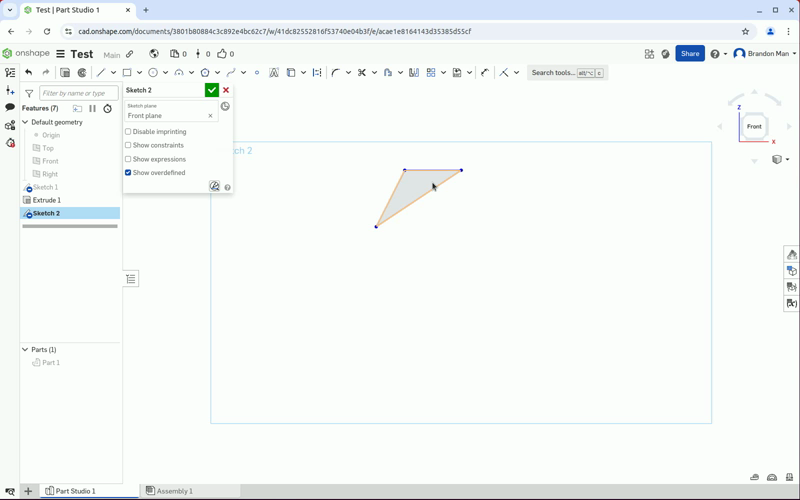
scroll(6)
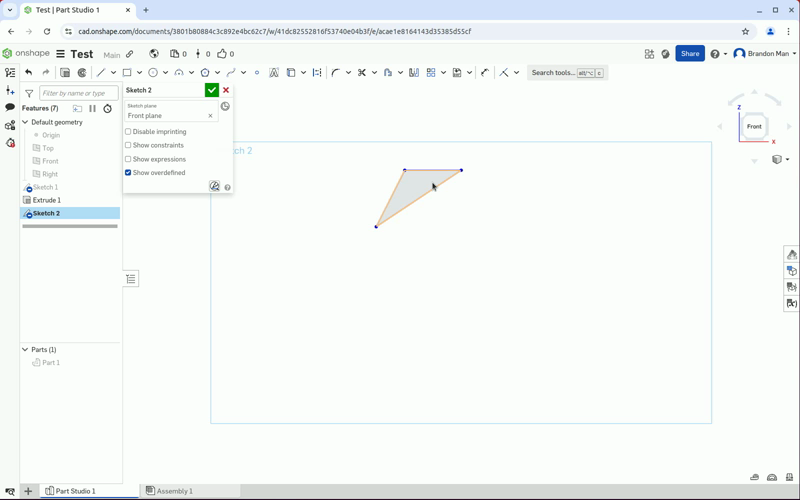
scroll(6)
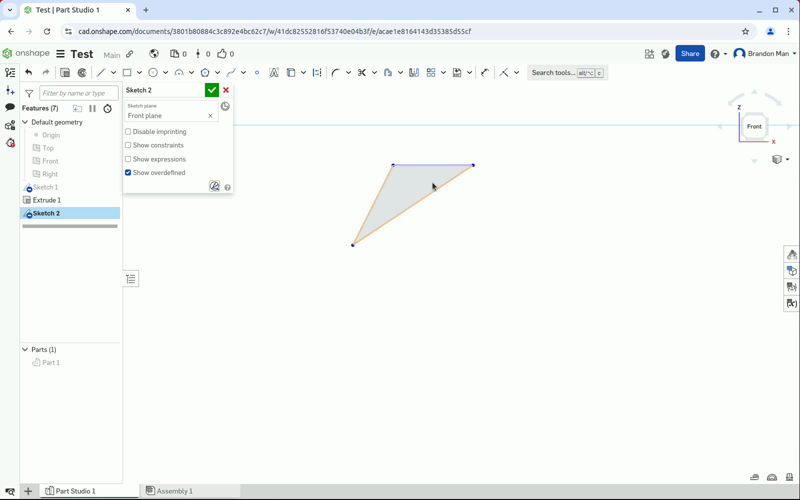
scroll(6)
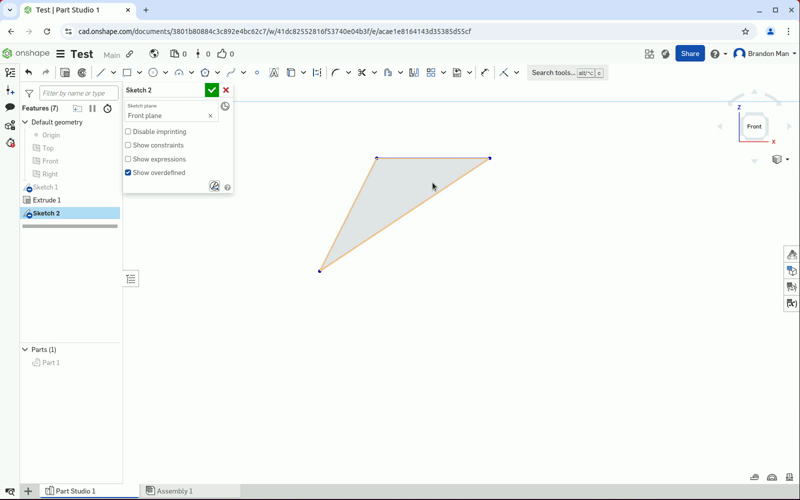
scroll(6)
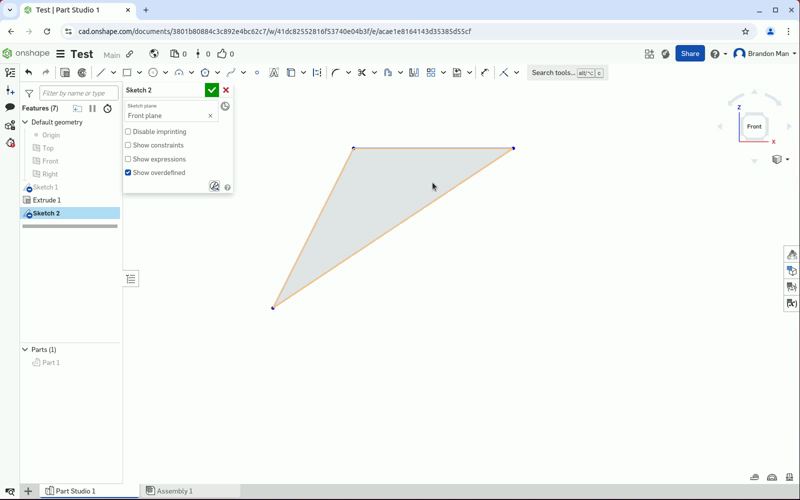
scroll(6)
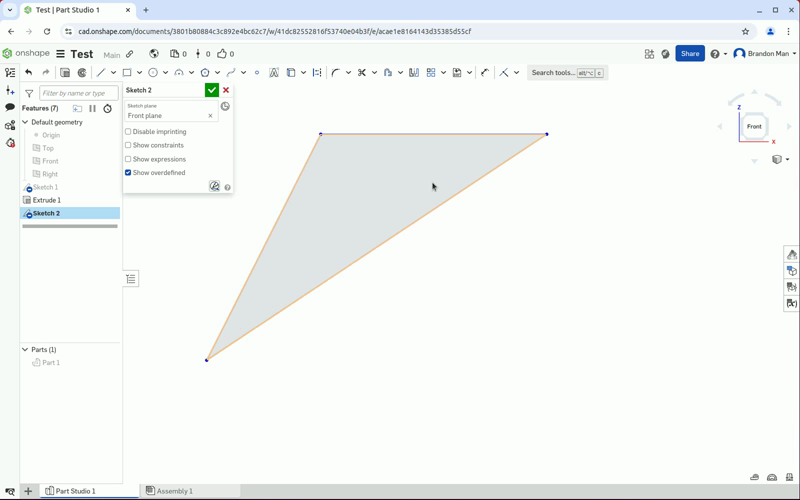
scroll(6)
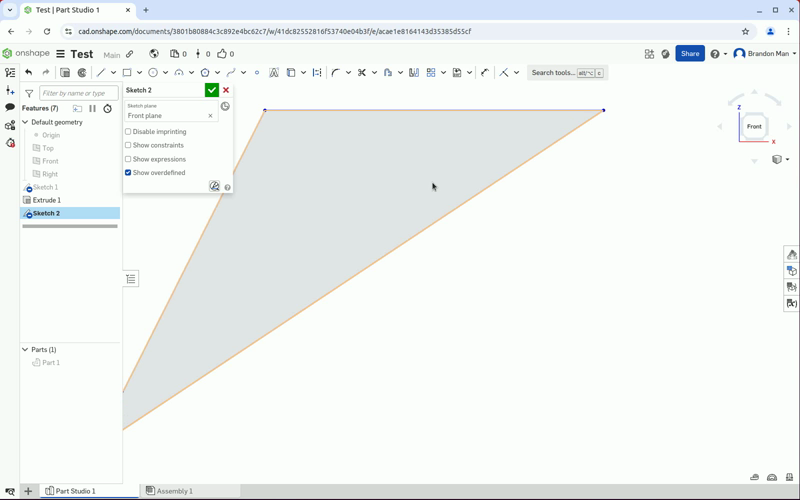
scroll(6)
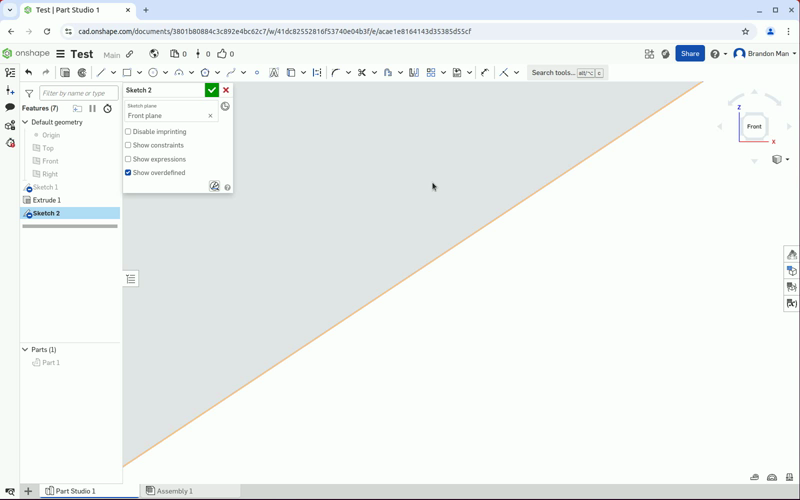
click(432, 182)
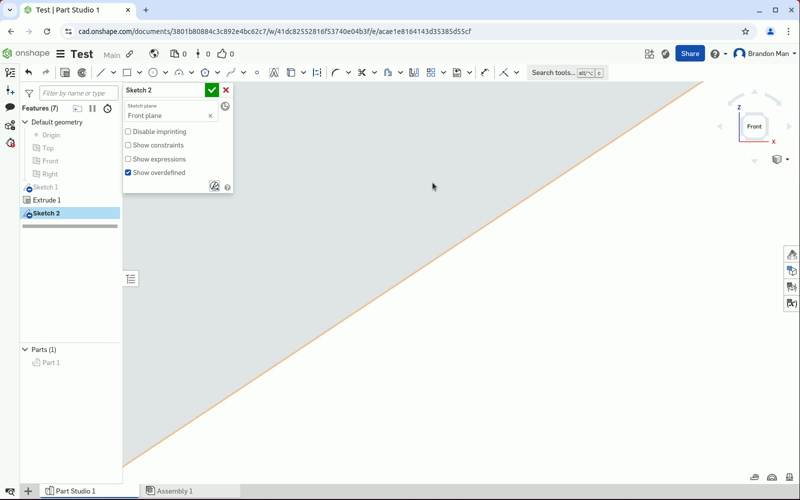
scroll(-6)
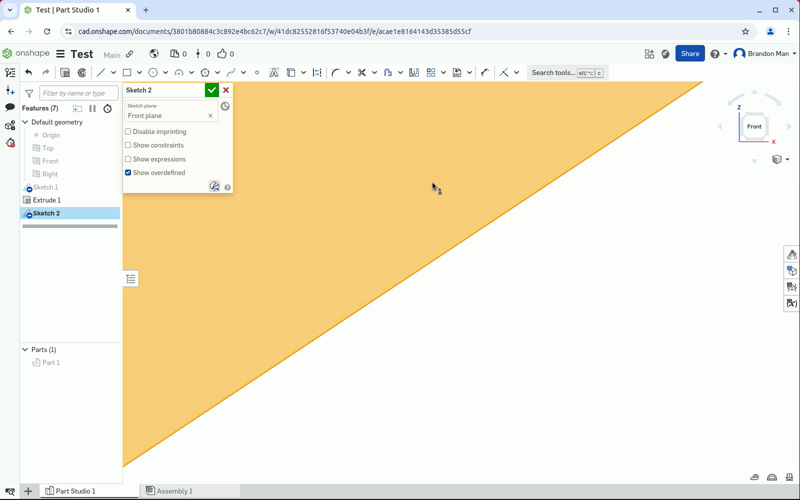
scroll(-6)
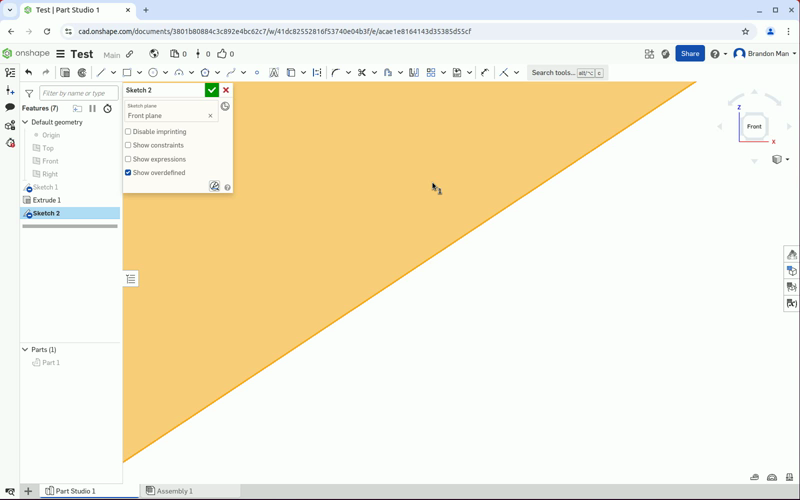
scroll(-6)
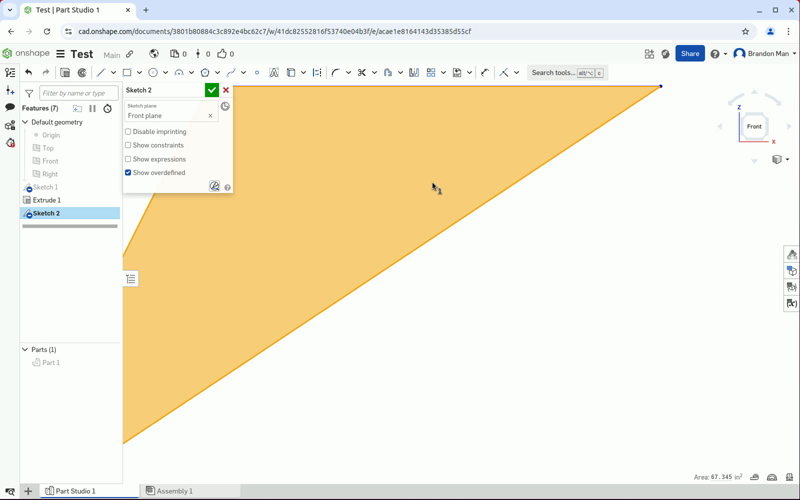
scroll(-6)
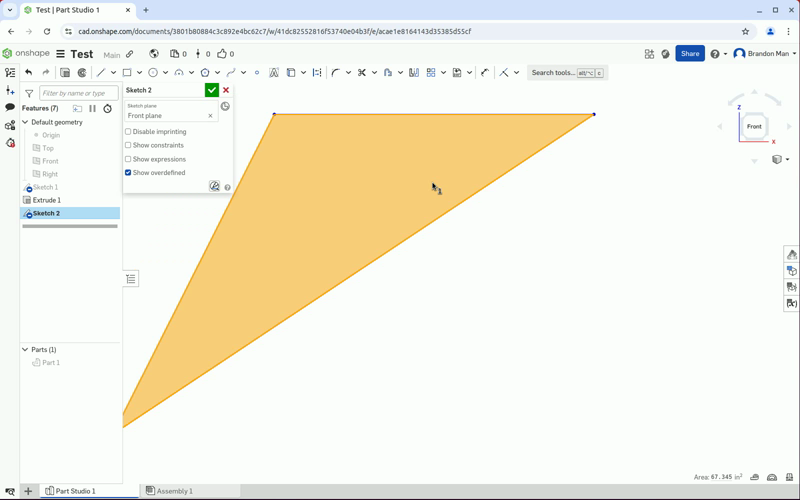
scroll(-6)
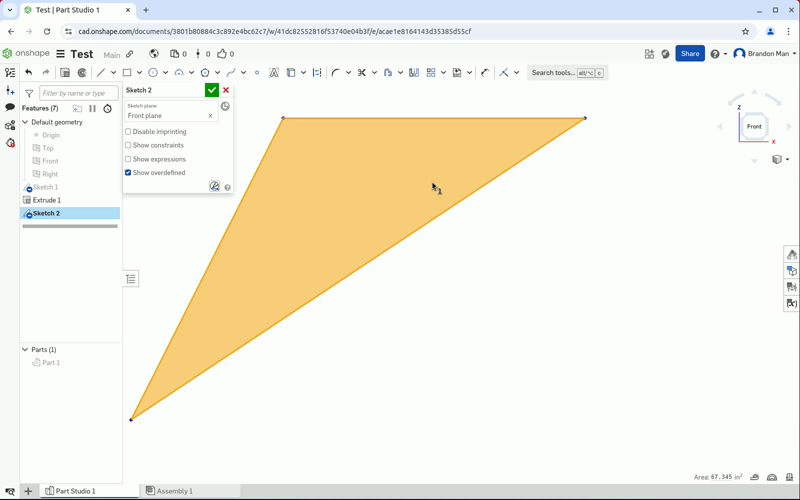
scroll(-6)
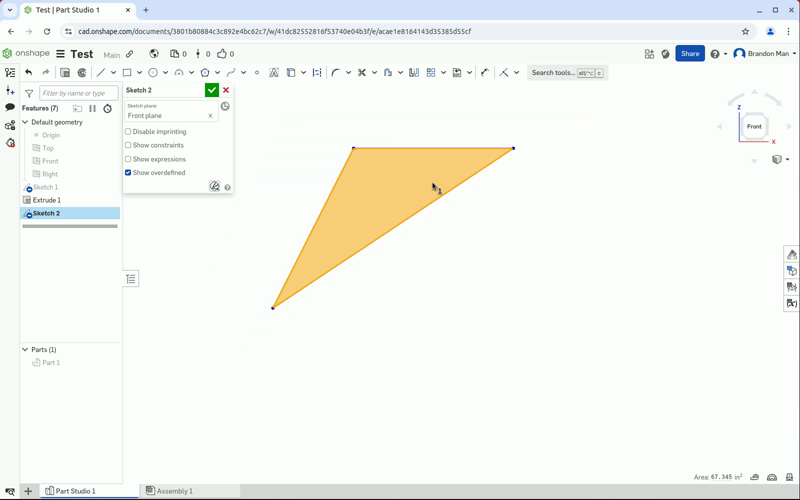
scroll(-6)
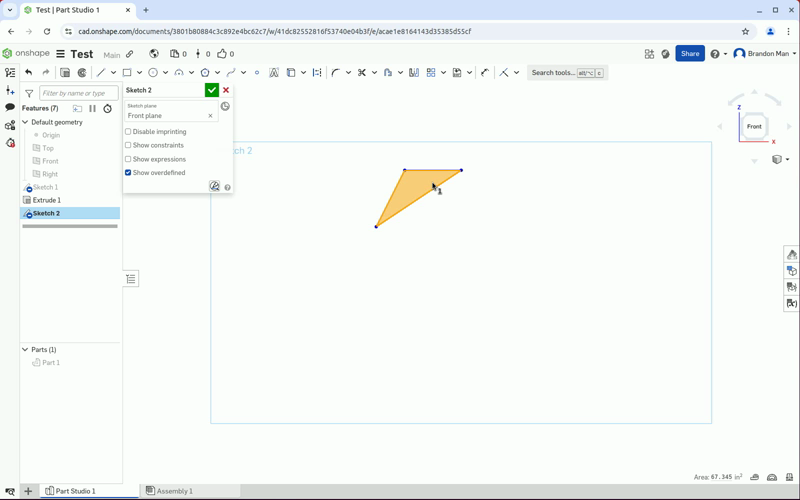
mouse_move(73, 352)
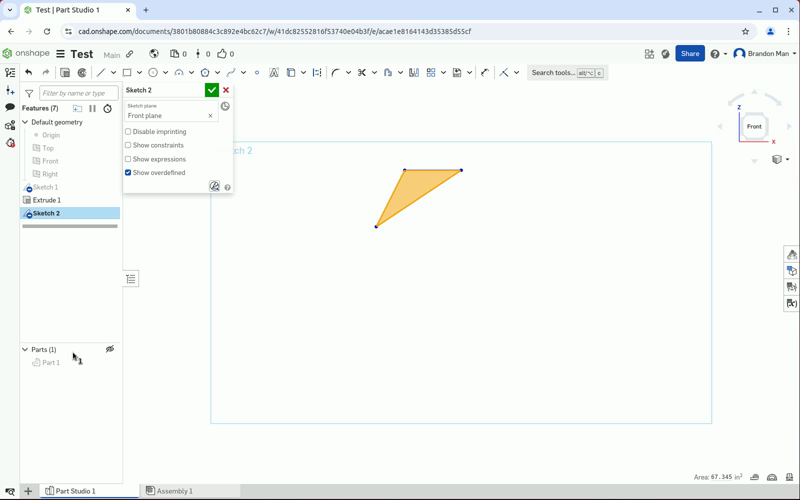
key(shift+y)
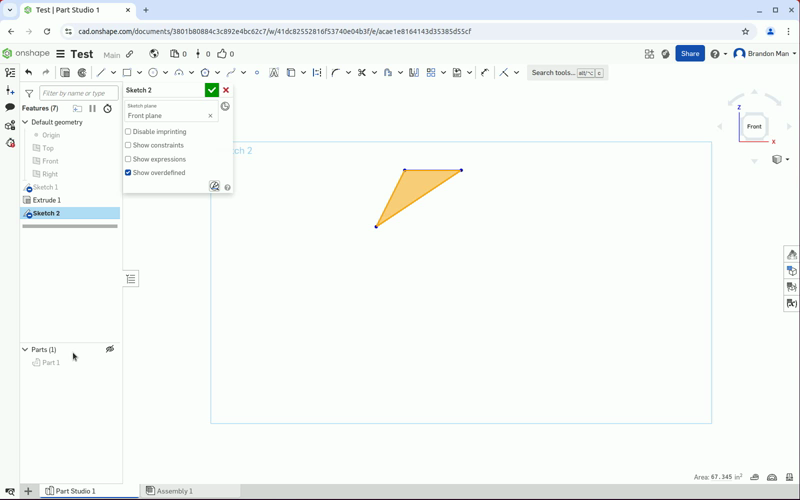
key(shift+e)
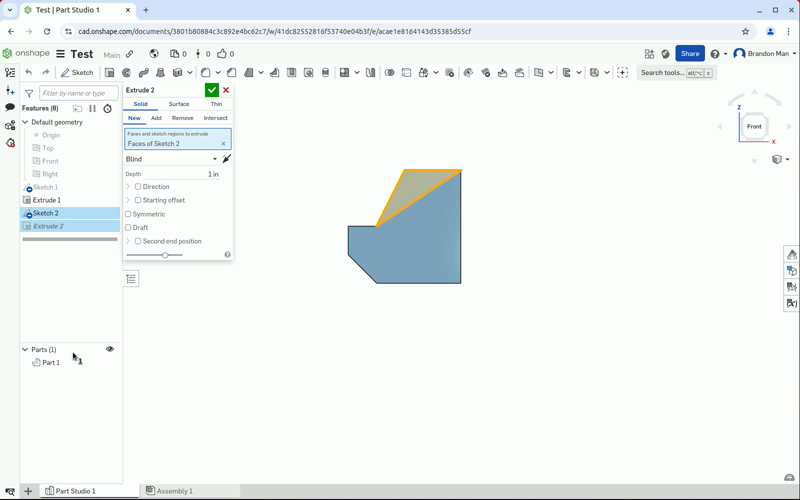
mouse_move(143, 106)
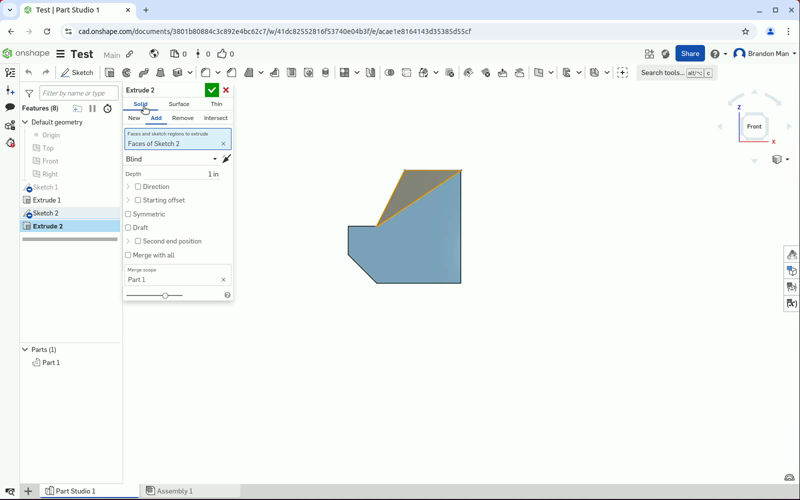
click(143, 106)
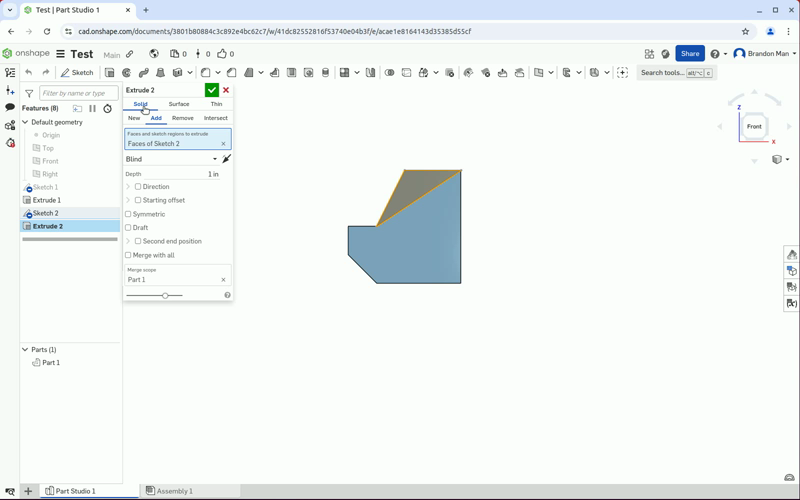
mouse_move(137, 120)
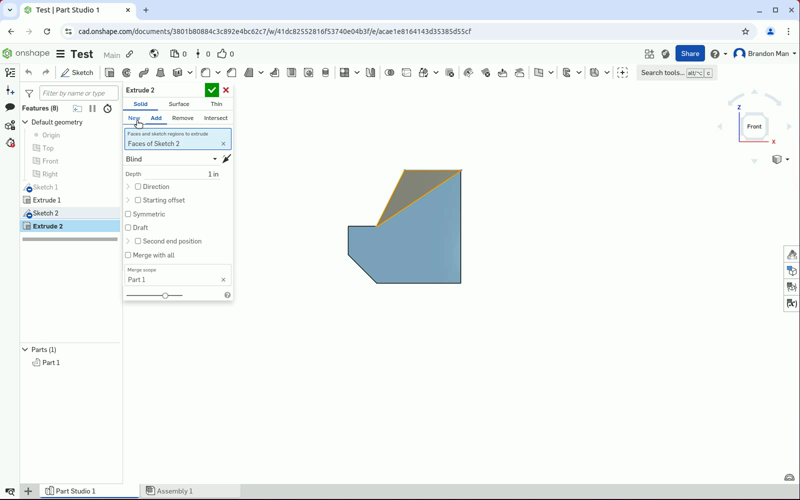
click(137, 120)
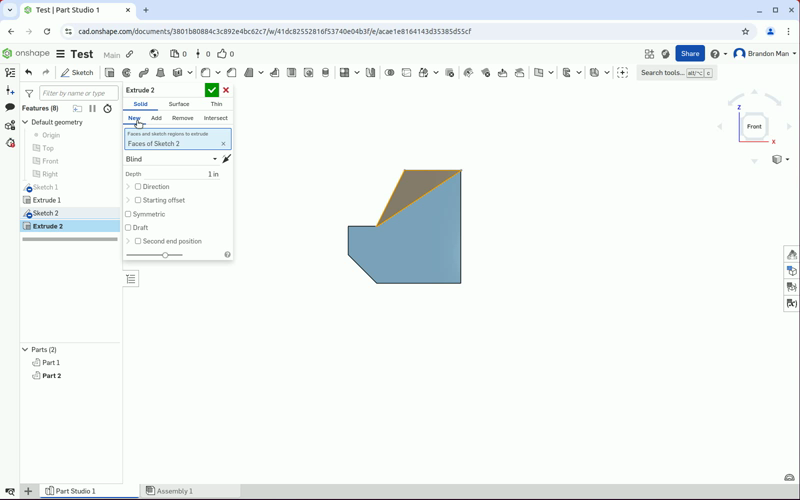
key(tab, 4)
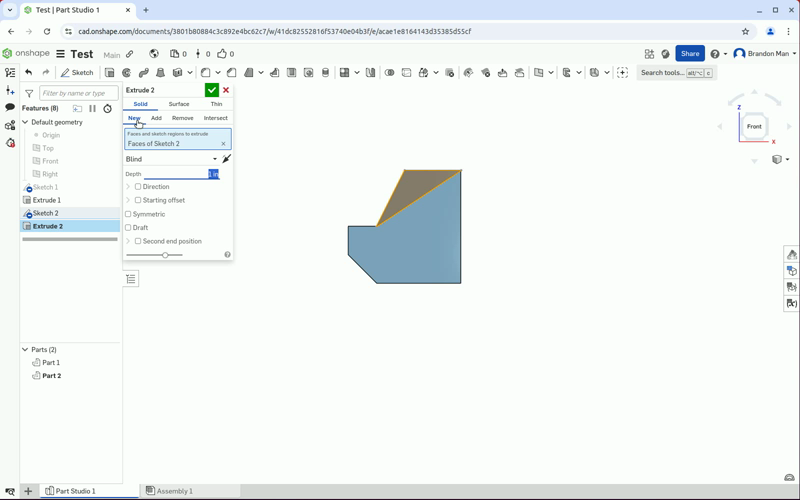
text(34.662)
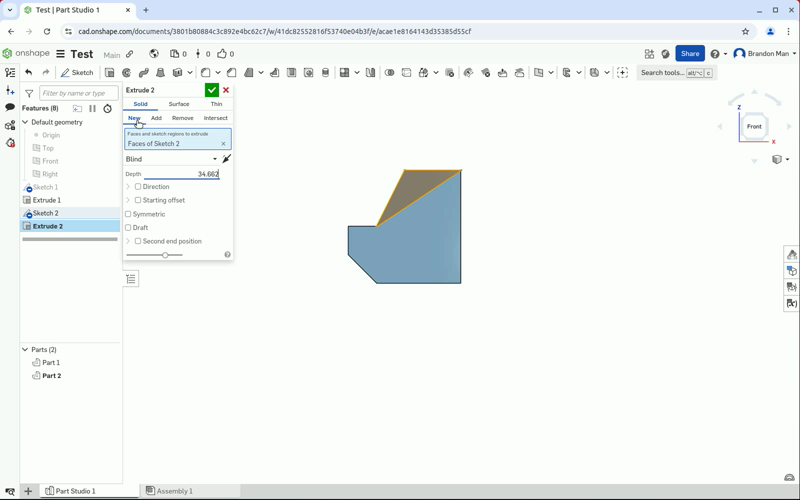
key(tab, 3)
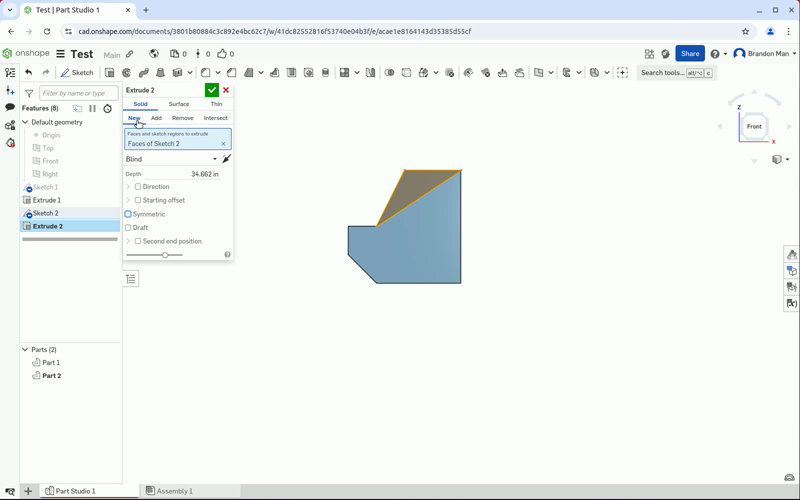
key(space)
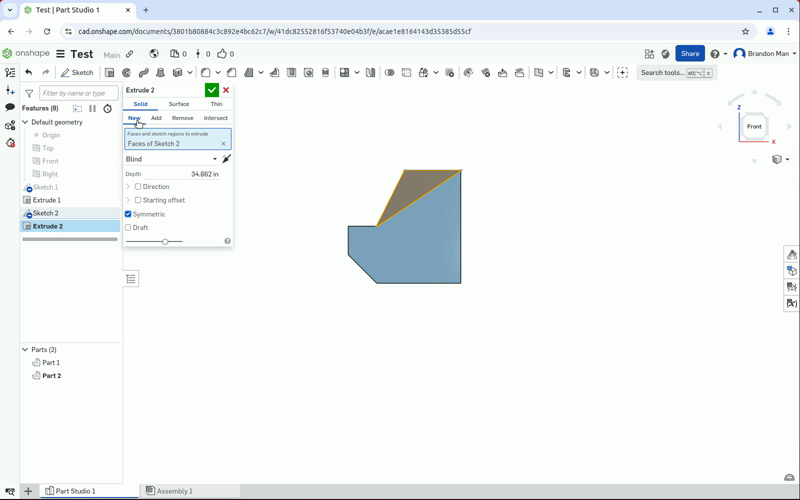
key(enter)
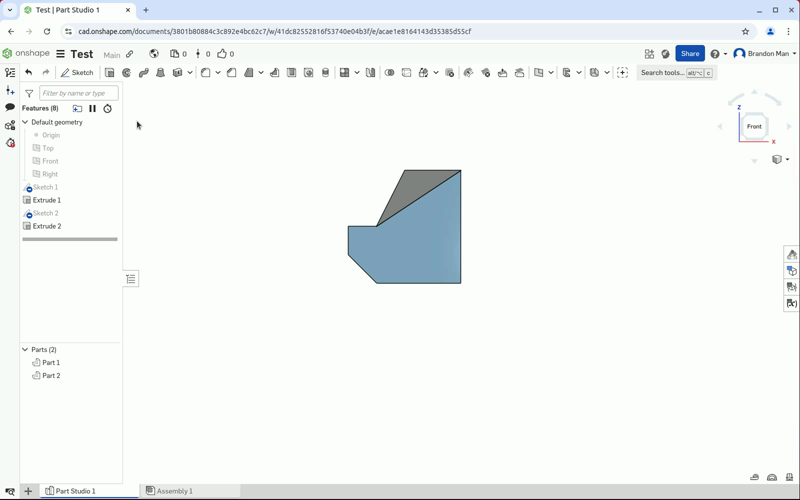
key(shift+h)
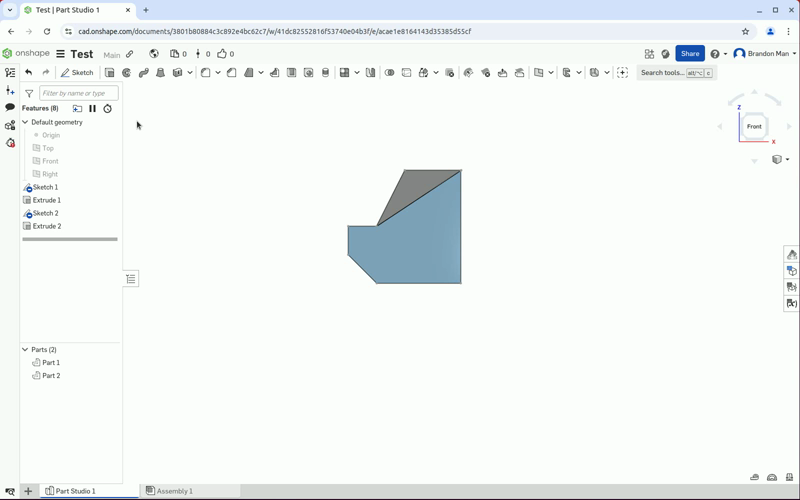
key(shift+h)
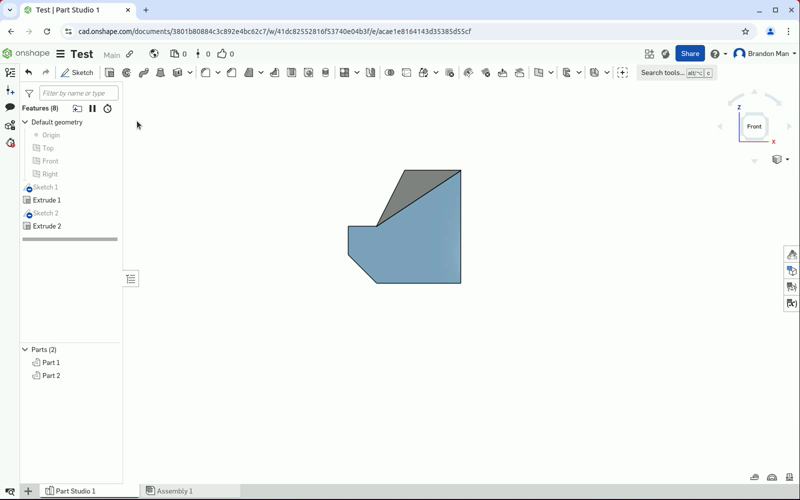
mouse_move(73, 189)
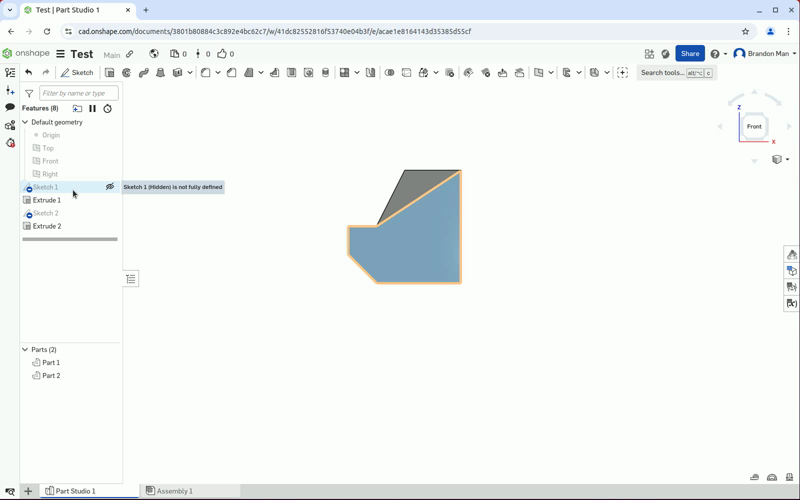
click(73, 189)
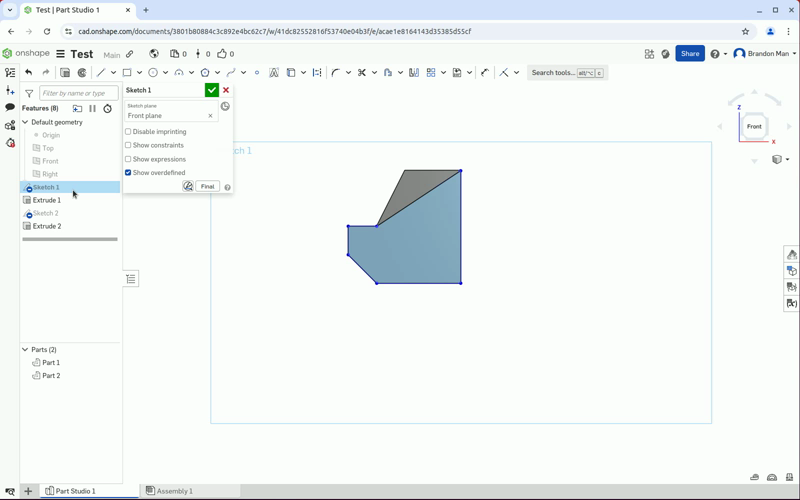
mouse_move(229, 92)
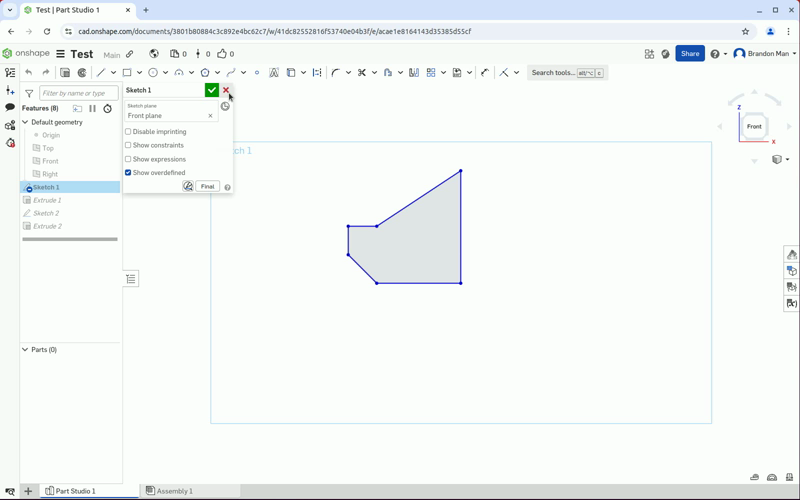
click(229, 92)
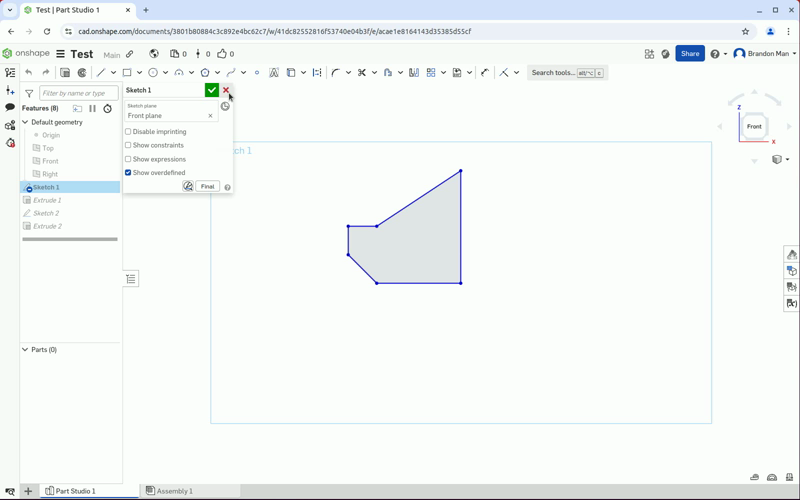
key(shift+s)
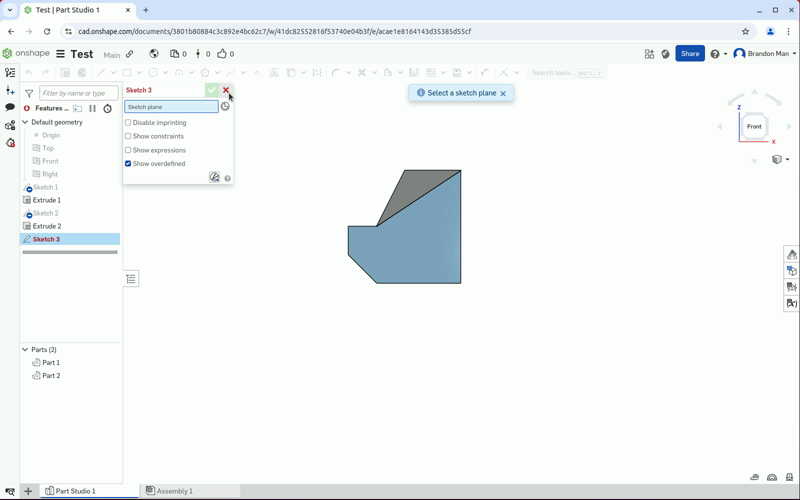
mouse_move(73, 163)
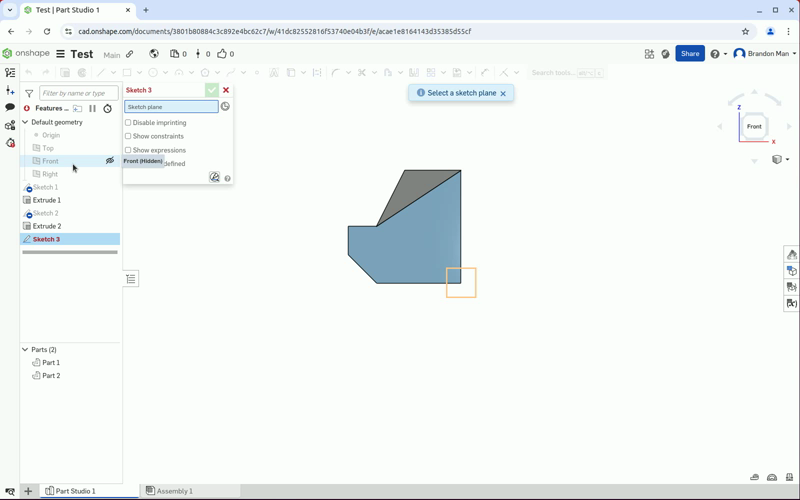
click(73, 163)
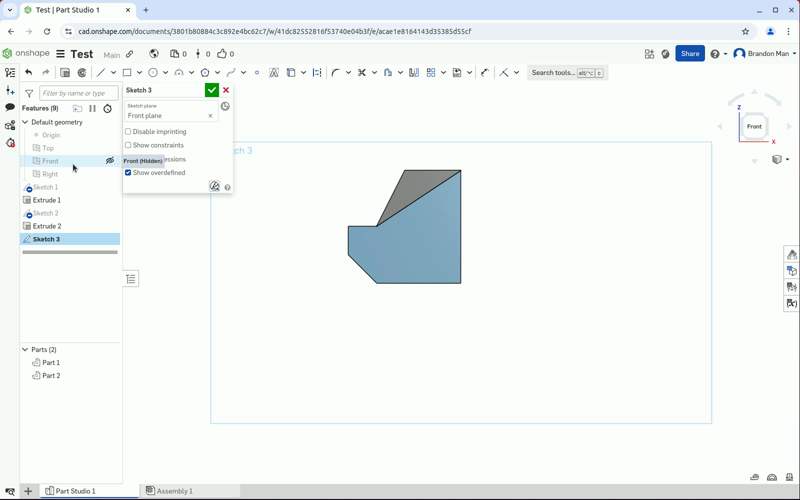
mouse_move(73, 352)
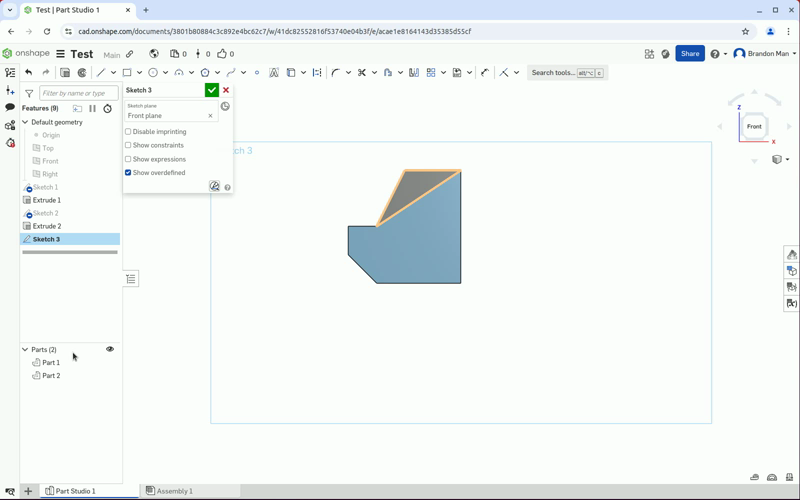
key(y)
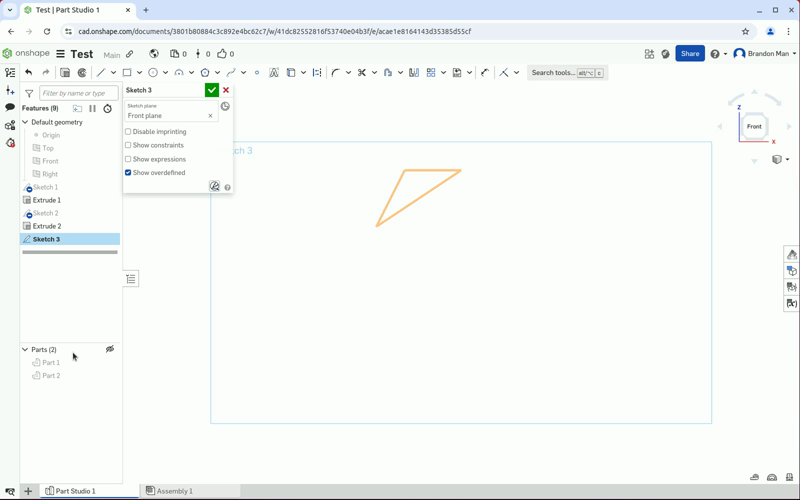
key(l)
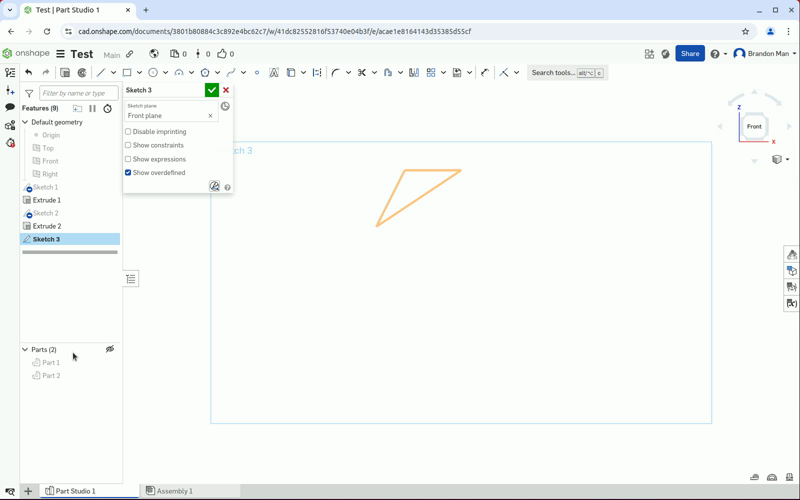
key_down(shift)
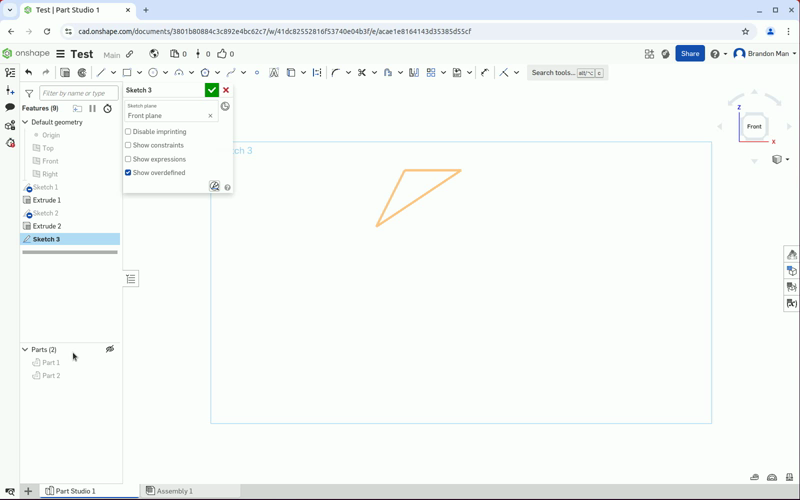
mouse_move(376, 226)
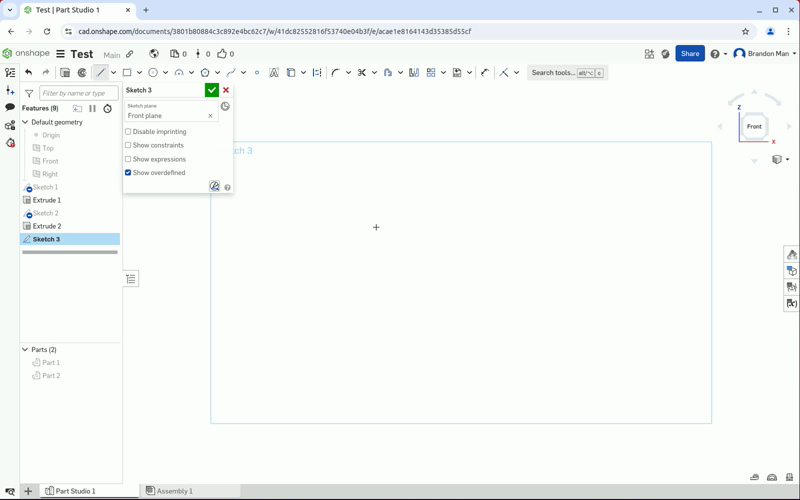
click(376, 226)
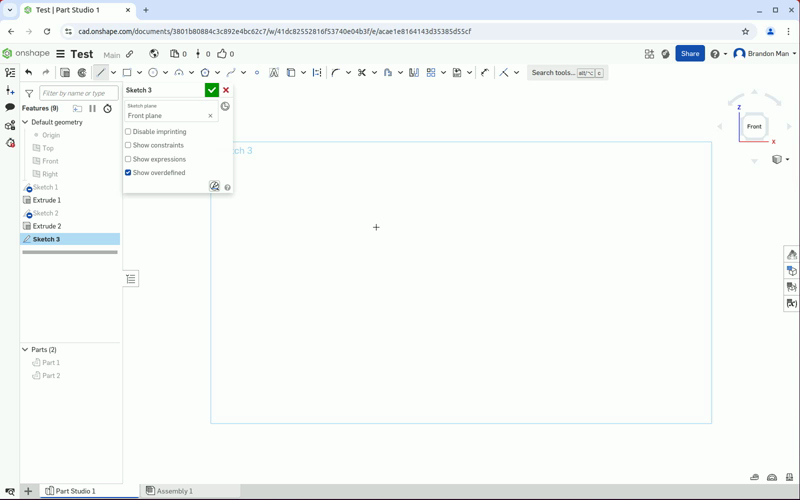
key_up(shift)
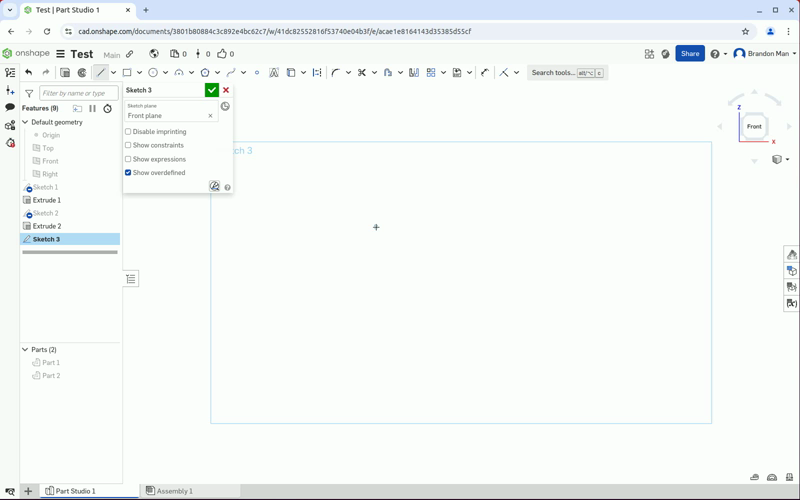
key_down(shift)
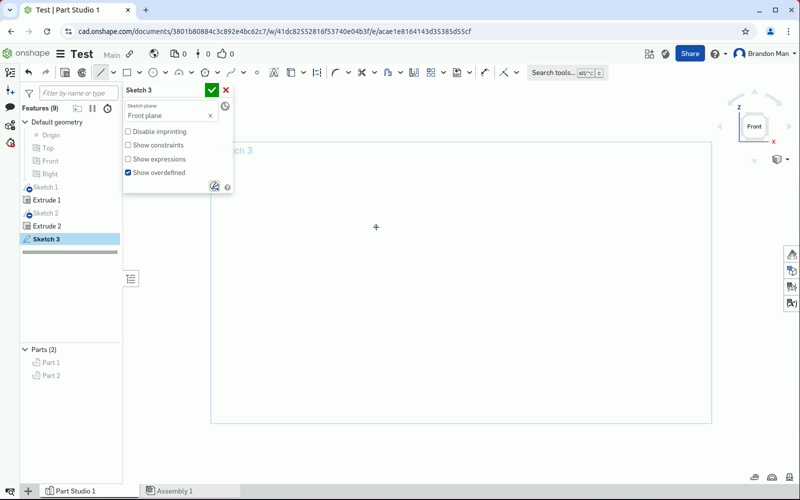
mouse_move(461, 170)
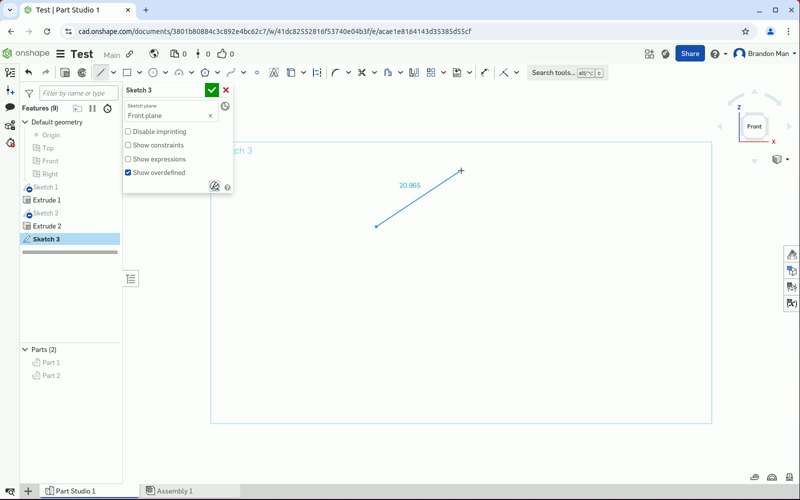
click(461, 170)
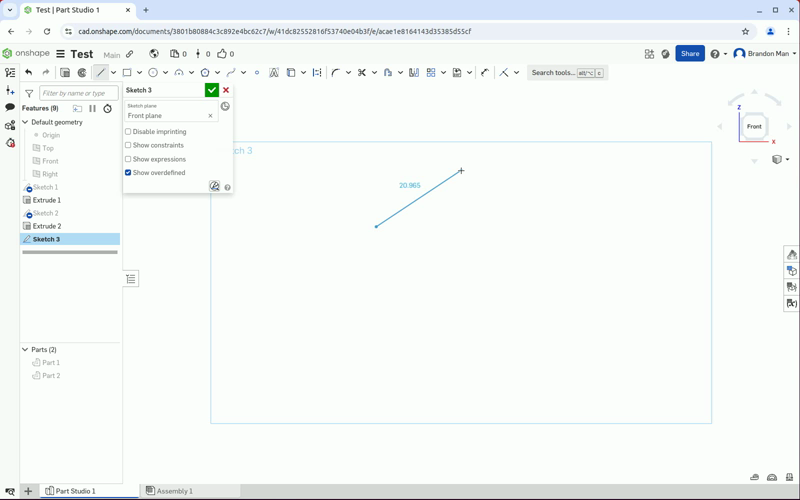
key_up(shift)
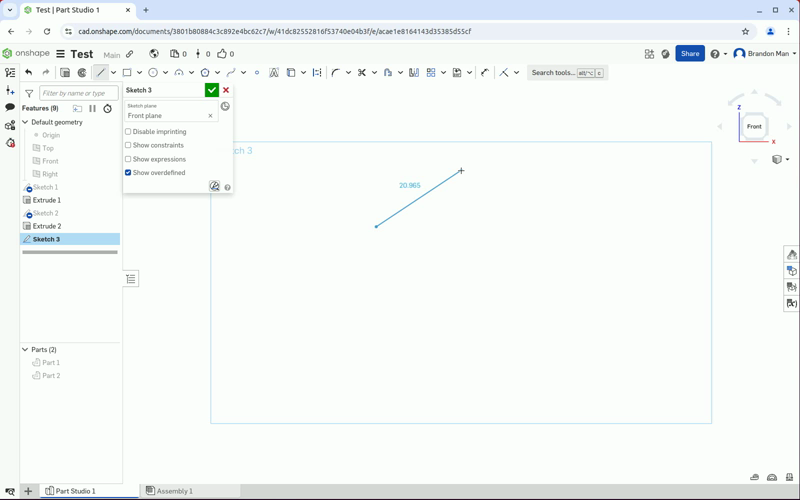
key_down(shift)
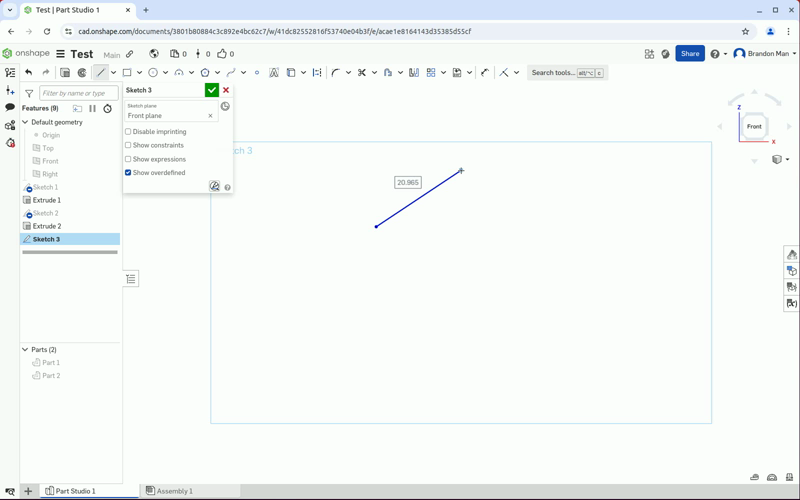
mouse_move(491, 170)
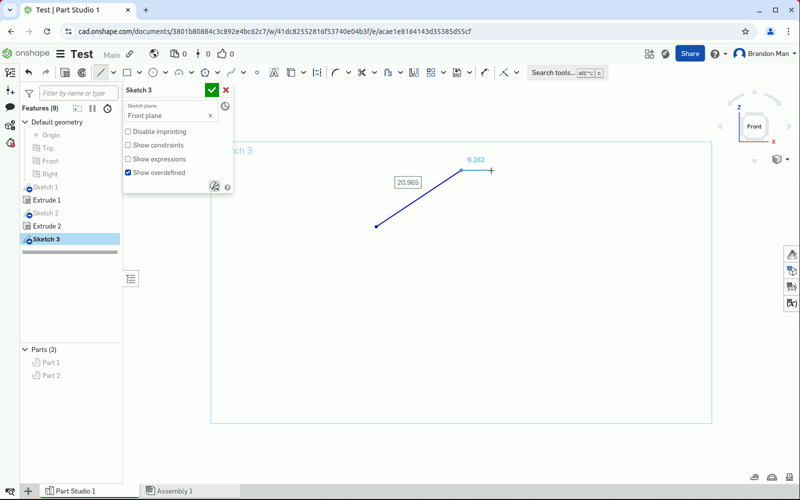
mouse_move(404, 170)
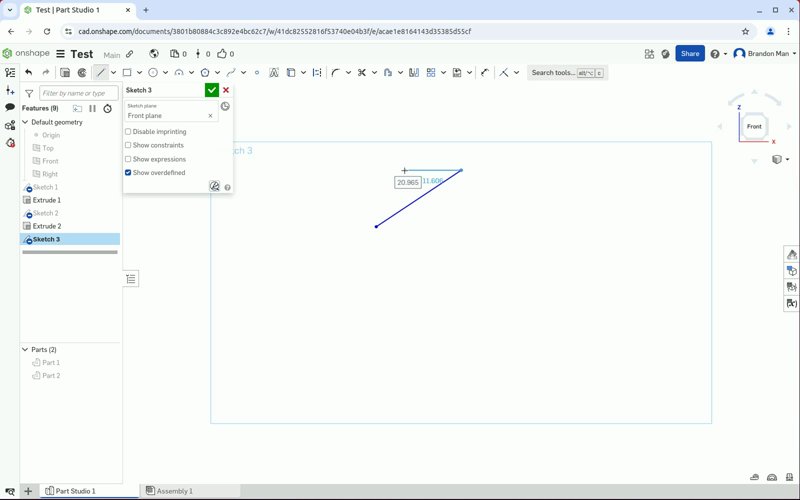
click(404, 170)
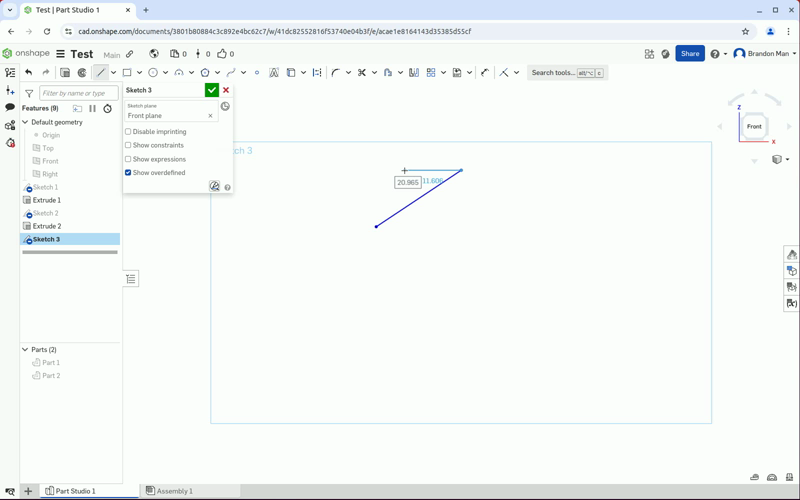
key_up(shift)
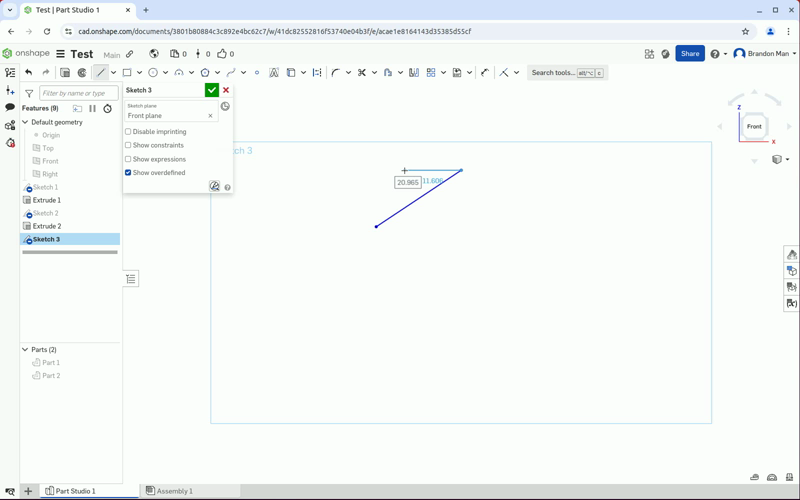
key_down(shift)
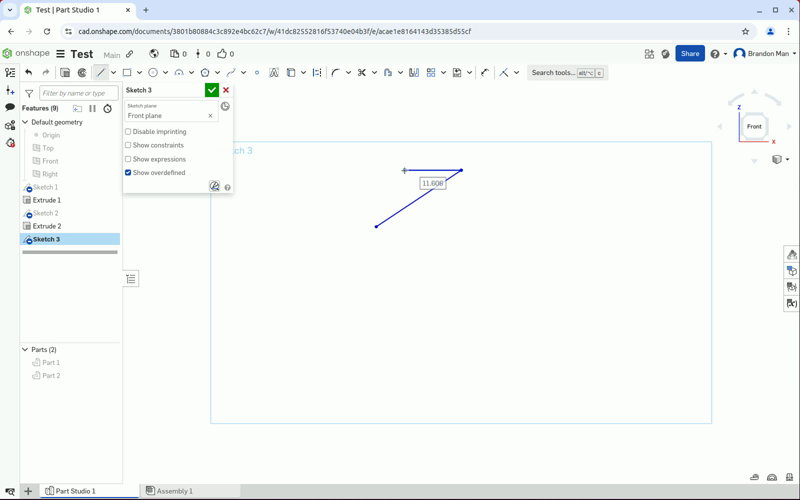
mouse_move(376, 226)
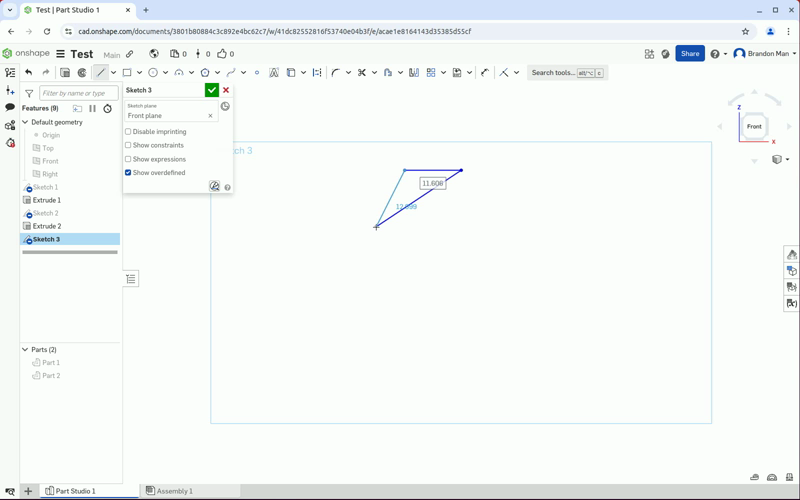
key_up(shift)
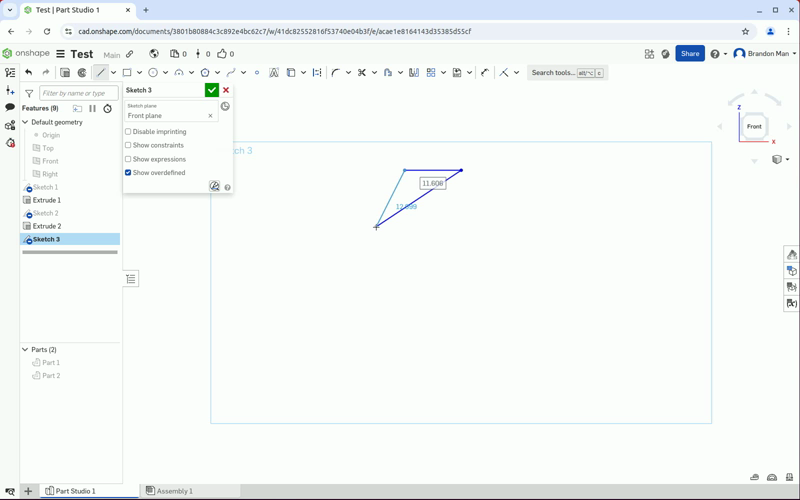
click(376, 226)
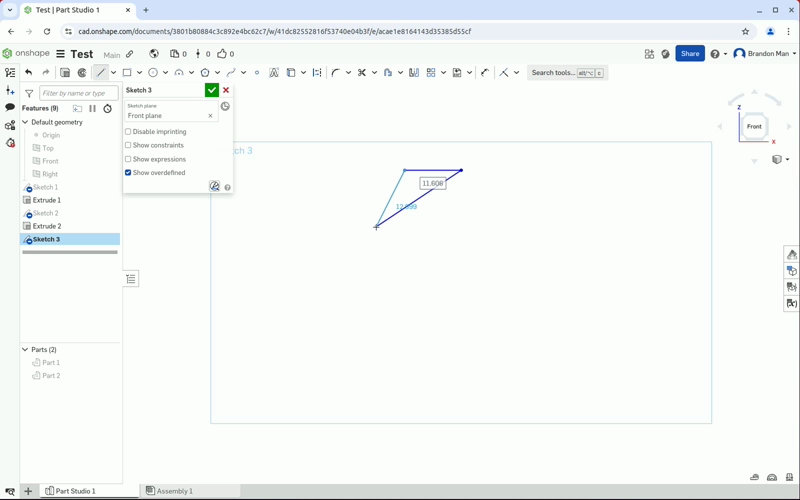
key(esc)
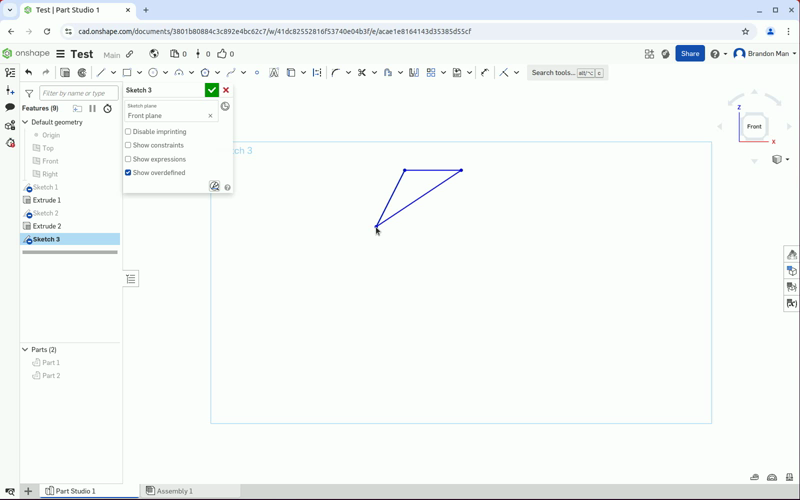
mouse_move(406, 201)
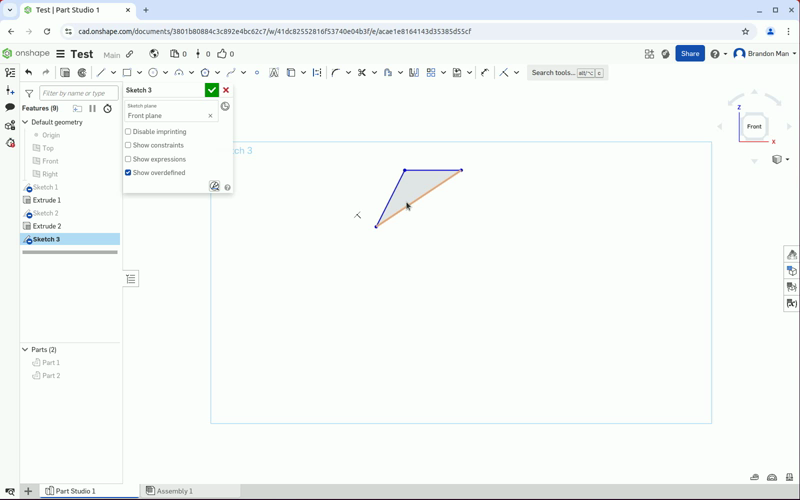
scroll(6)
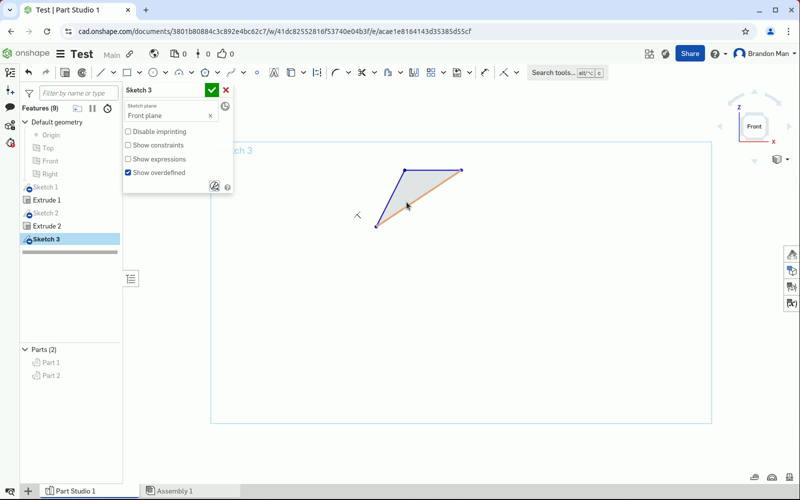
scroll(6)
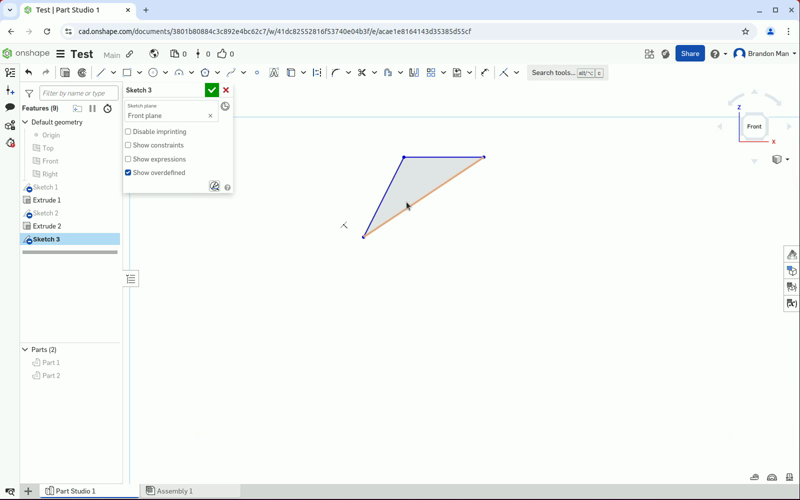
scroll(6)
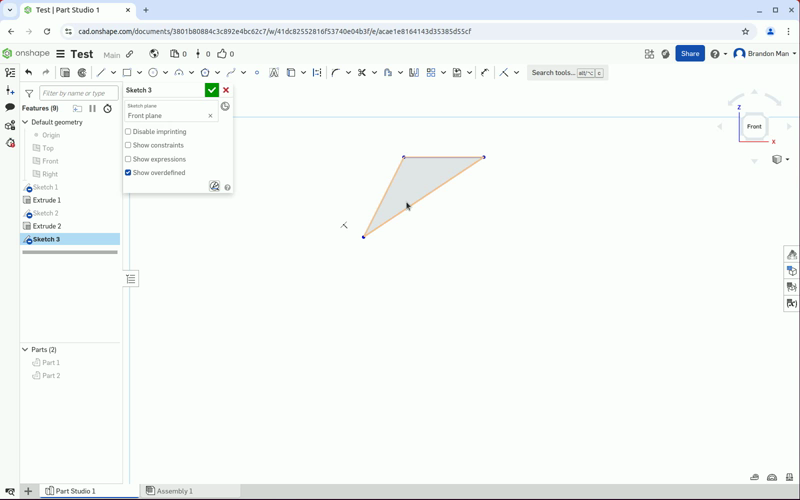
scroll(6)
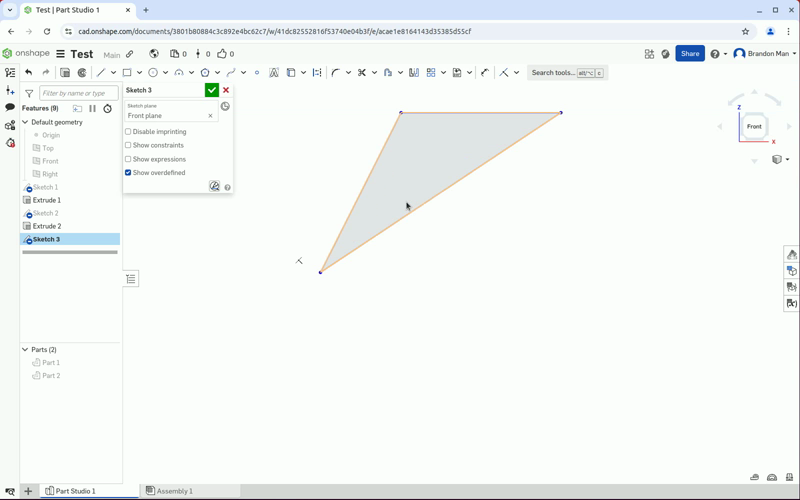
scroll(6)
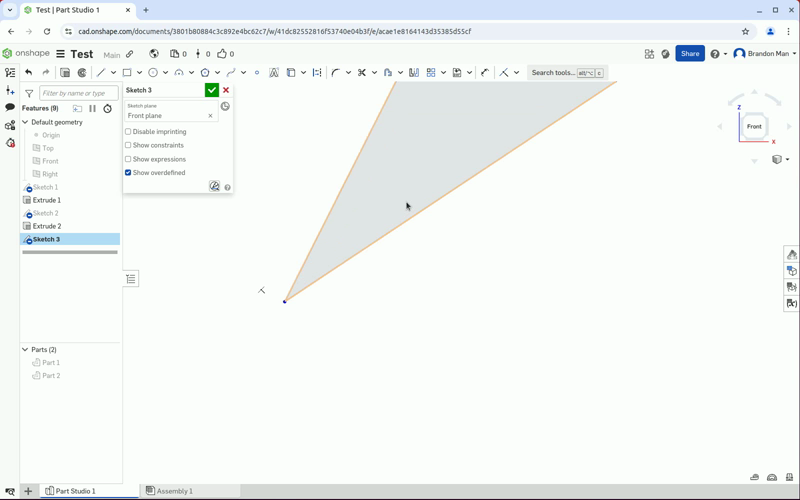
scroll(6)
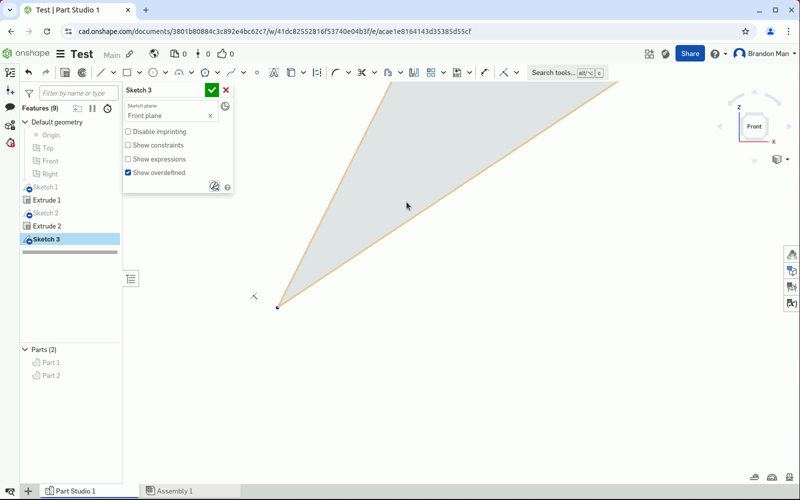
scroll(6)
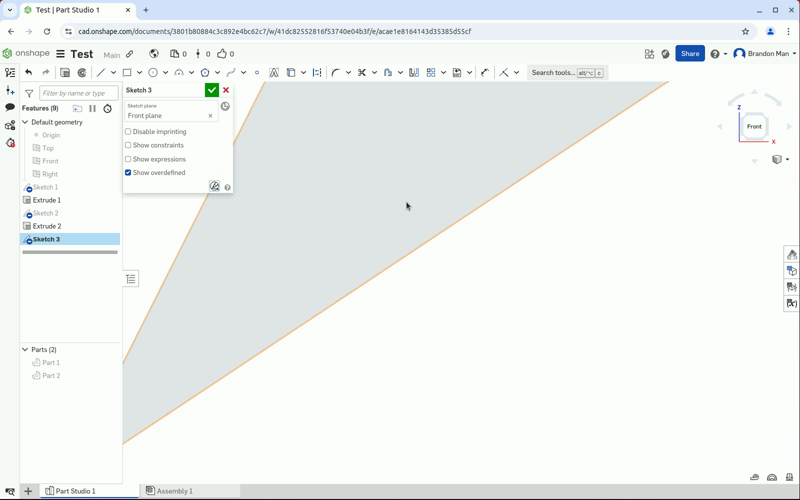
click(406, 201)
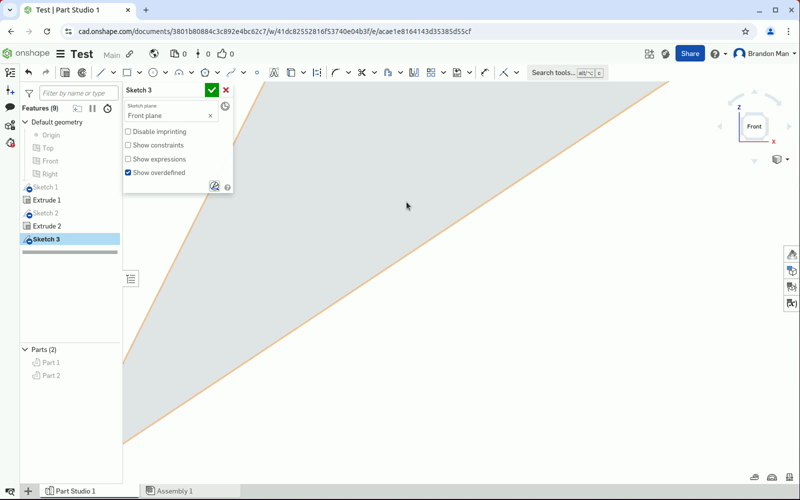
scroll(-6)
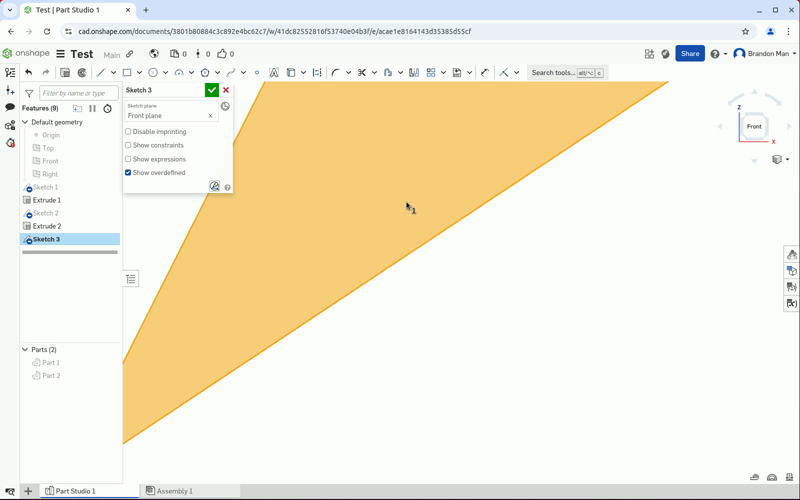
scroll(-6)
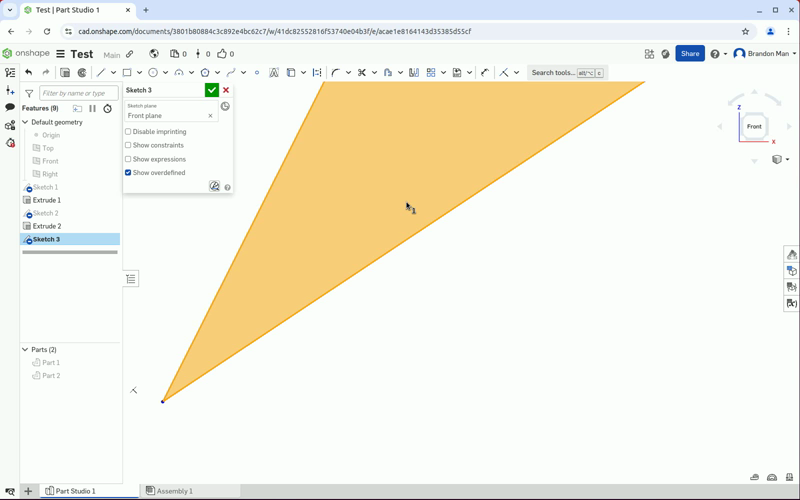
scroll(-6)
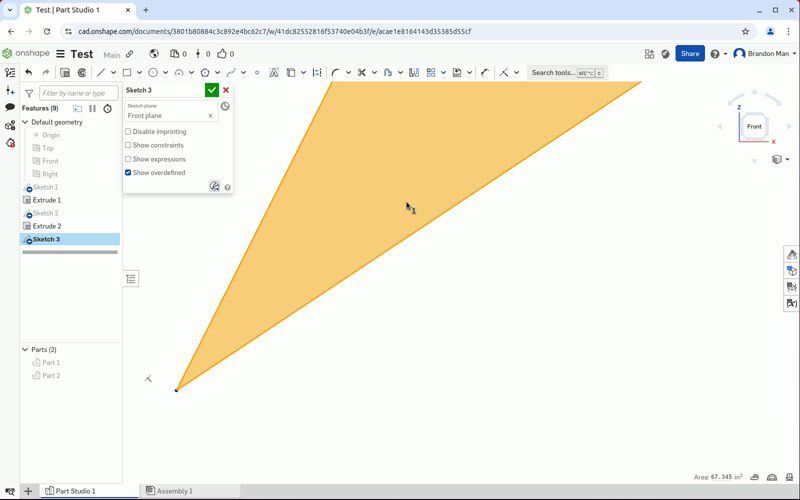
scroll(-6)
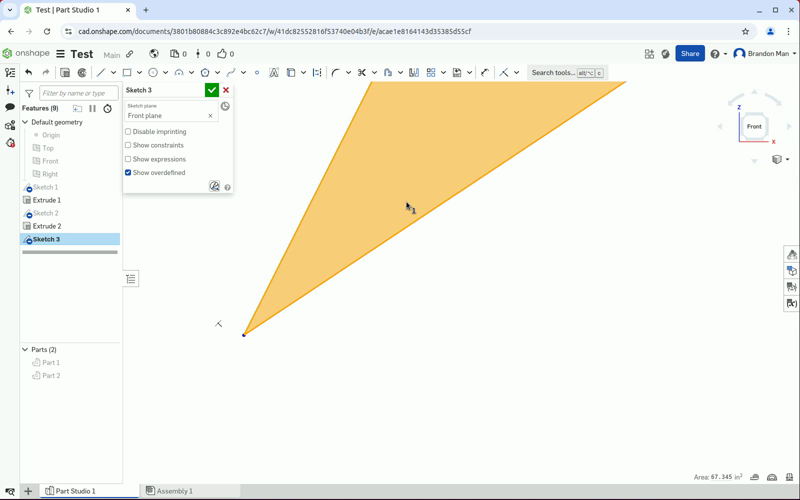
scroll(-6)
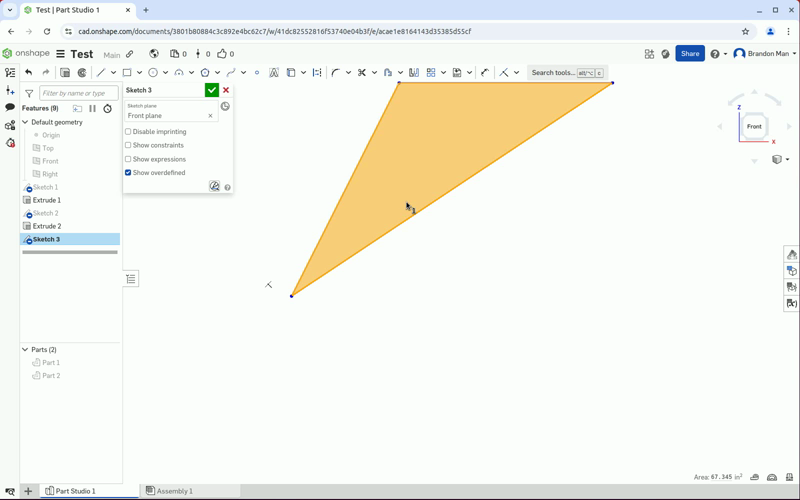
scroll(-6)
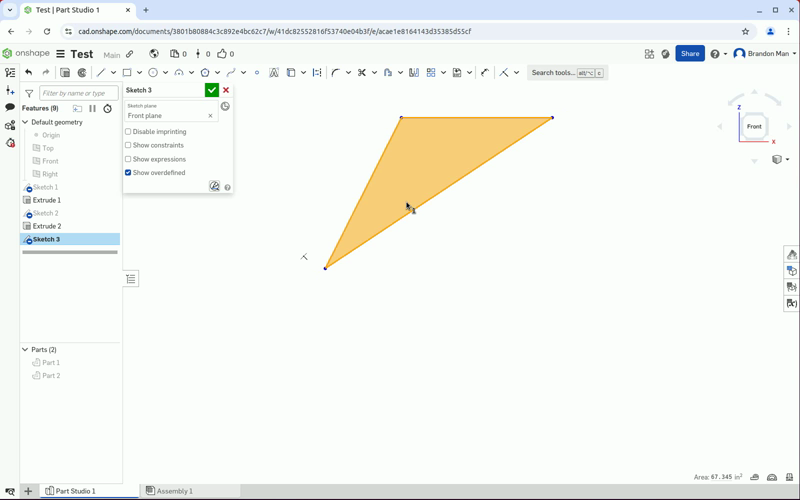
scroll(-6)
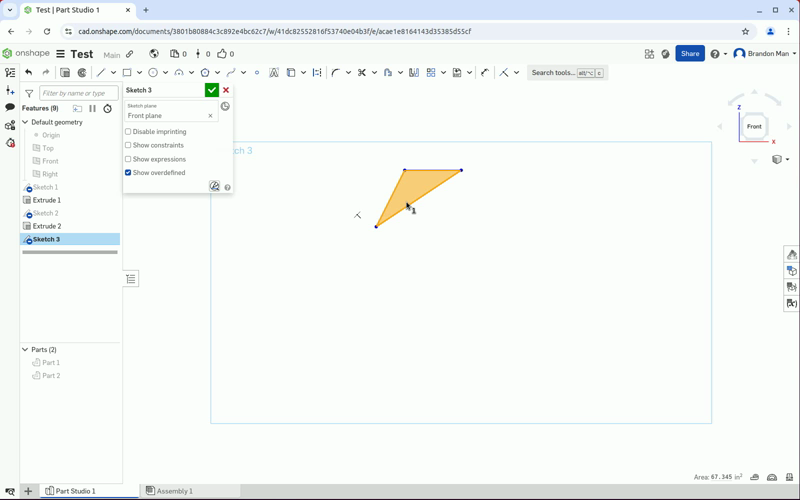
mouse_move(73, 352)
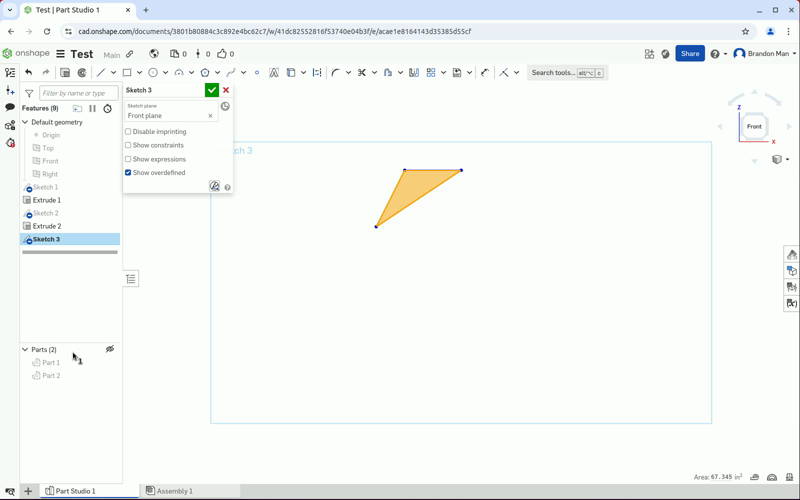
key(shift+y)
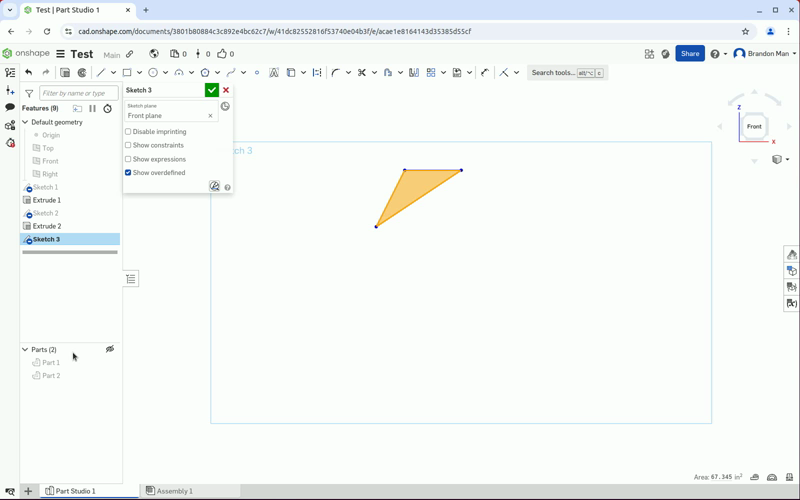
key(shift+e)
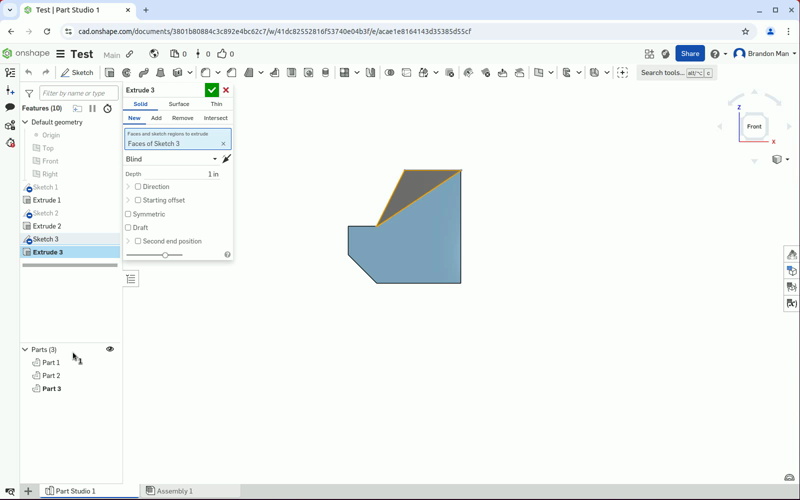
mouse_move(143, 106)
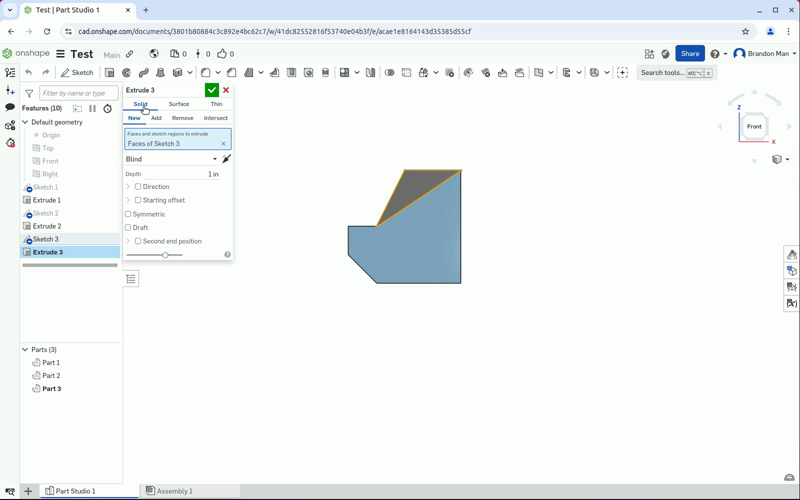
click(143, 106)
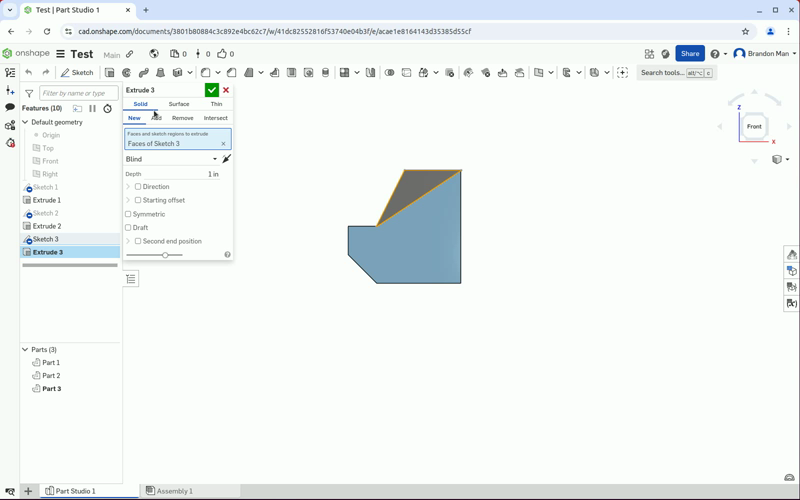
mouse_move(186, 120)
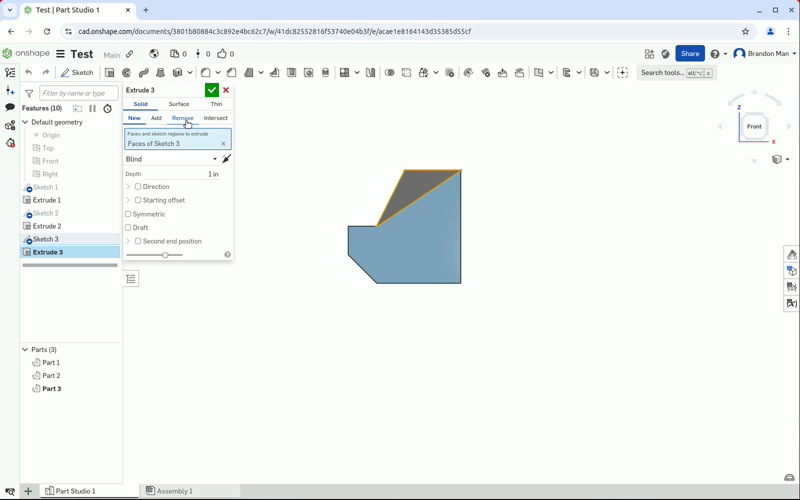
click(186, 120)
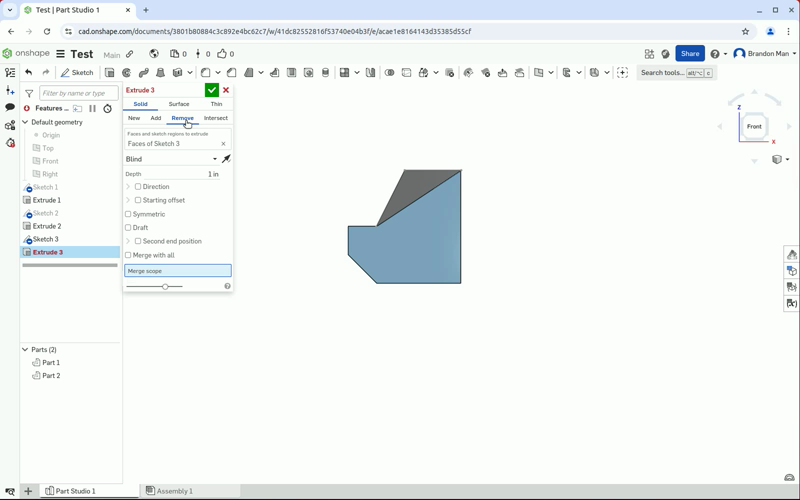
key(tab, 4)
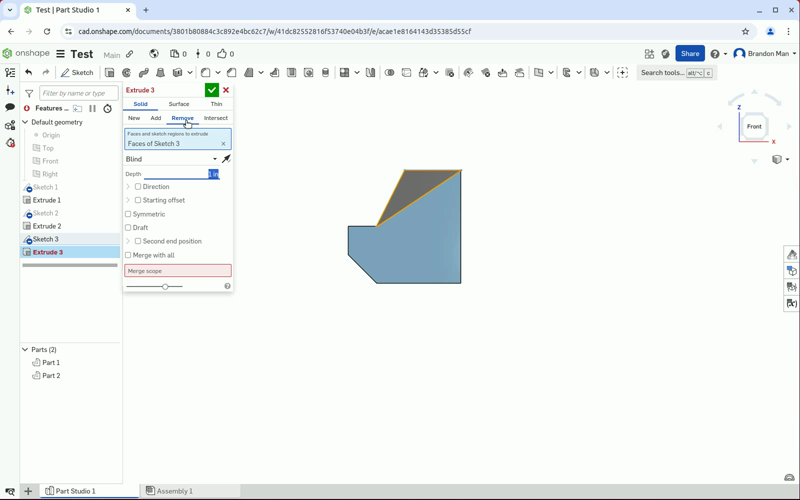
text(-11.554)
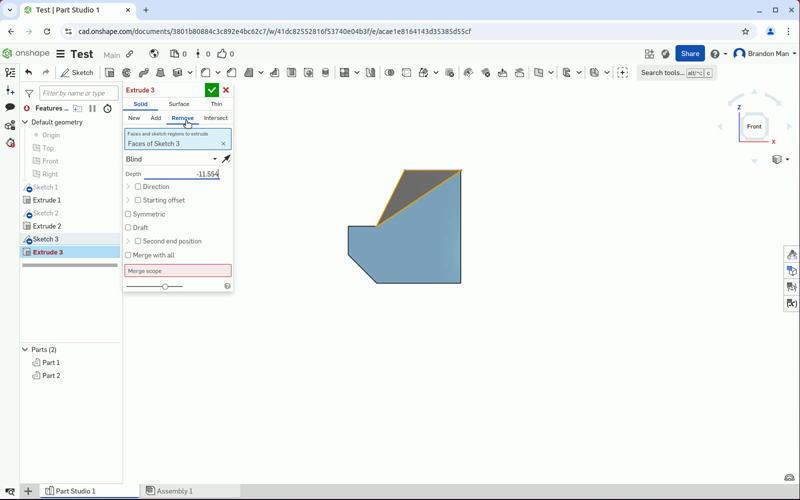
key(tab, 3)
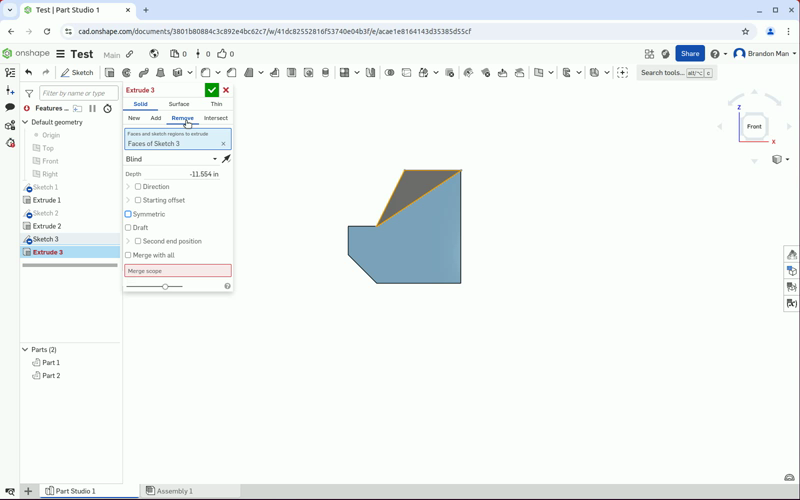
key(space)
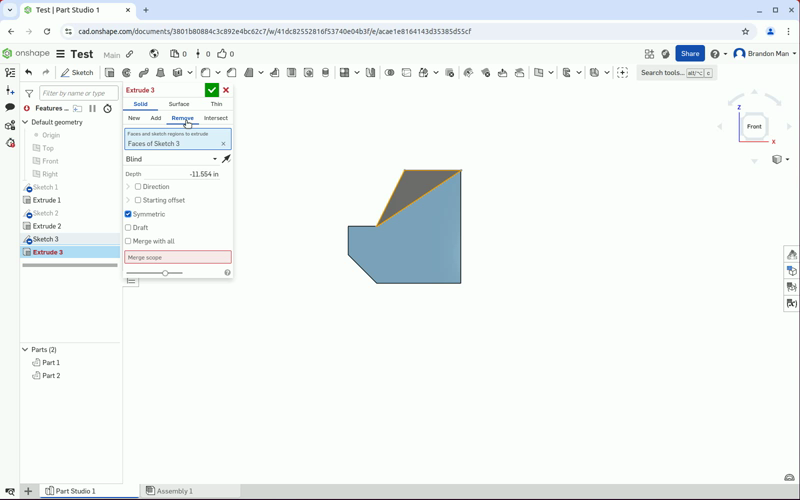
key(tab, 2)
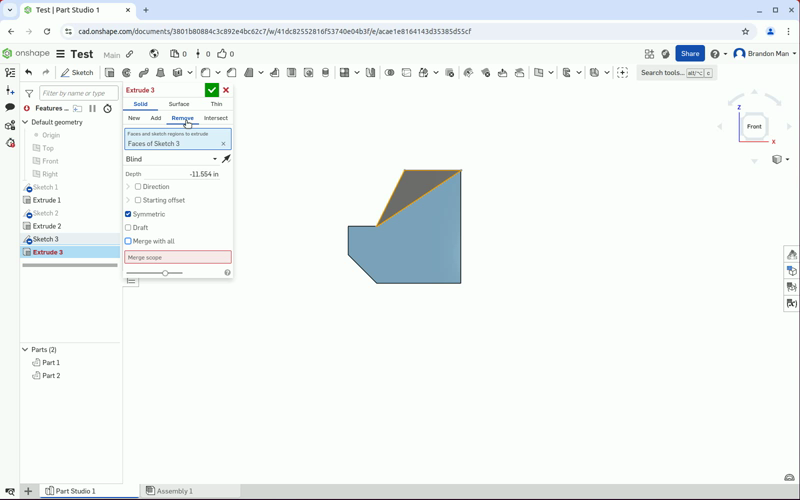
key(space)
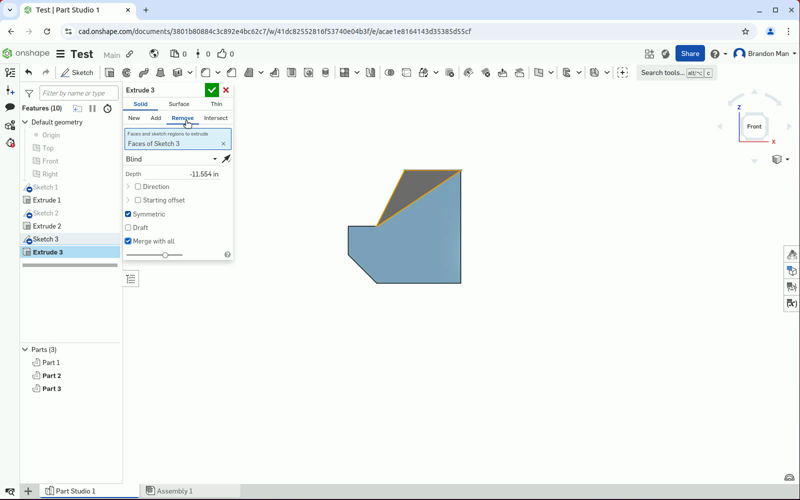
key(enter)
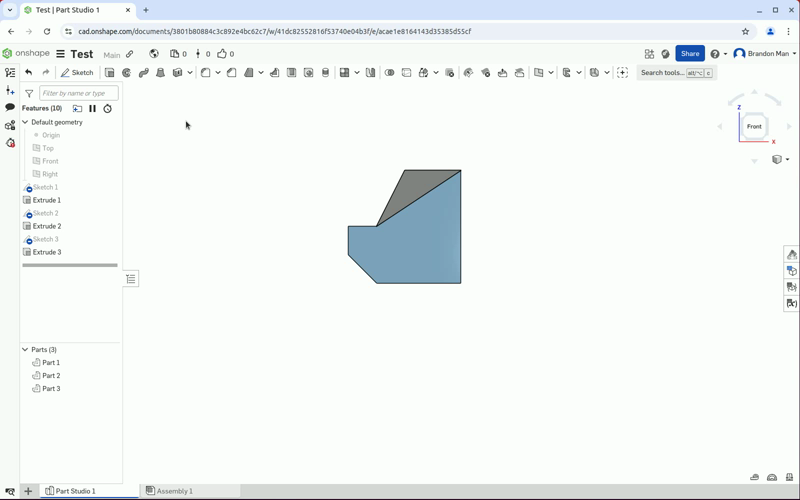
key(shift+h)
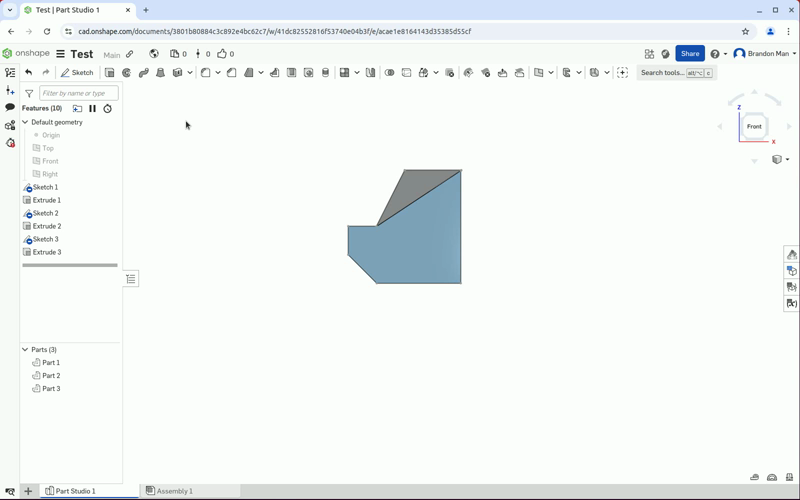
key(shift+h)
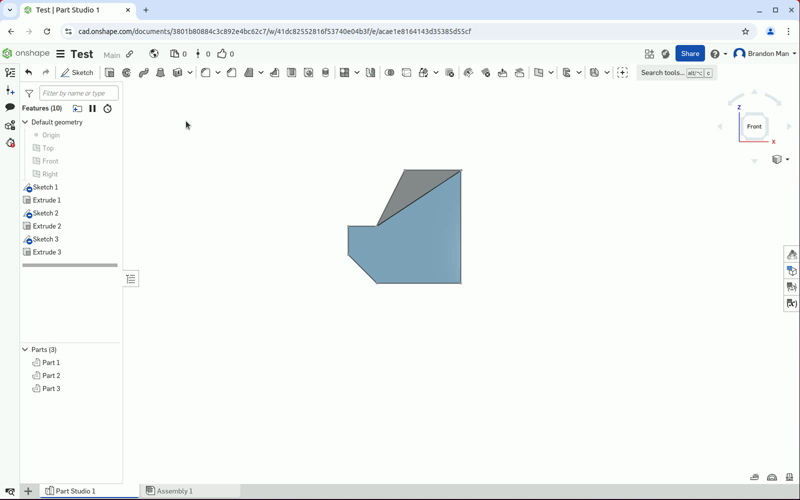
key(shift+7)
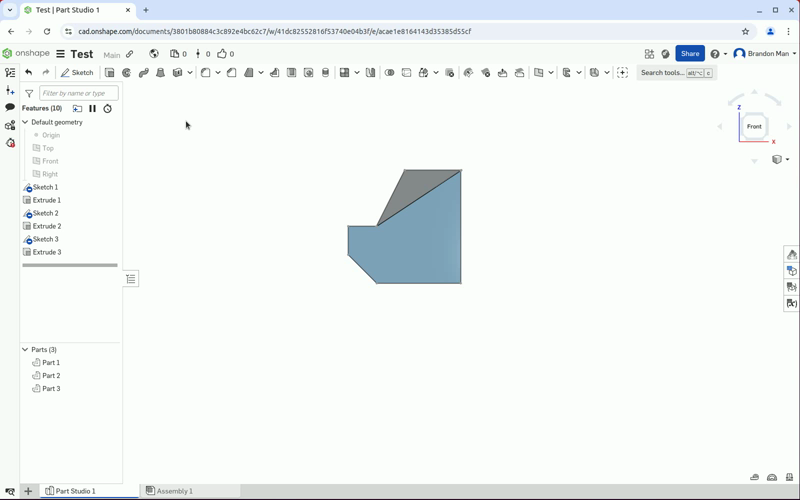
key(left, 2)
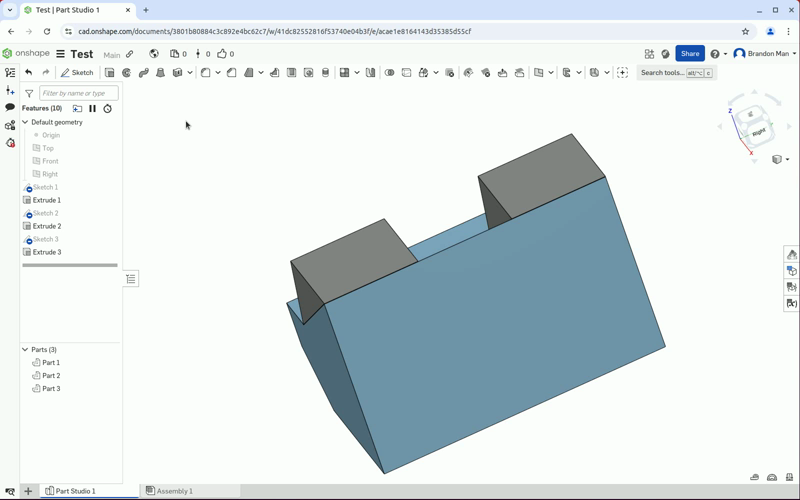
key(down, 2)
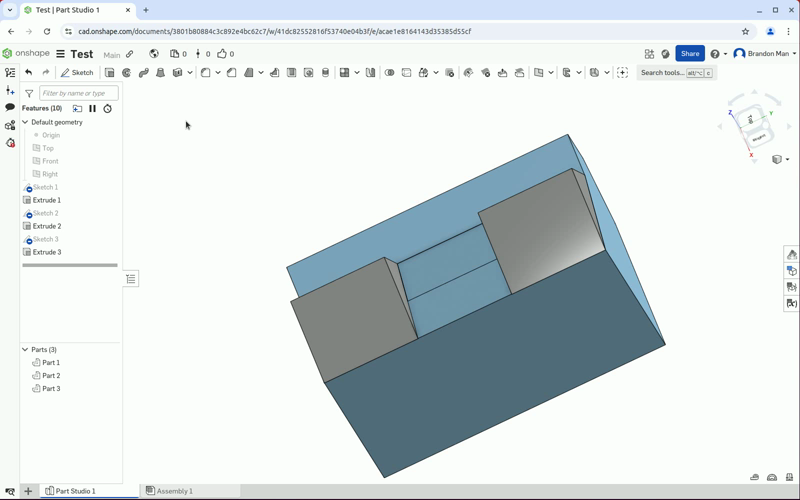
key(up, 2)
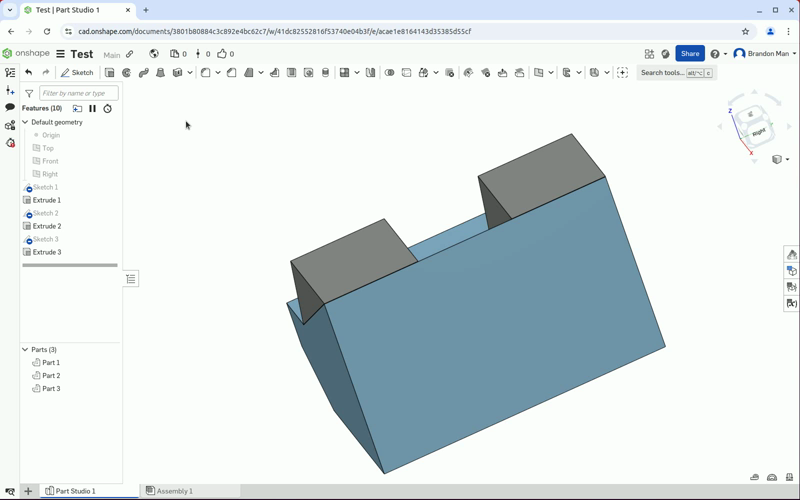
key(right, 2)
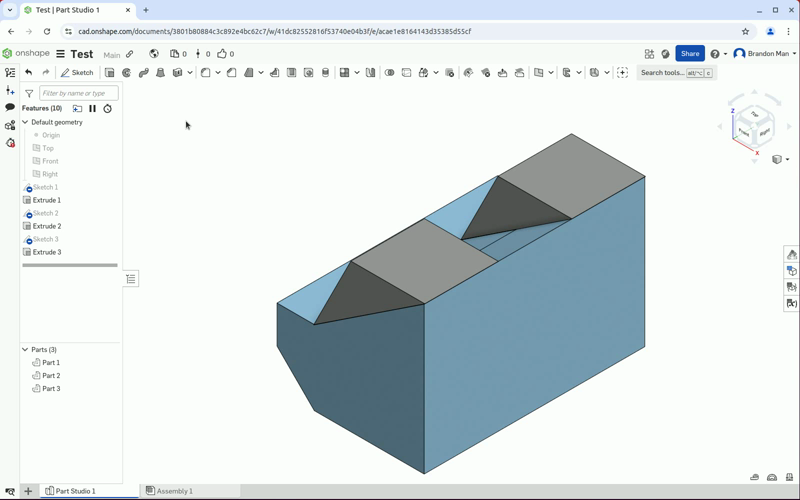
mouse_move(73, 189)
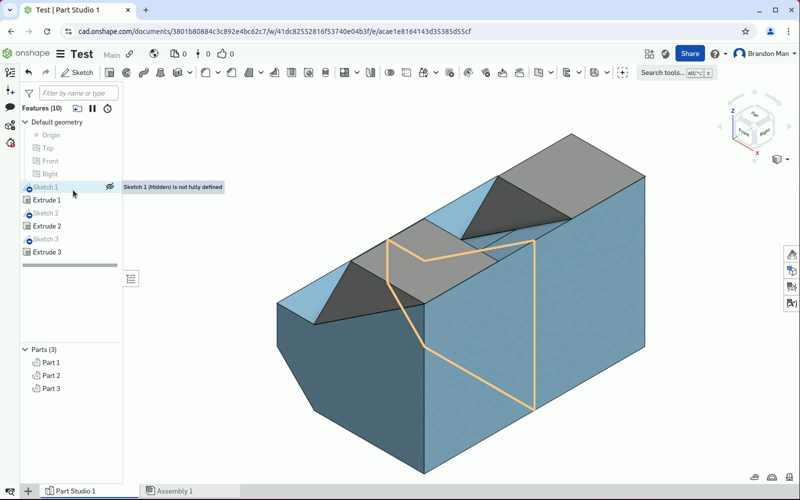
click(73, 189)